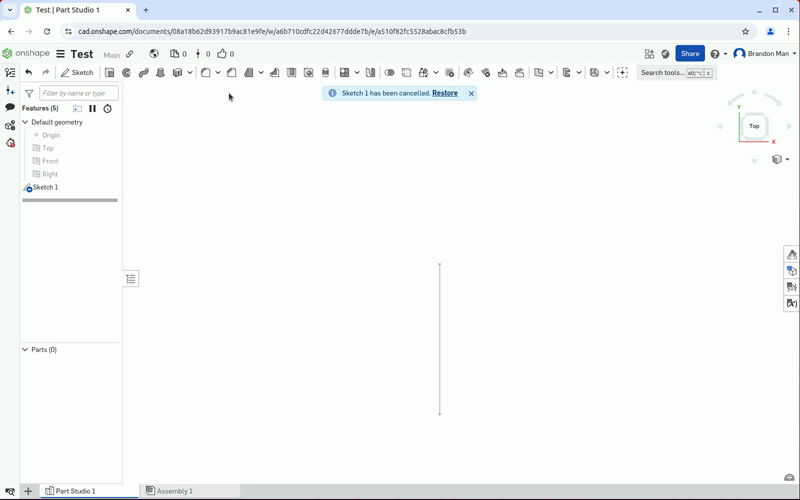
key(shift+h)
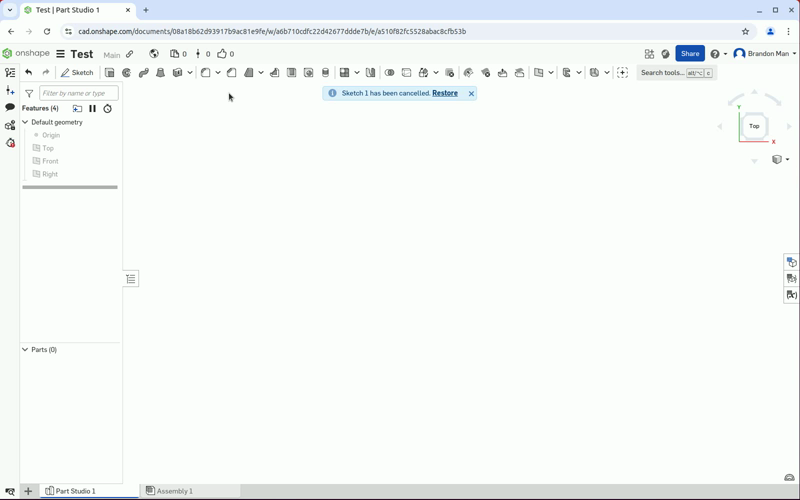
mouse_move(73, 352)
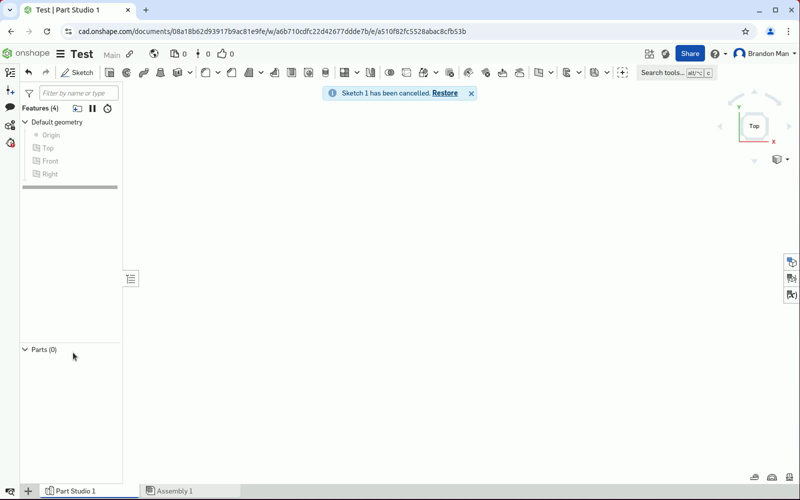
key(y)
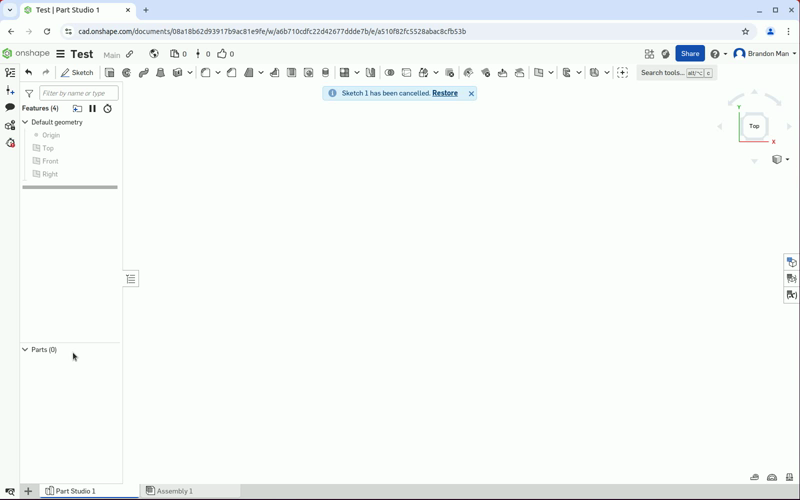
key(shift+p)
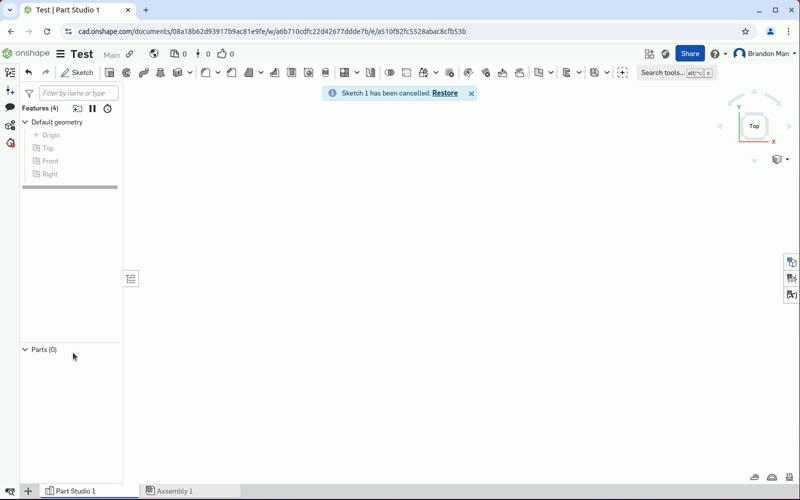
key(space)
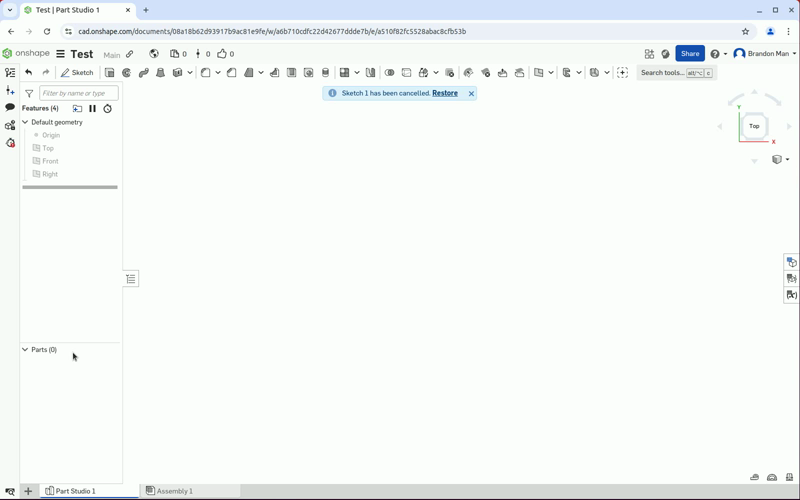
key_down(shift)
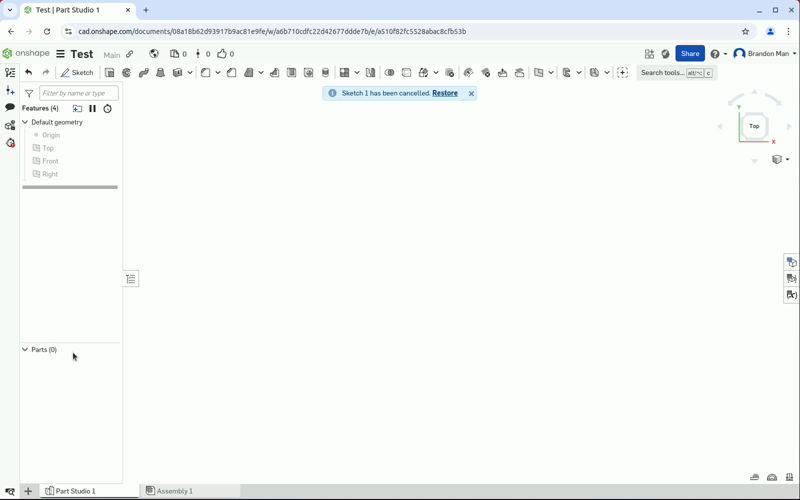
key(up)
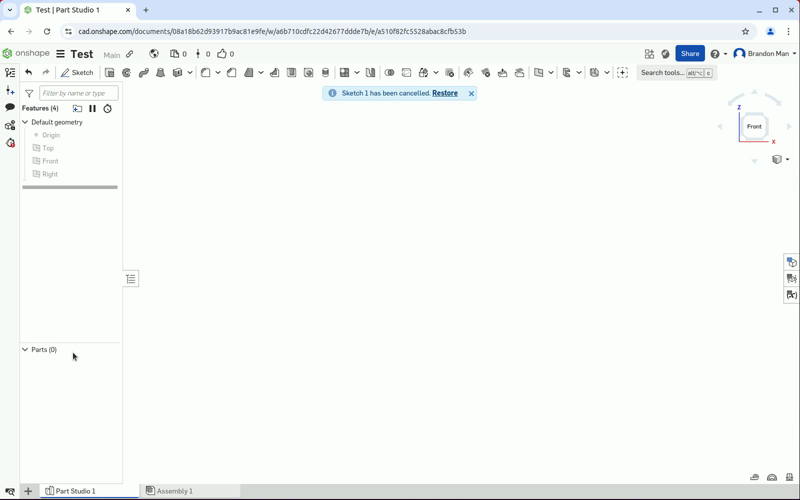
key_up(shift)
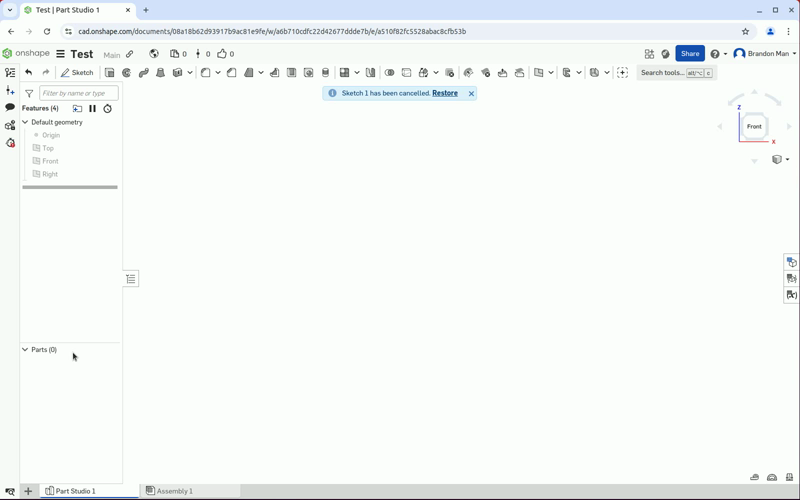
mouse_move(73, 352)
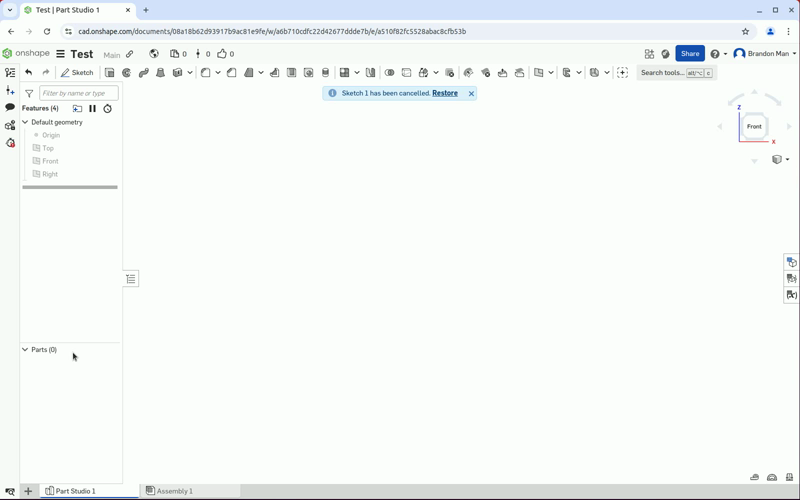
key(shift+y)
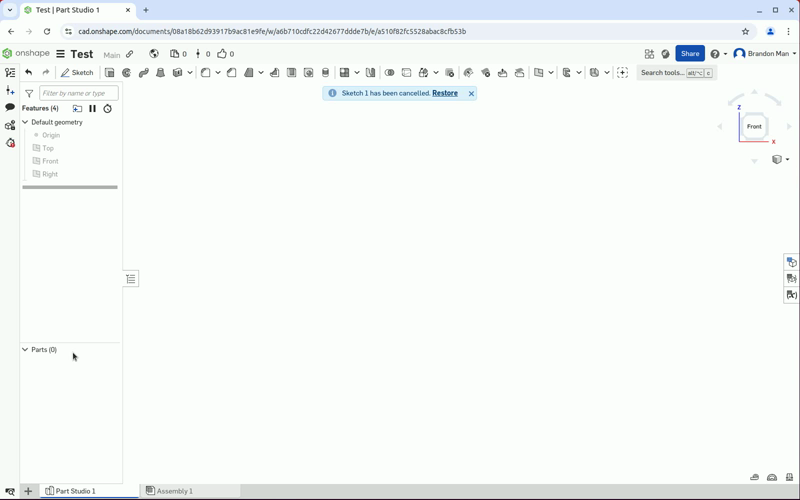
key(shift+s)
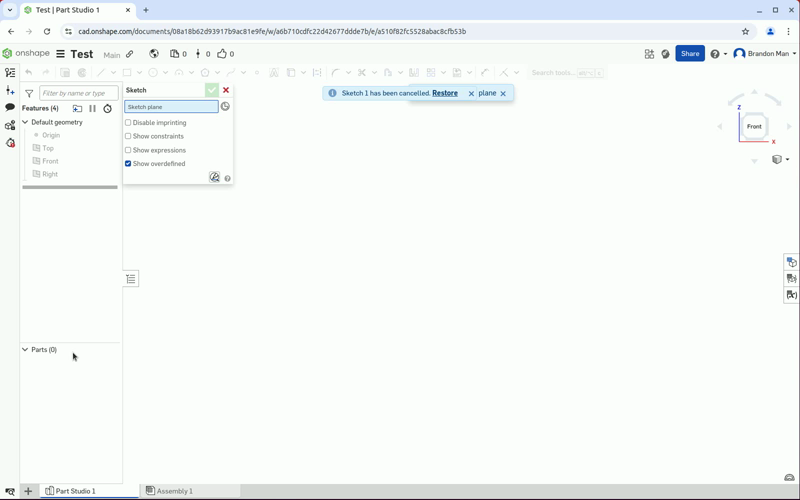
mouse_move(73, 163)
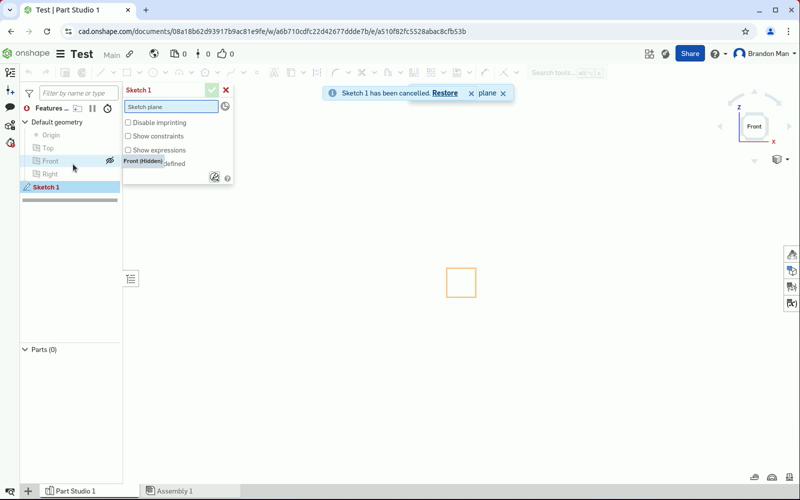
click(73, 163)
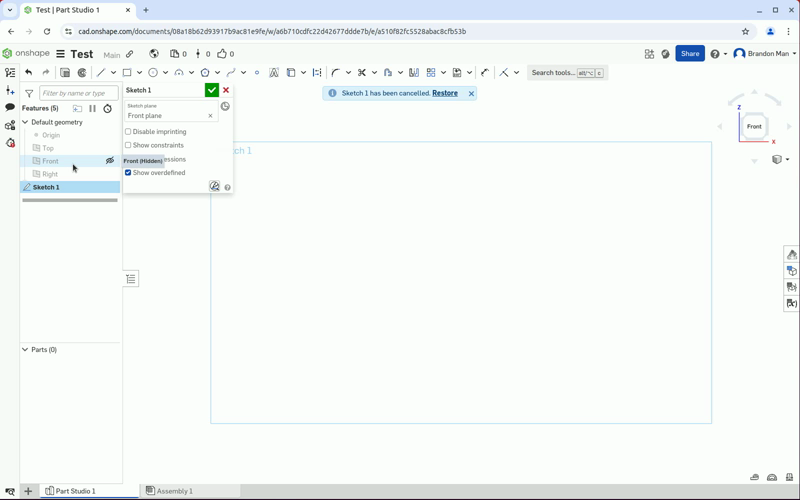
mouse_move(73, 352)
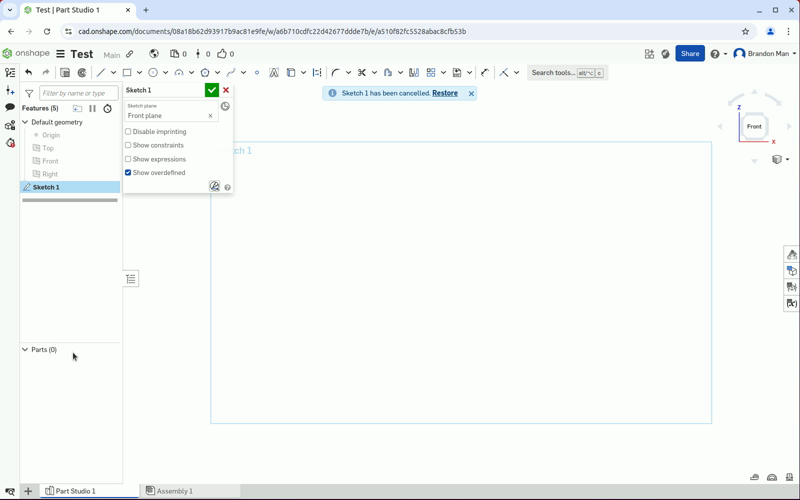
key(y)
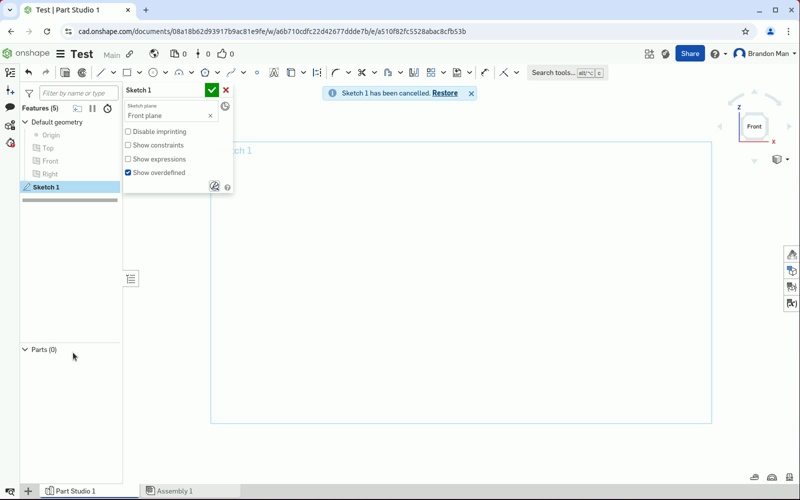
key(l)
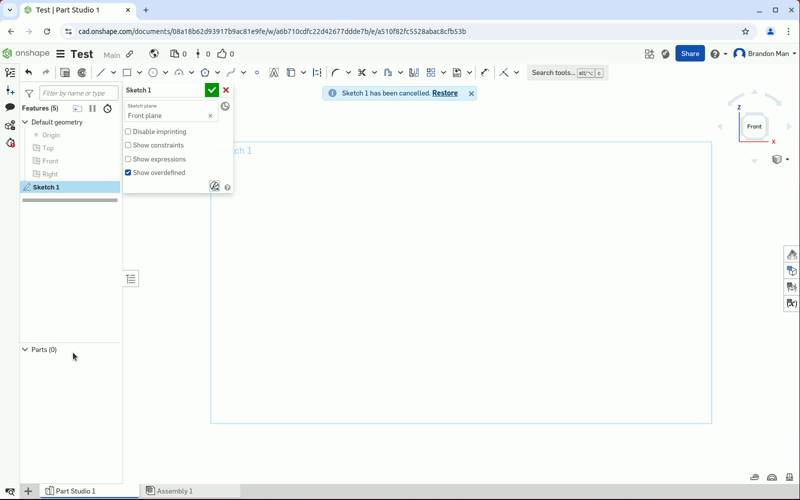
key_down(shift)
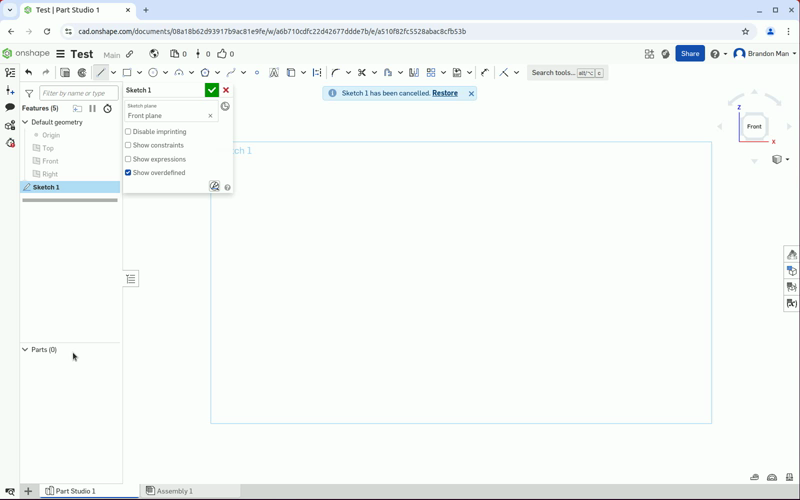
mouse_move(348, 395)
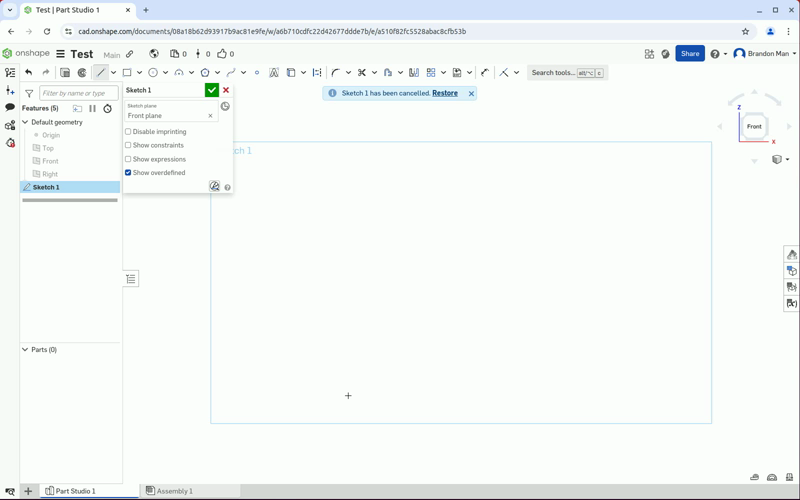
click(348, 395)
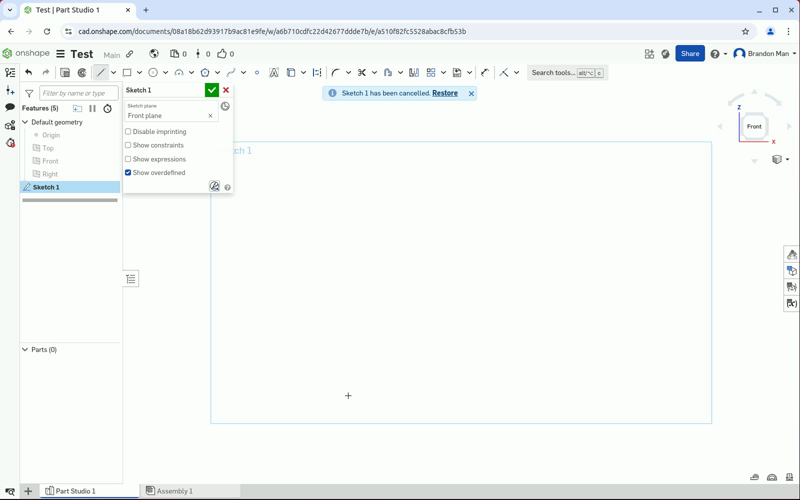
key_up(shift)
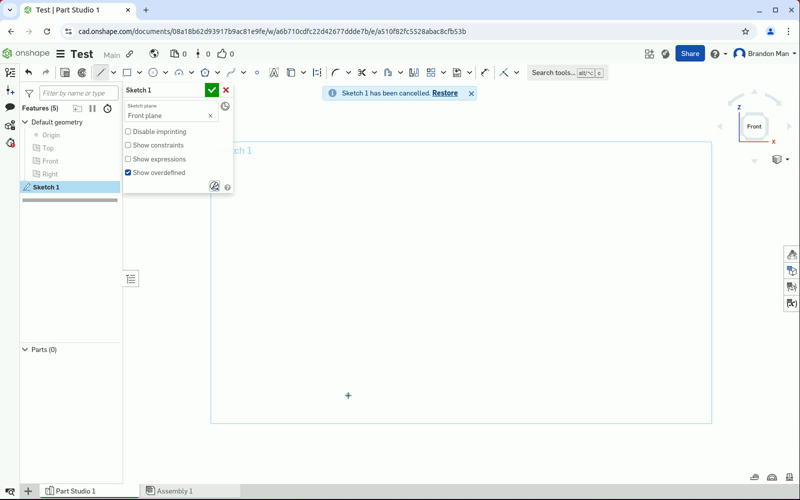
key_down(shift)
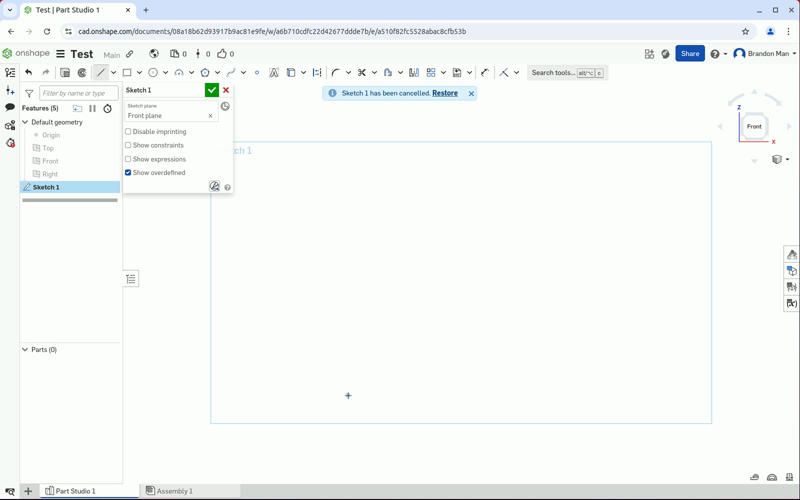
mouse_move(572, 395)
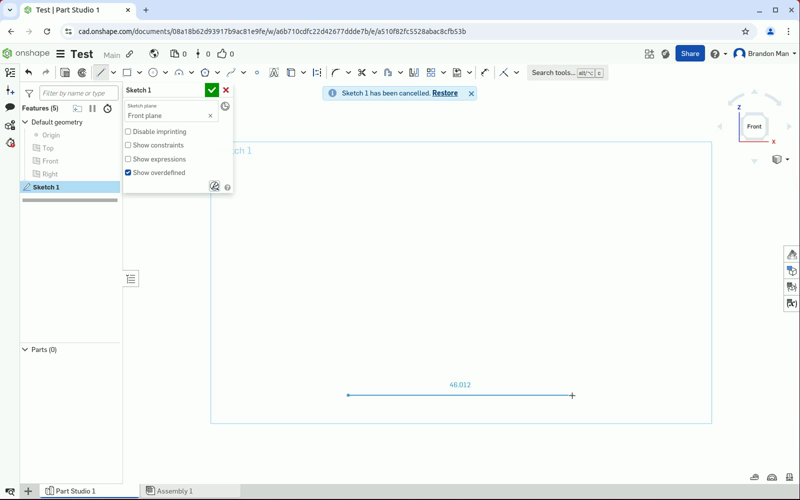
click(572, 395)
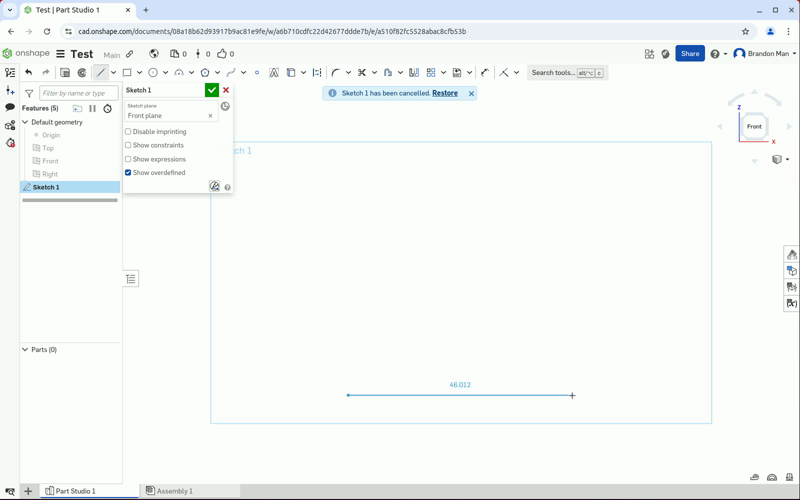
key_up(shift)
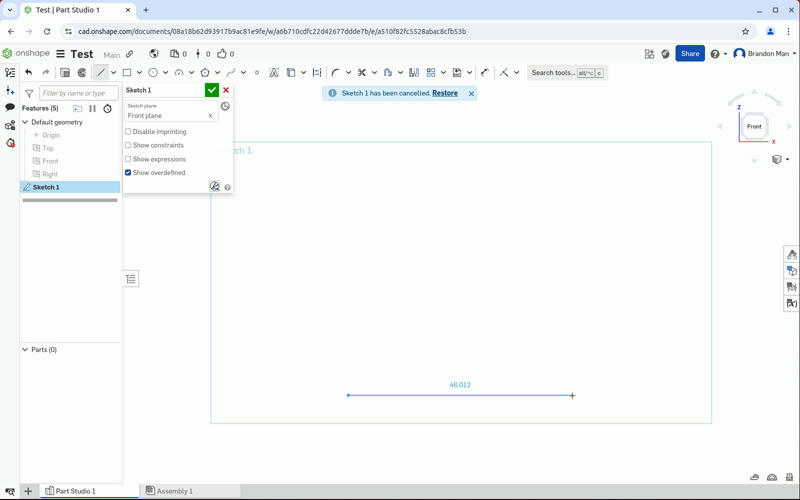
key_down(shift)
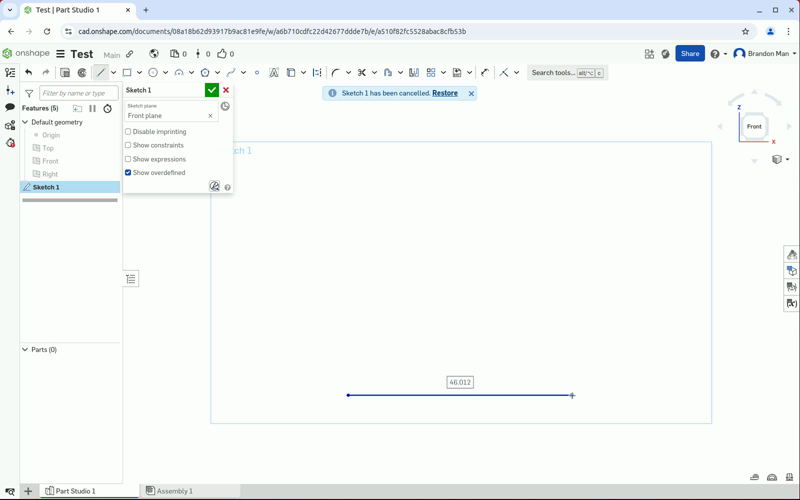
mouse_move(572, 171)
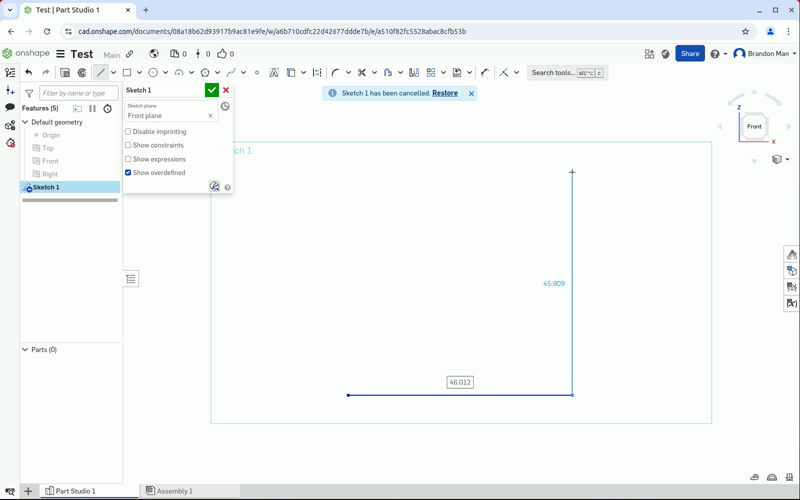
click(572, 171)
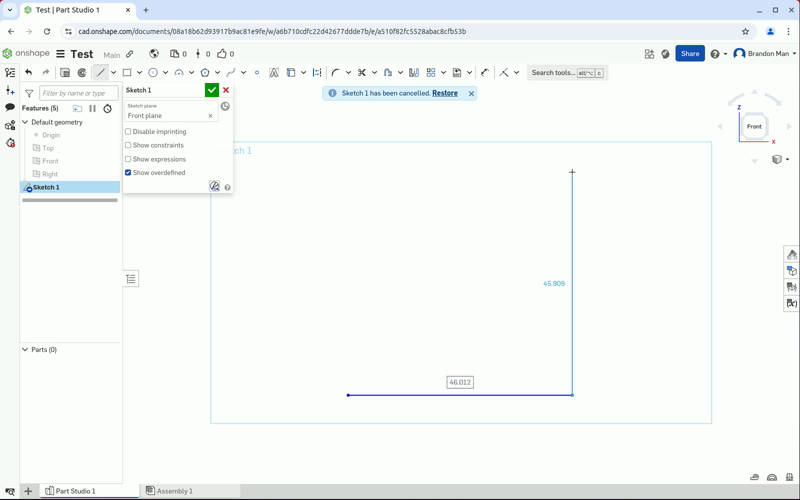
key_up(shift)
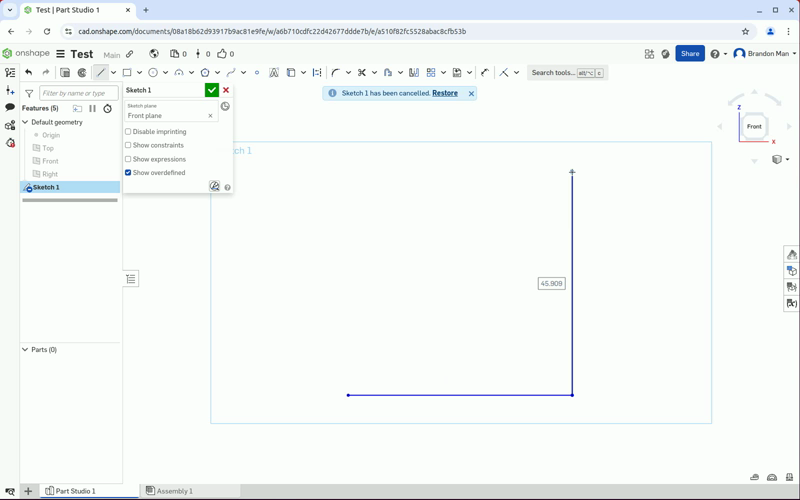
key_down(shift)
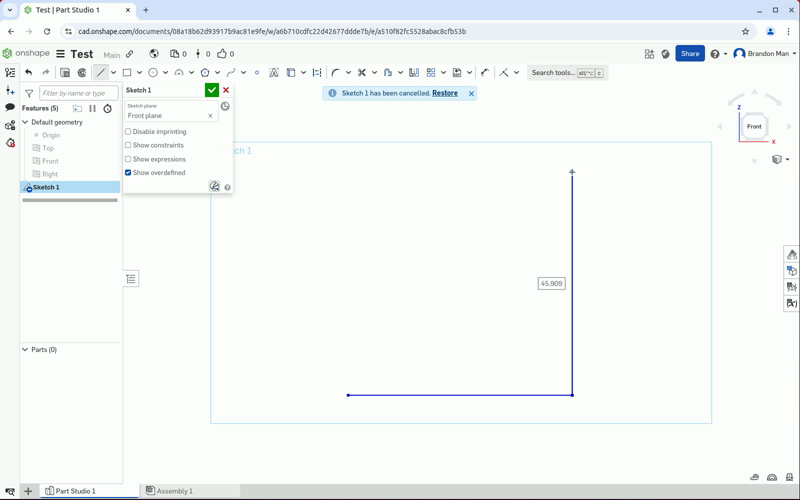
mouse_move(348, 171)
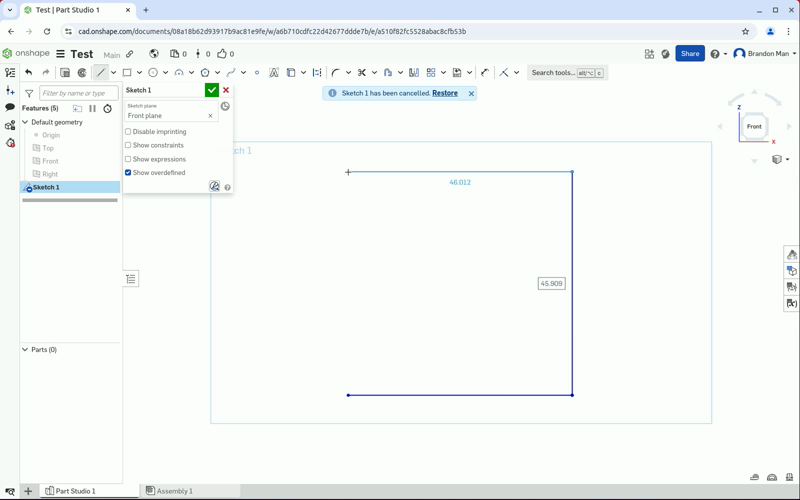
click(348, 171)
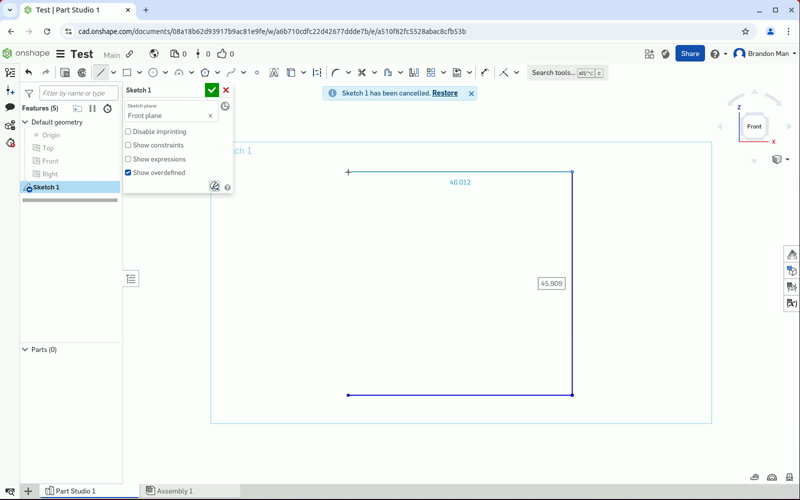
key_up(shift)
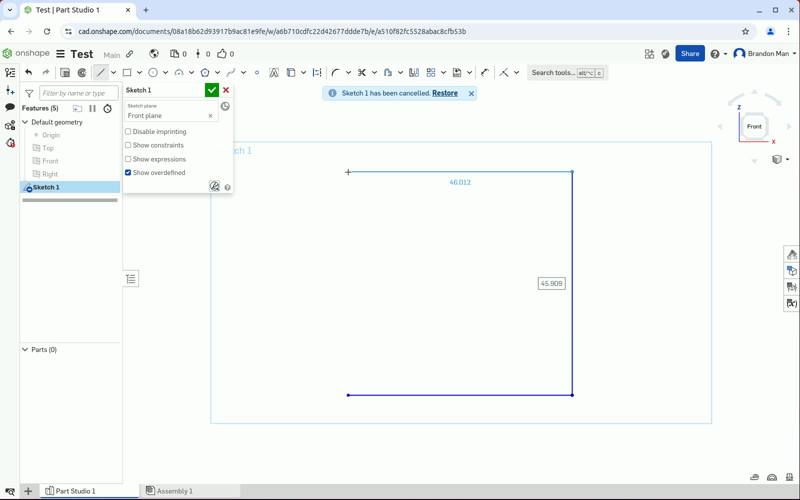
key_down(shift)
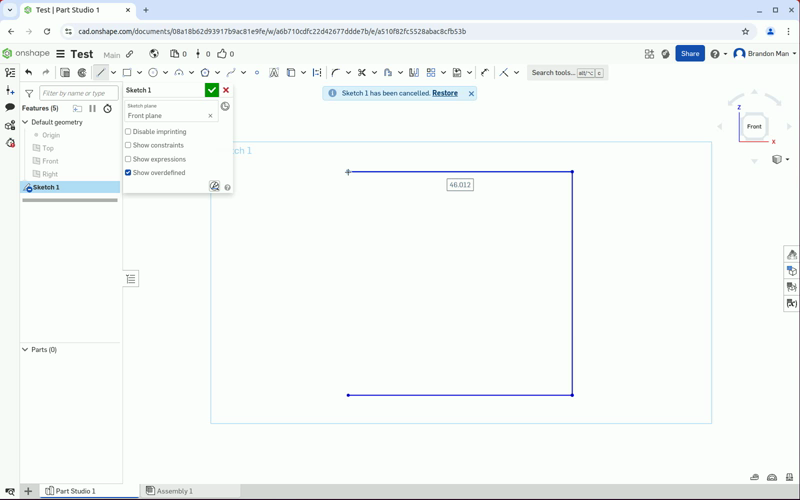
mouse_move(348, 395)
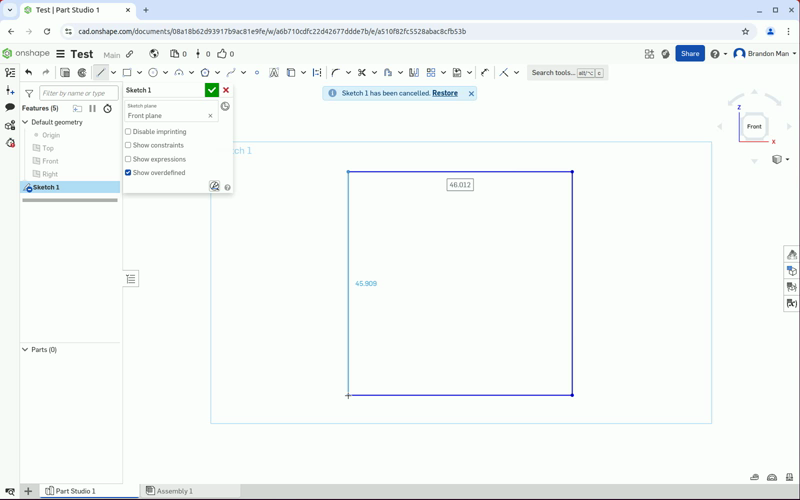
key_up(shift)
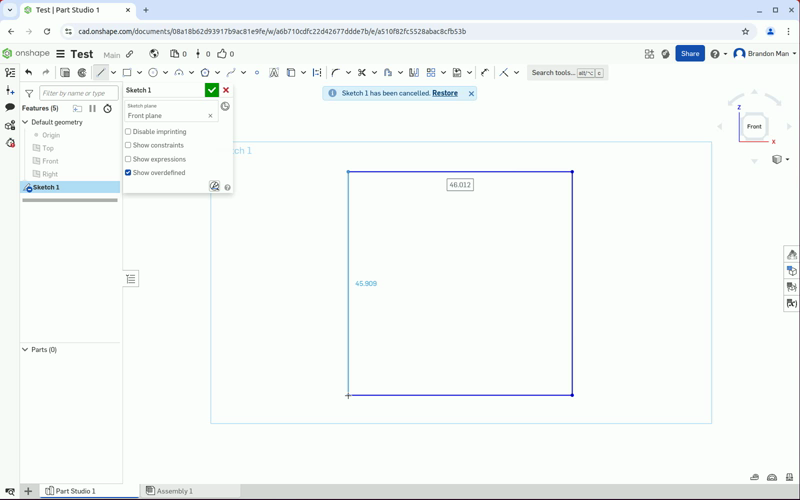
click(348, 395)
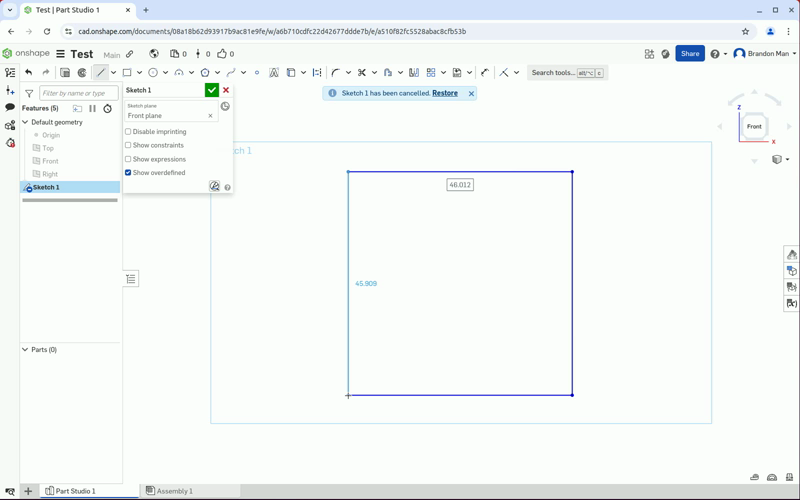
key(esc)
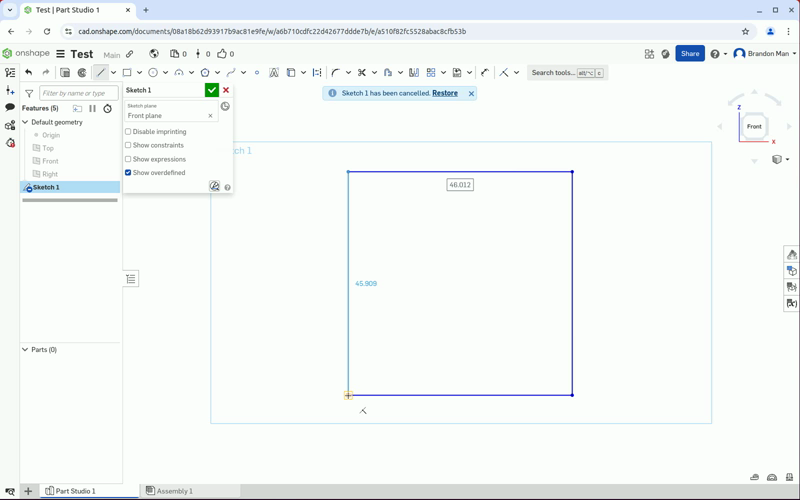
mouse_move(460, 238)
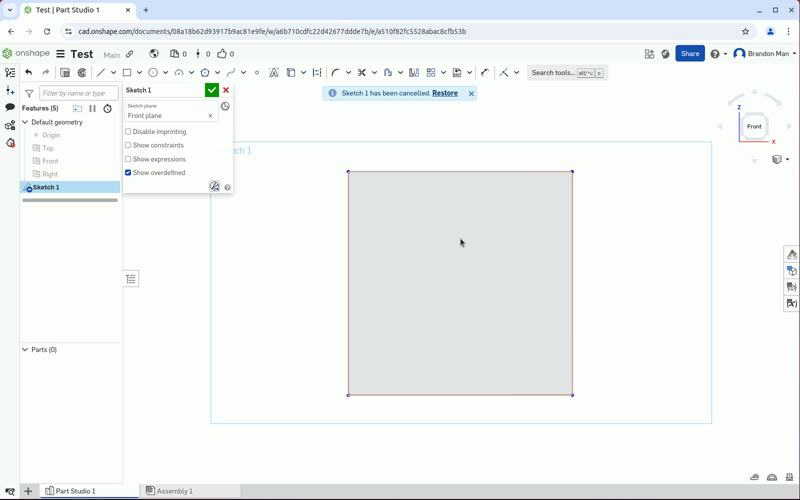
click(460, 238)
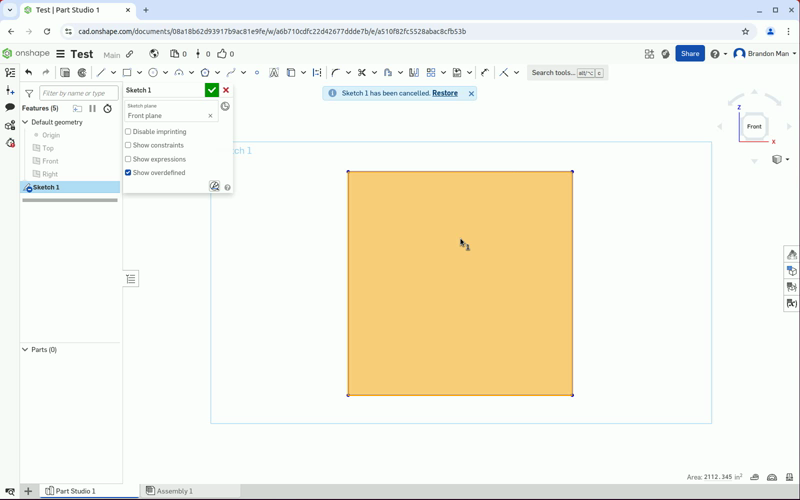
mouse_move(73, 352)
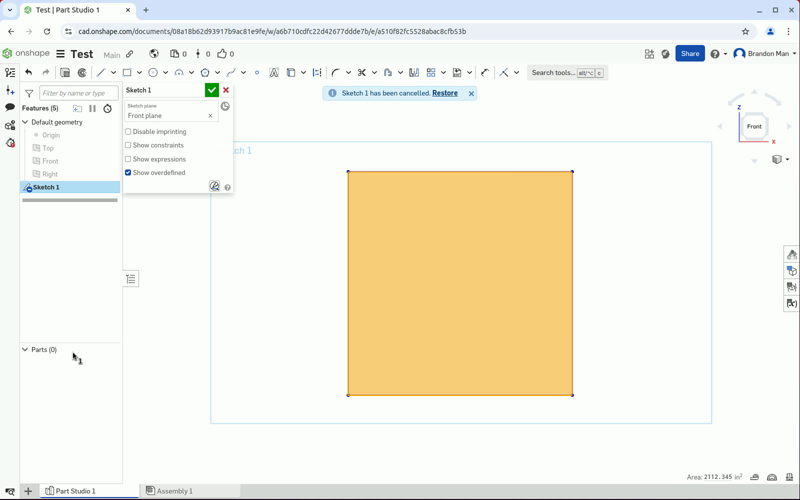
key(shift+y)
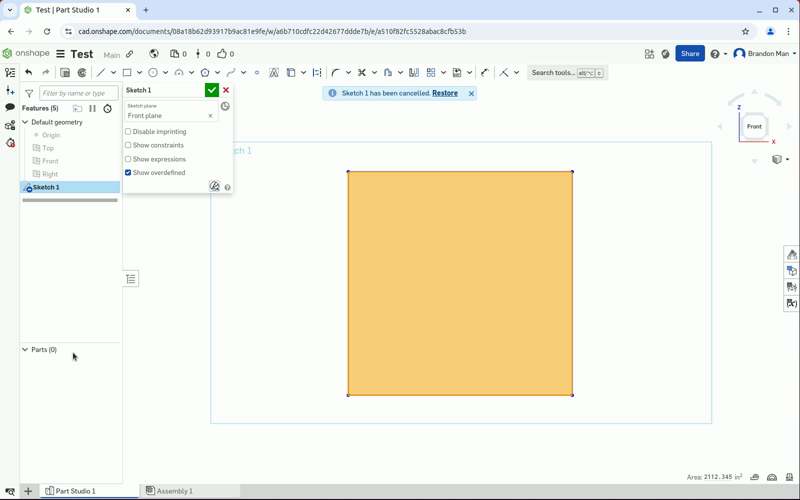
key(shift+e)
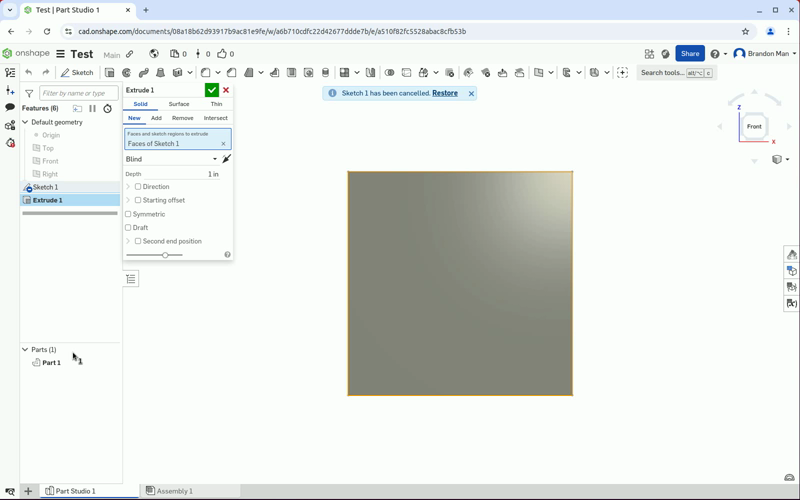
mouse_move(143, 106)
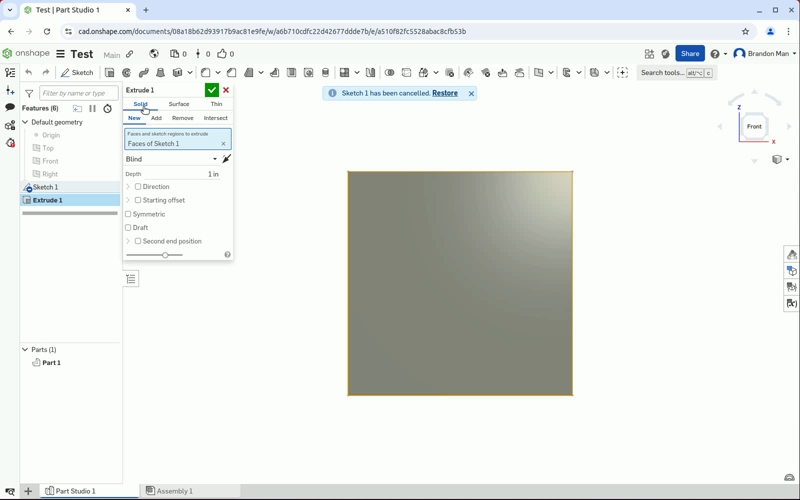
click(143, 106)
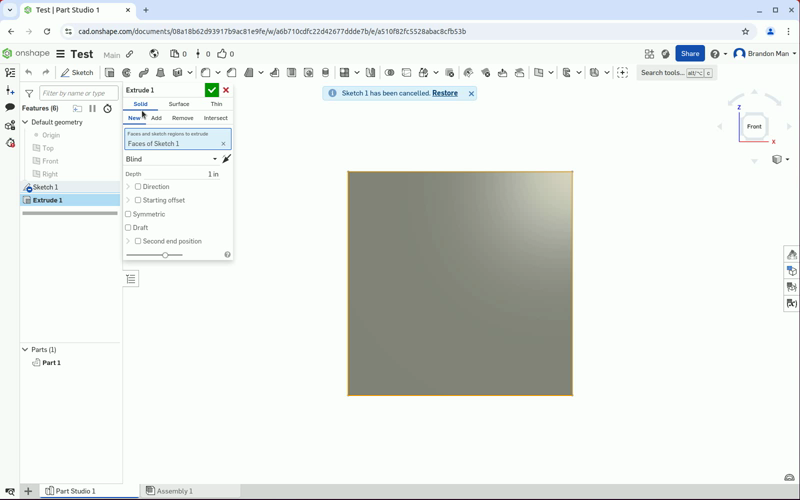
mouse_move(137, 120)
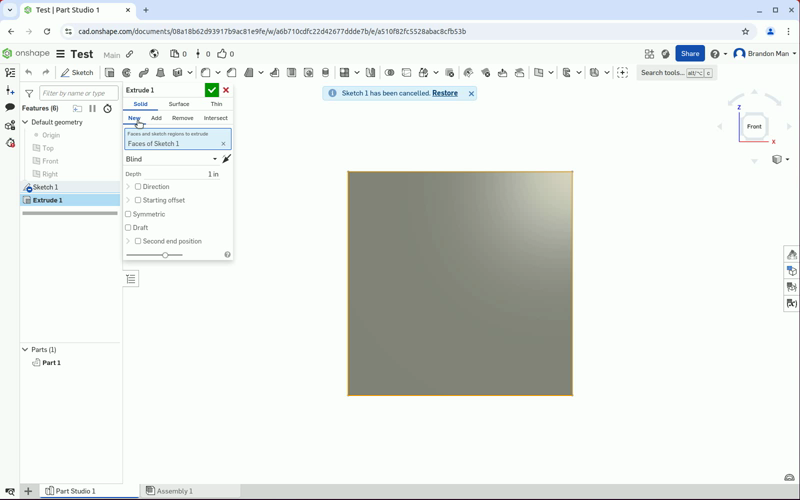
click(137, 120)
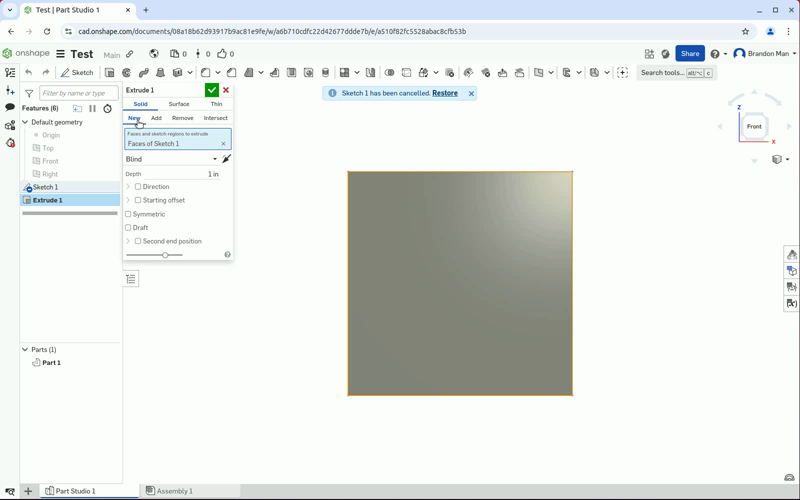
key(tab, 4)
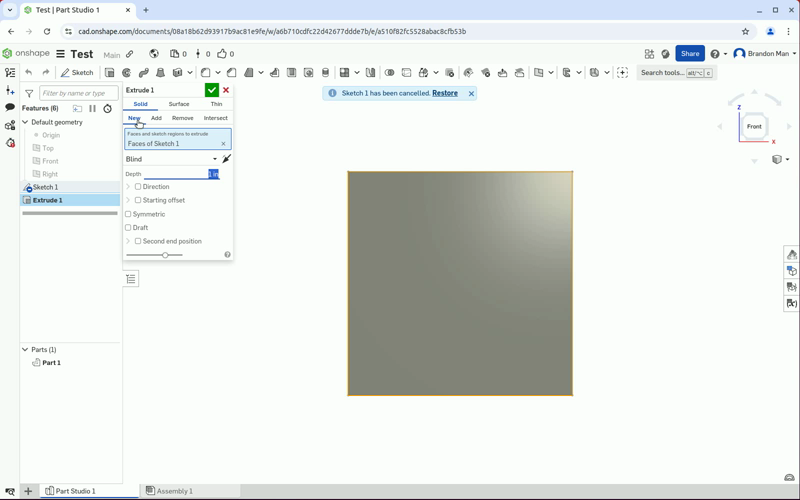
text(1.444)
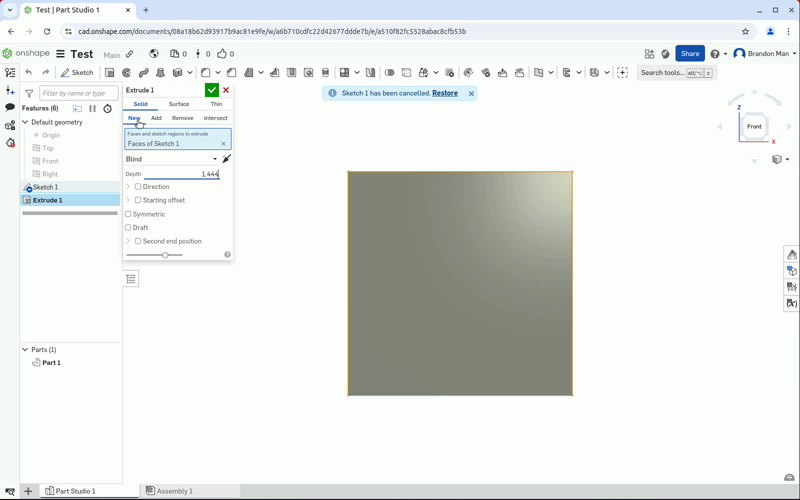
key(enter)
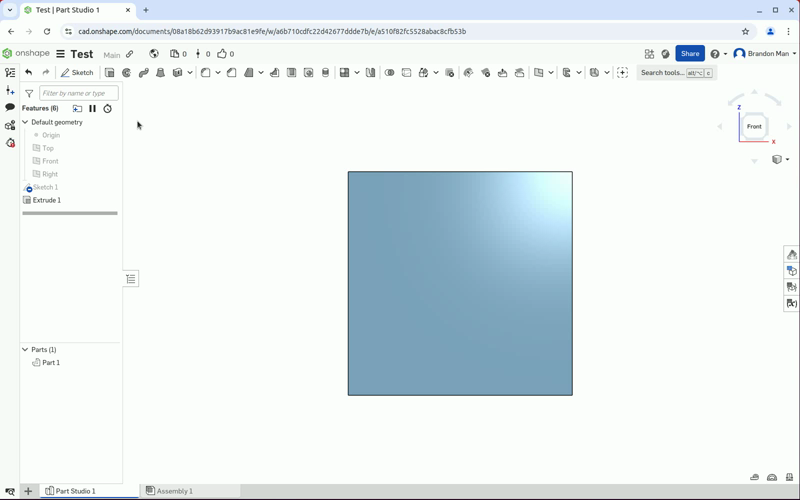
key(shift+h)
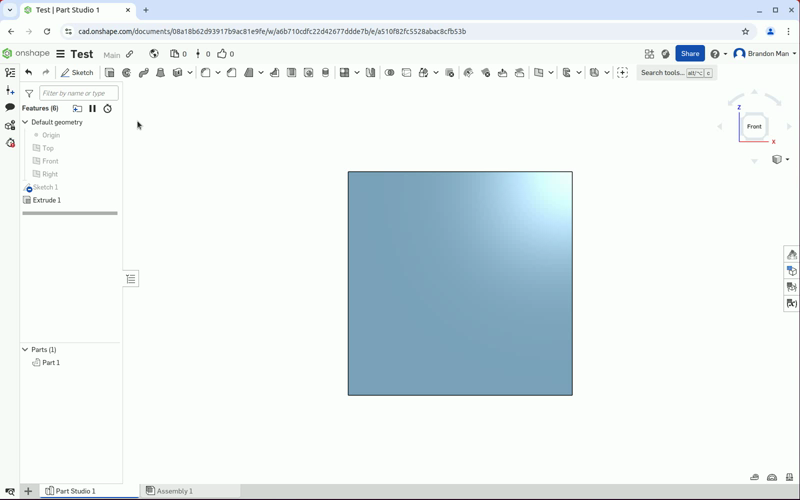
key(shift+h)
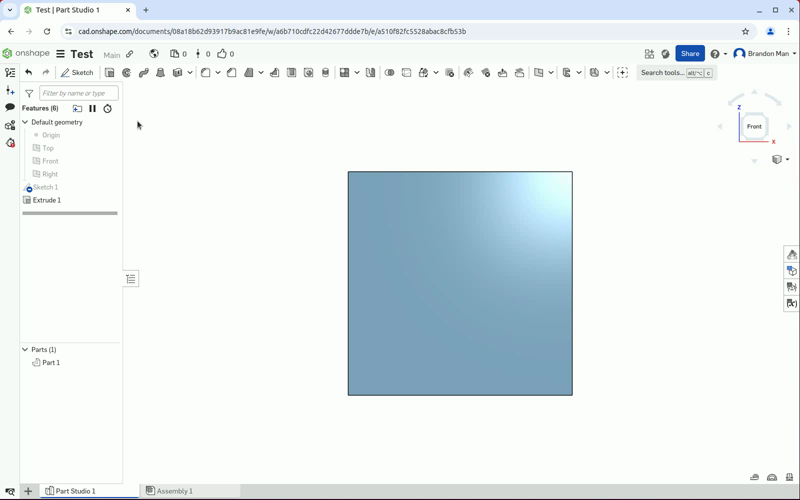
mouse_move(73, 189)
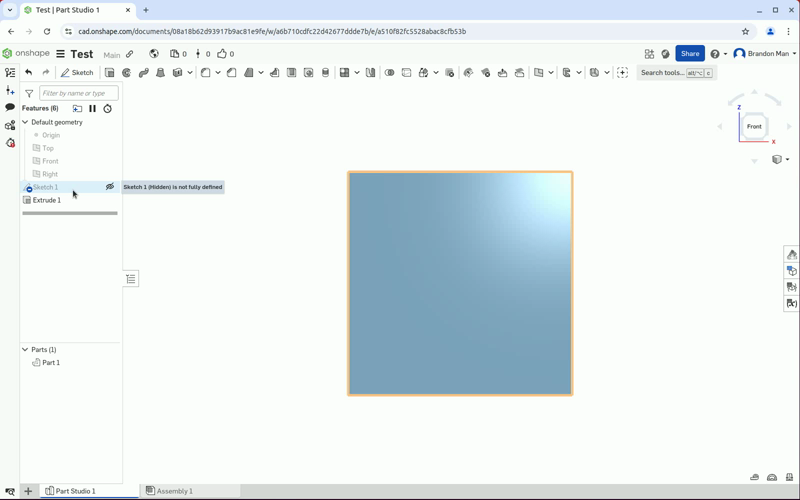
click(73, 189)
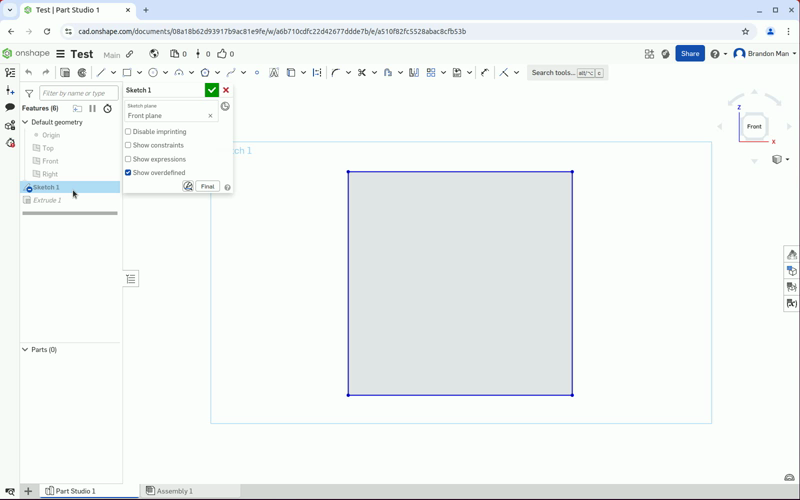
mouse_move(229, 92)
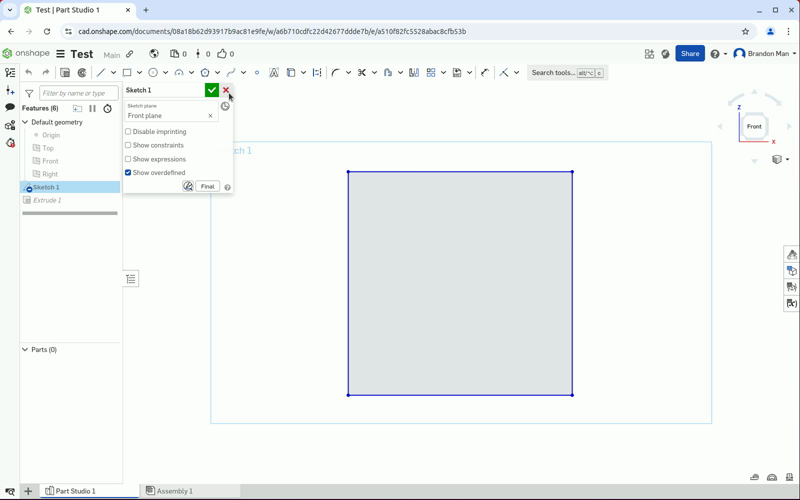
click(229, 92)
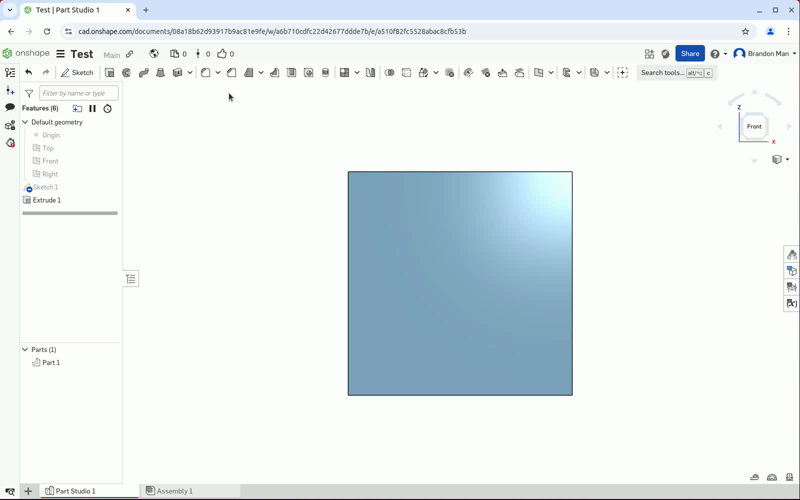
mouse_move(541, 75)
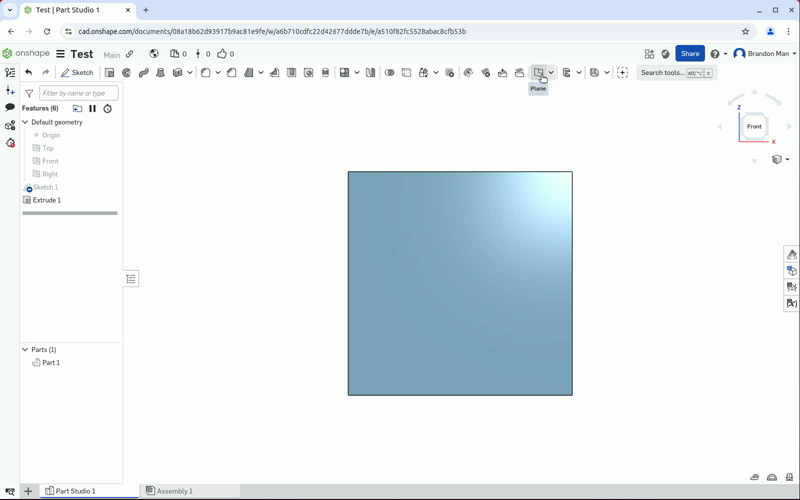
click(541, 75)
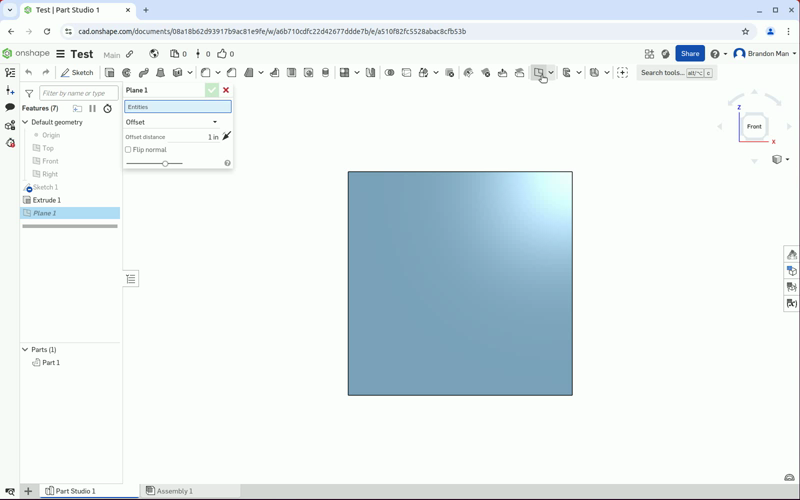
mouse_move(73, 163)
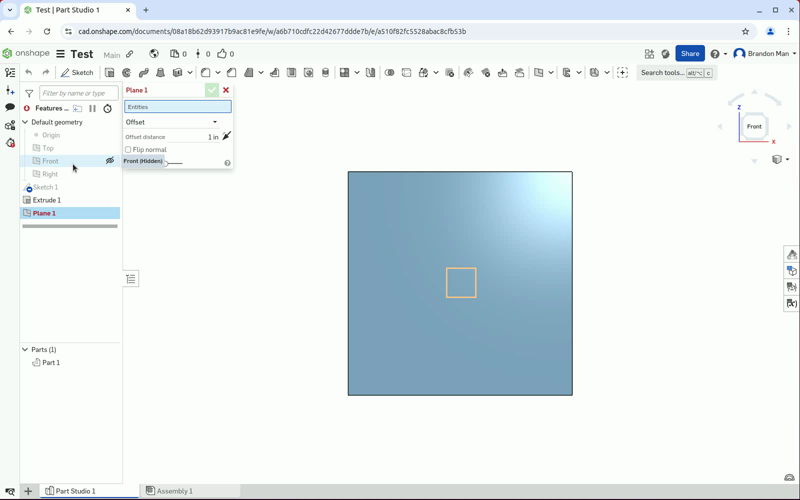
click(73, 163)
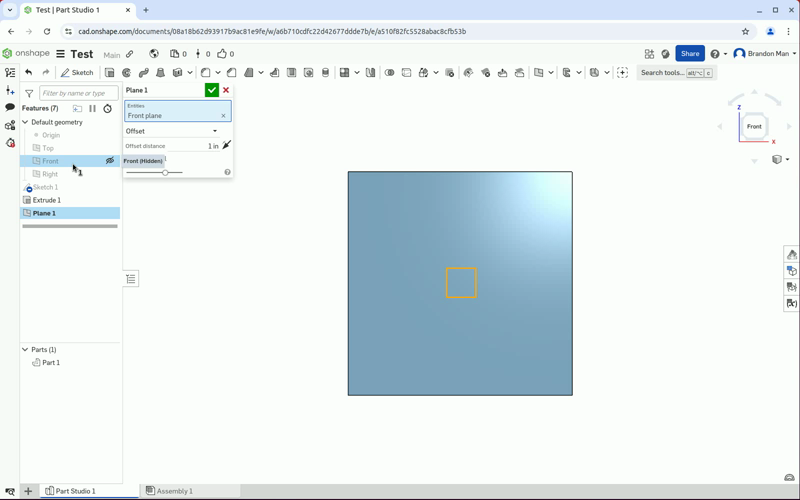
key(tab, 2)
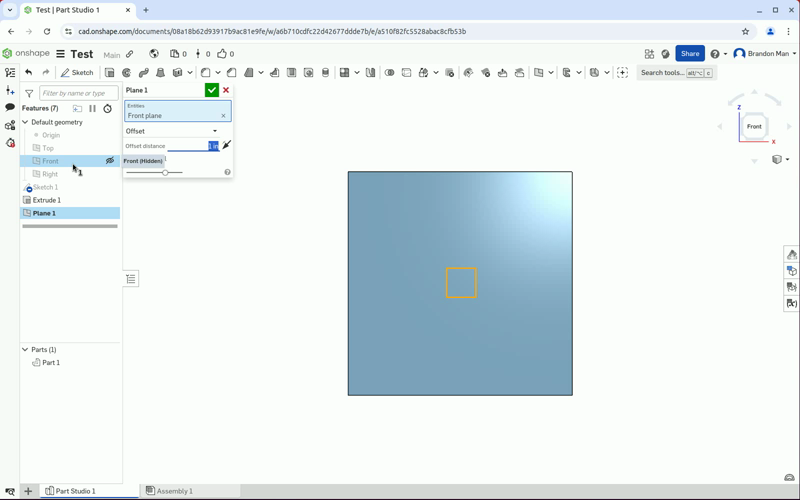
text(1.448)
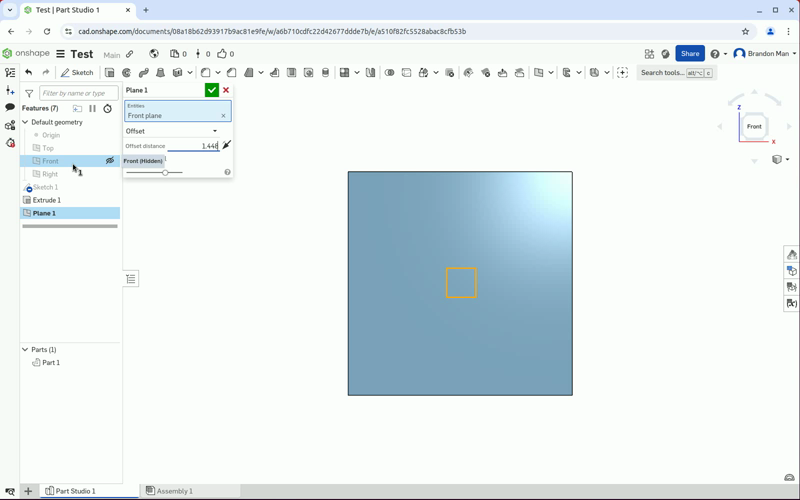
key(enter, 2)
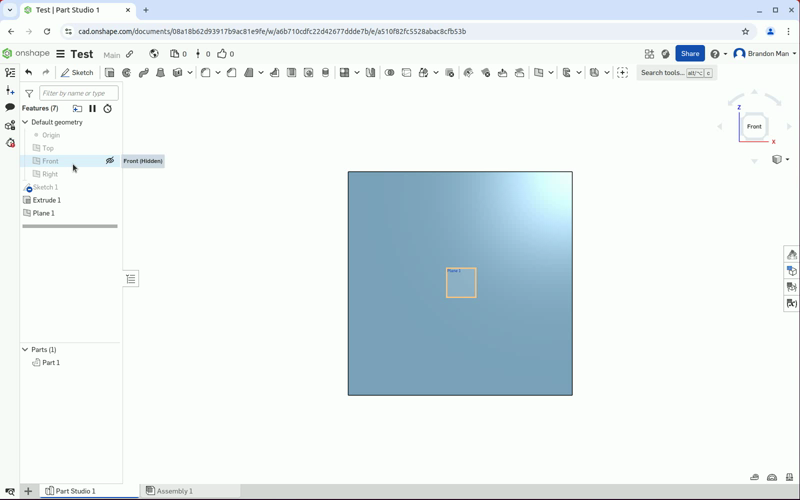
key(shift+s)
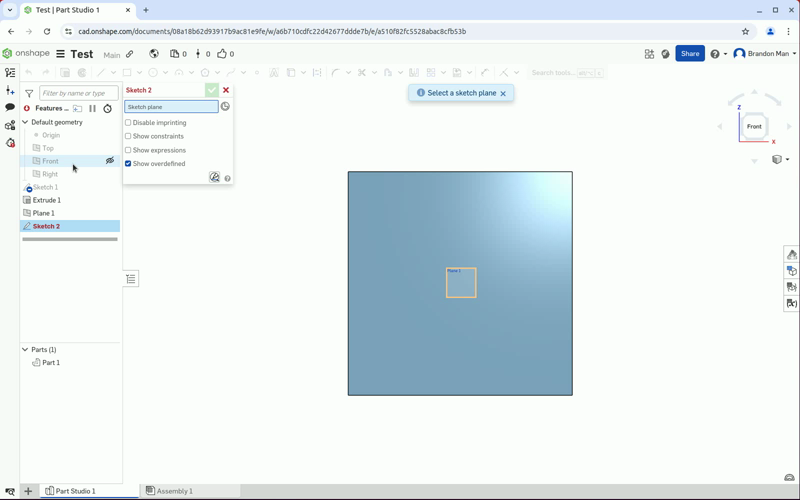
mouse_move(73, 215)
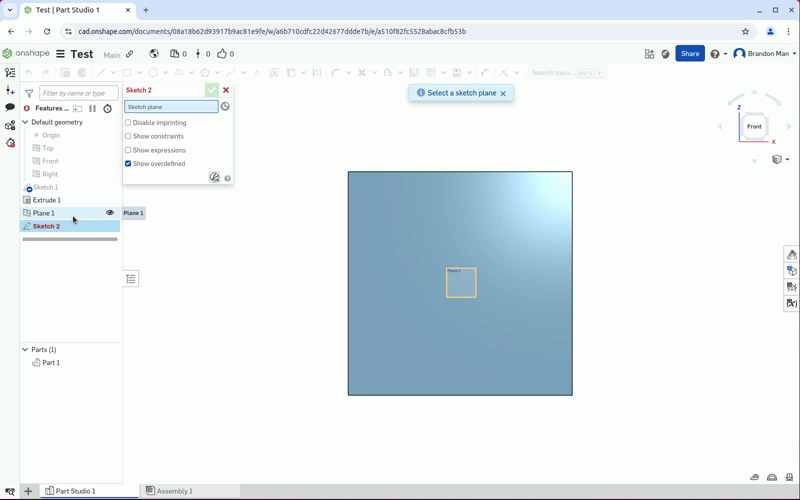
click(73, 215)
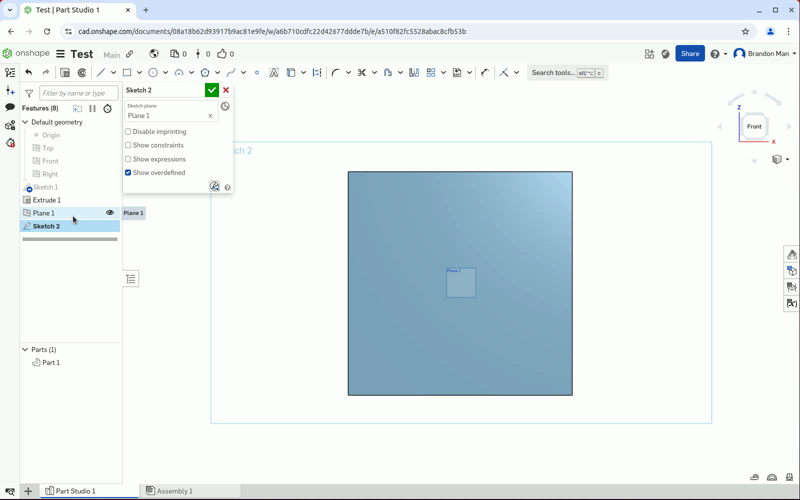
mouse_move(73, 352)
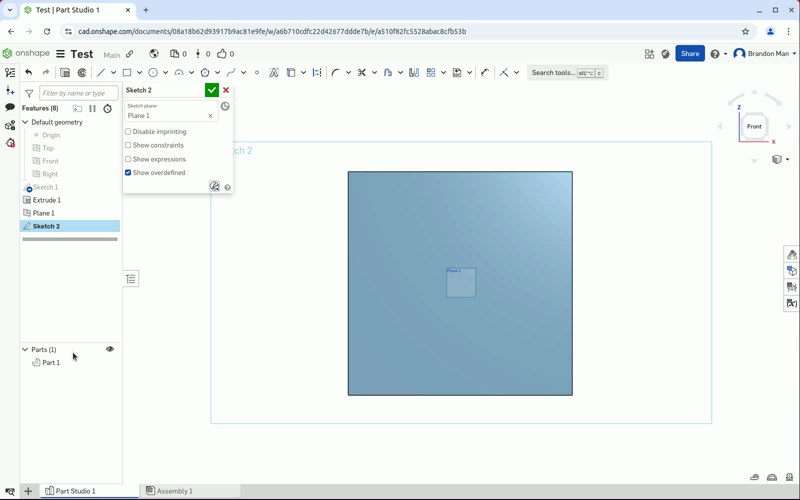
key(y)
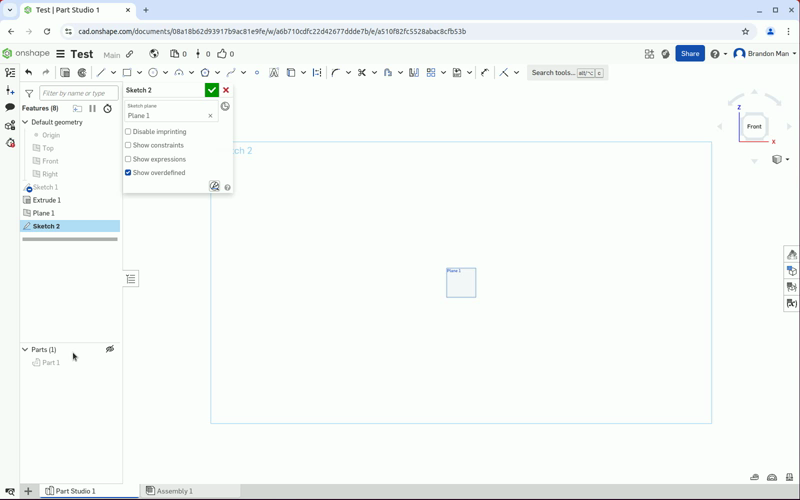
key(l)
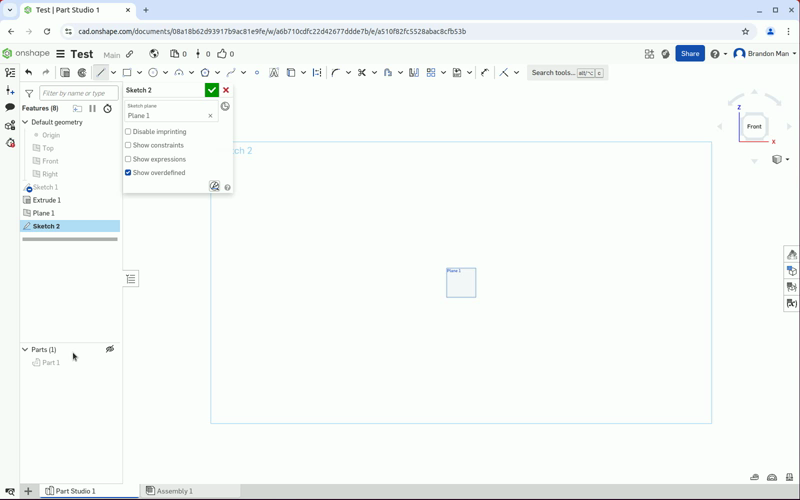
key_down(shift)
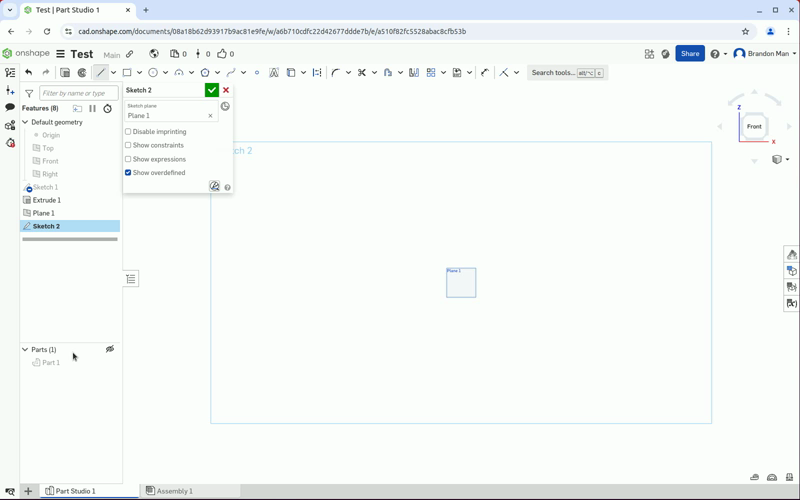
mouse_move(348, 381)
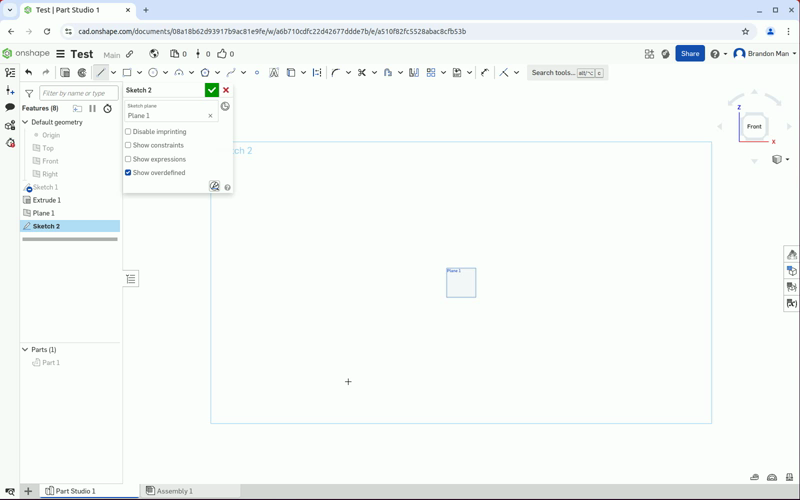
click(348, 381)
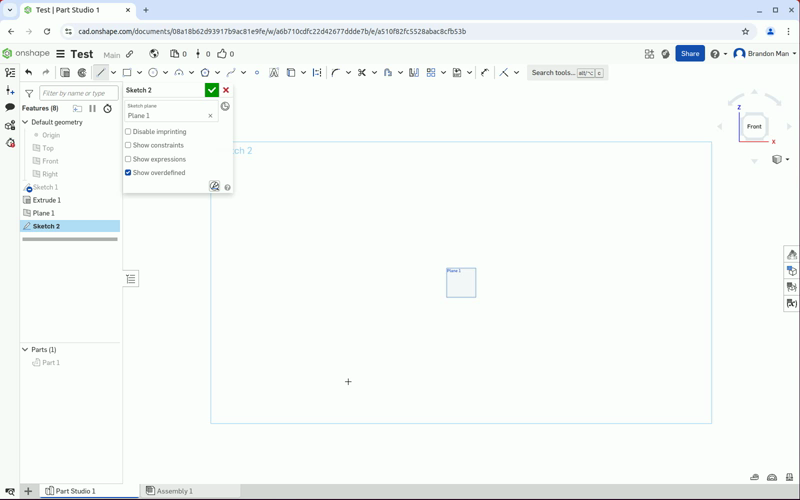
key_up(shift)
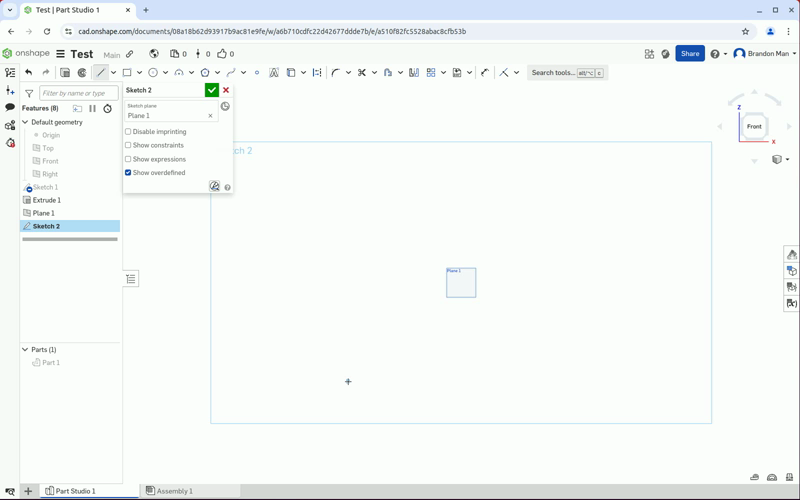
key_down(shift)
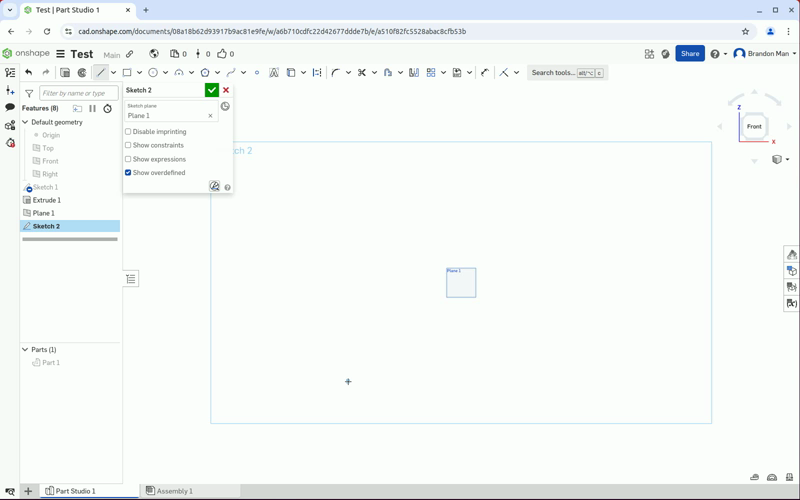
mouse_move(378, 381)
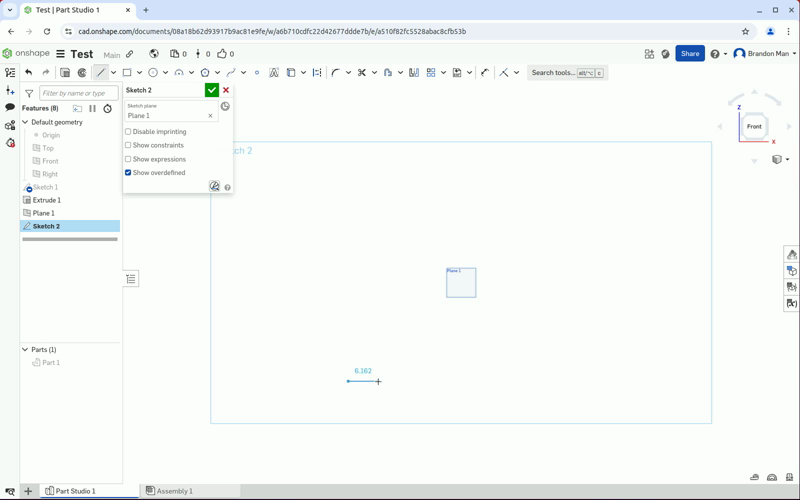
mouse_move(354, 381)
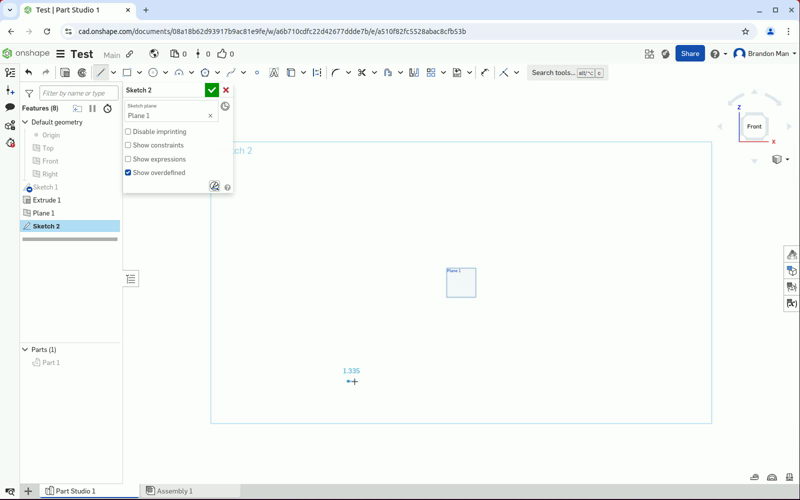
scroll(6)
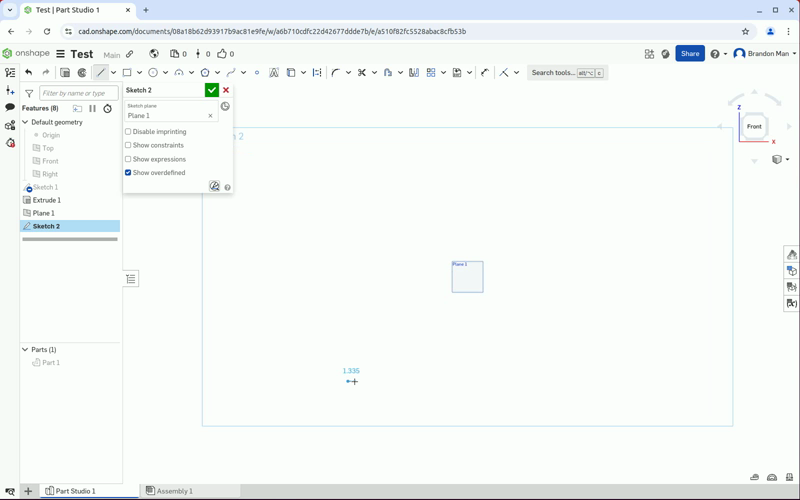
scroll(6)
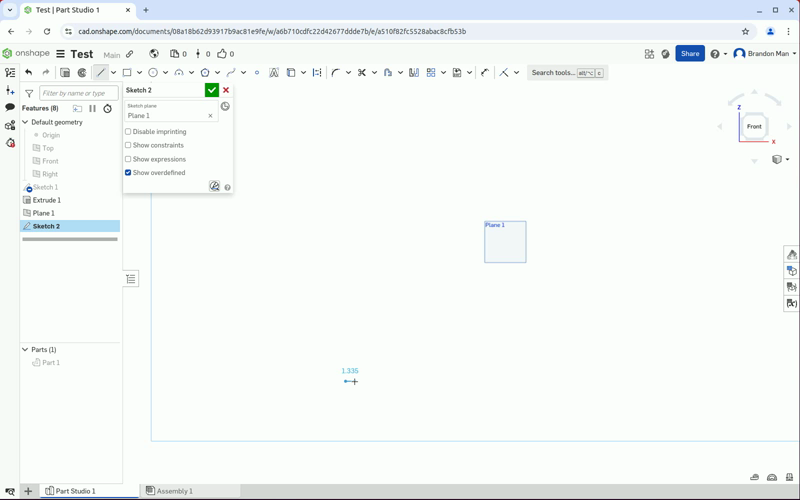
scroll(6)
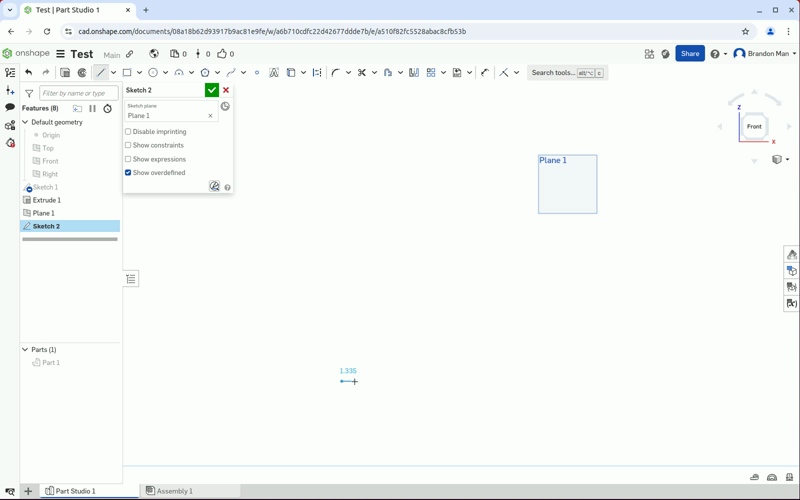
scroll(6)
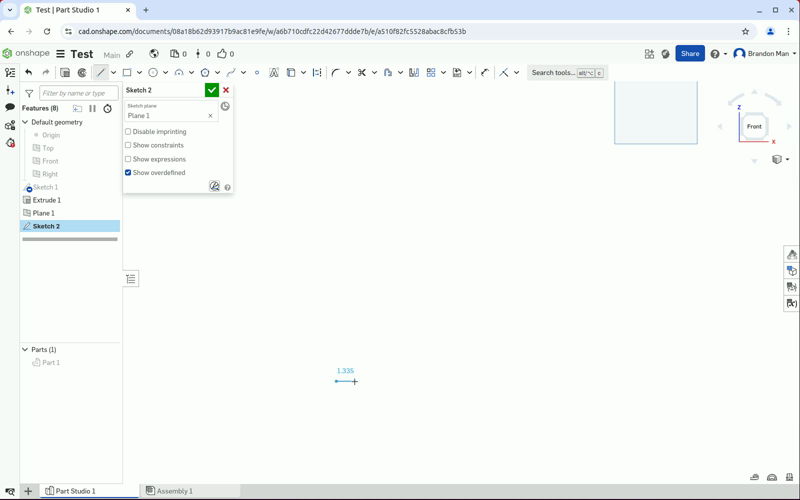
scroll(6)
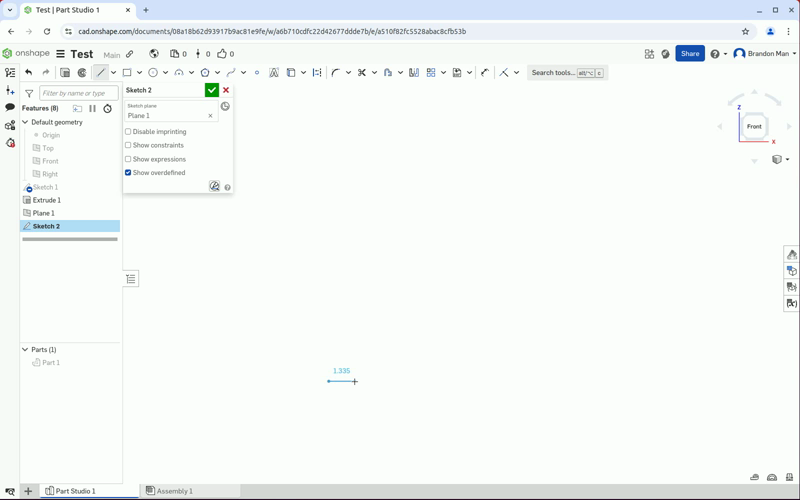
scroll(6)
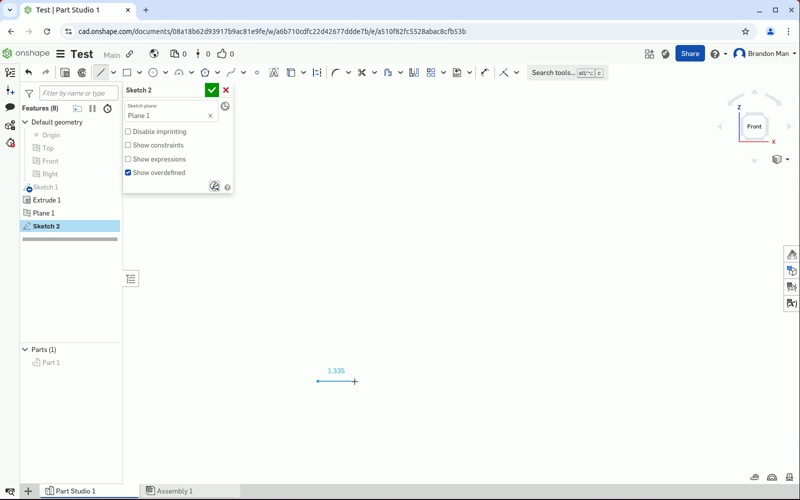
scroll(6)
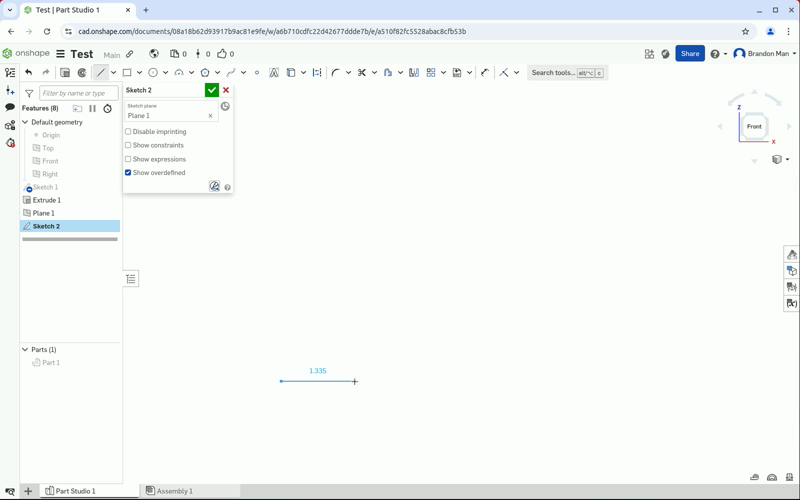
click(354, 381)
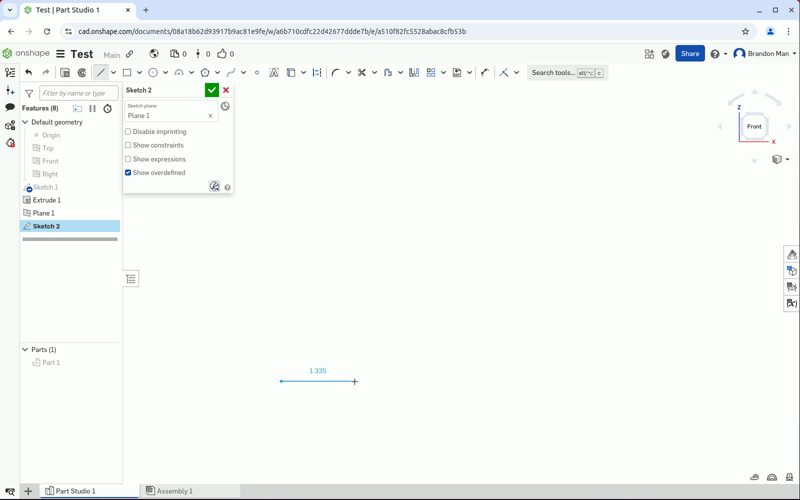
scroll(-6)
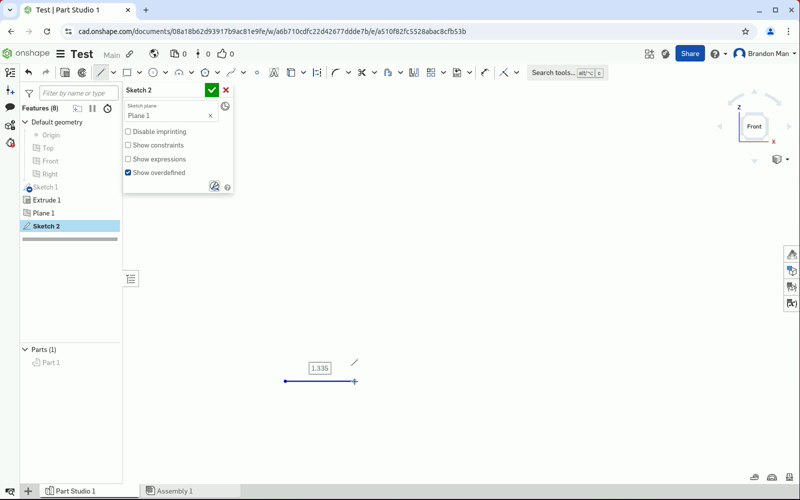
scroll(-6)
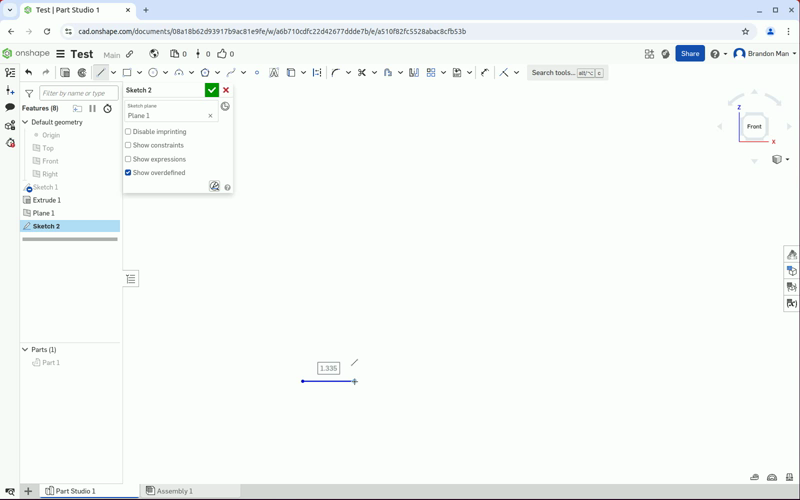
scroll(-6)
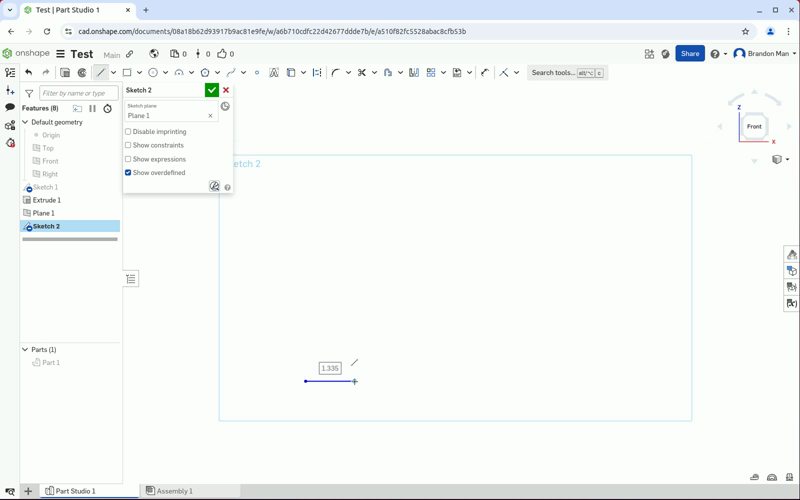
scroll(-6)
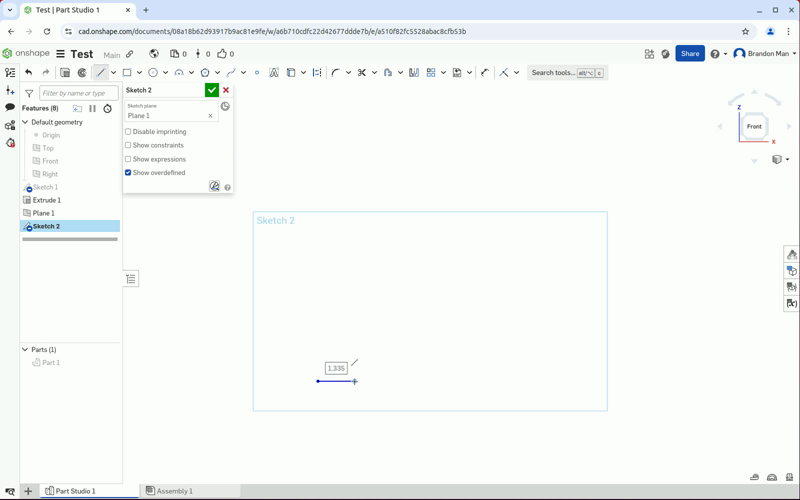
scroll(-6)
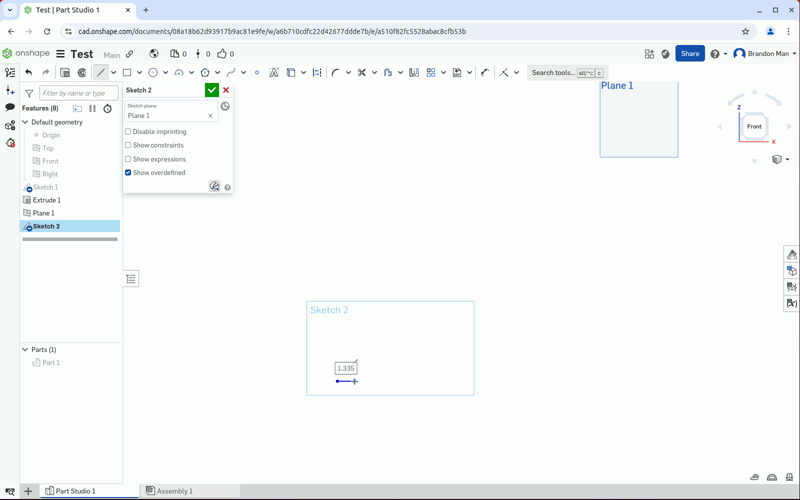
scroll(-6)
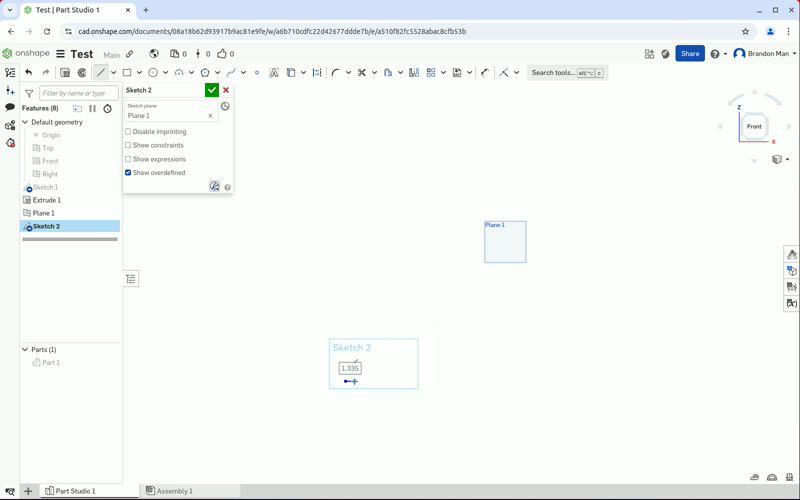
scroll(-6)
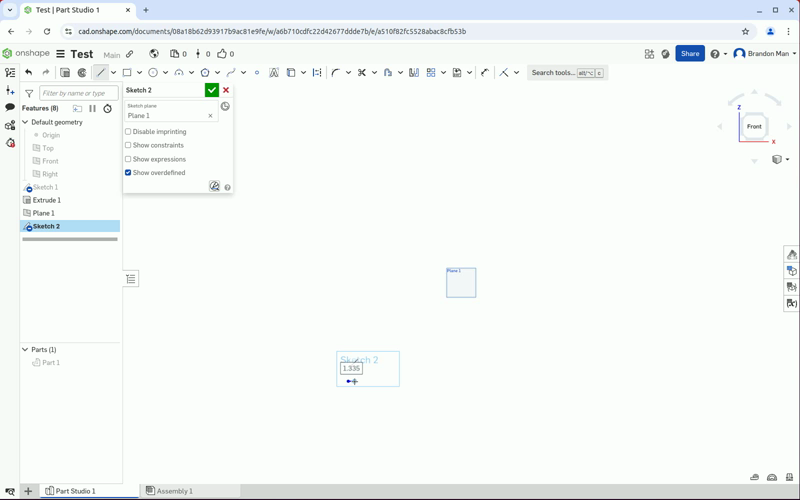
key_up(shift)
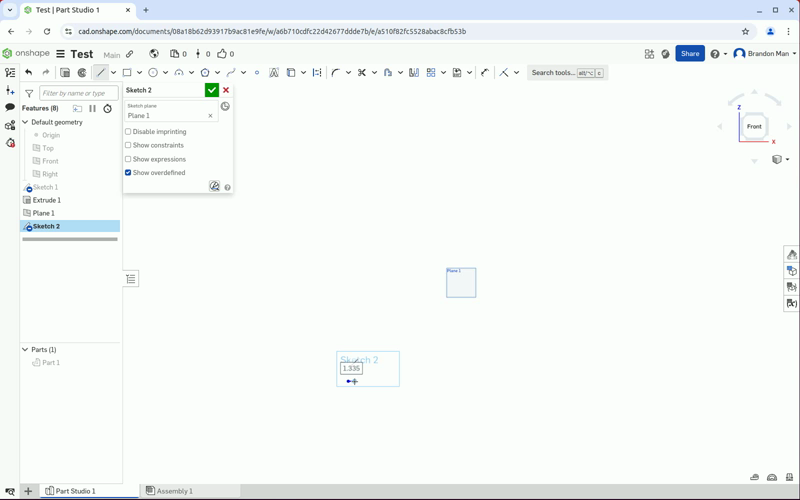
key_down(shift)
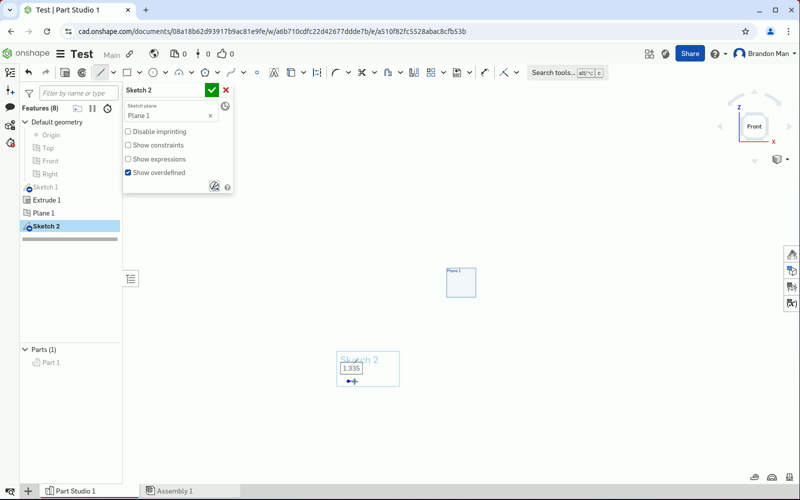
mouse_move(354, 185)
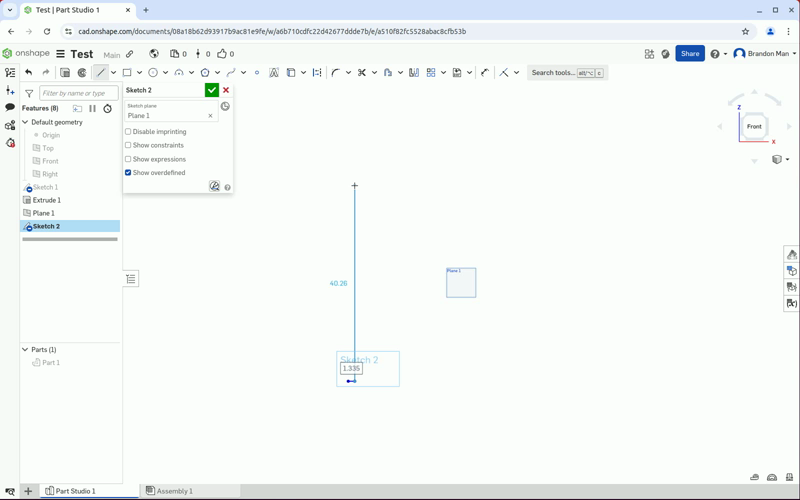
click(354, 185)
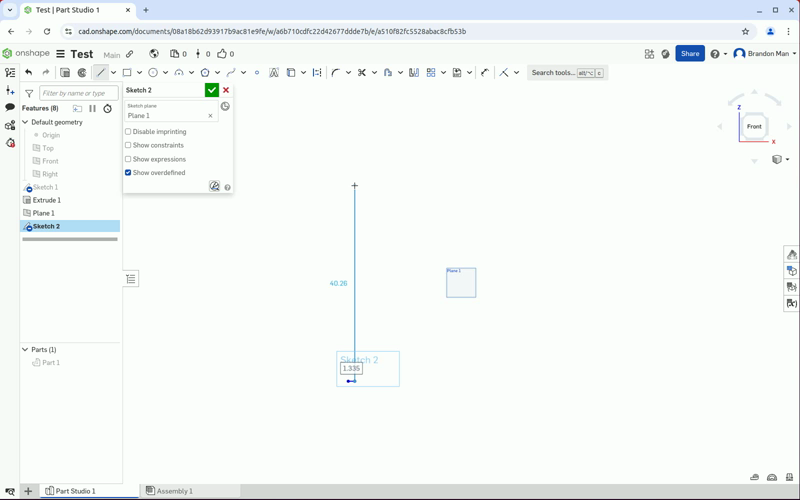
key_up(shift)
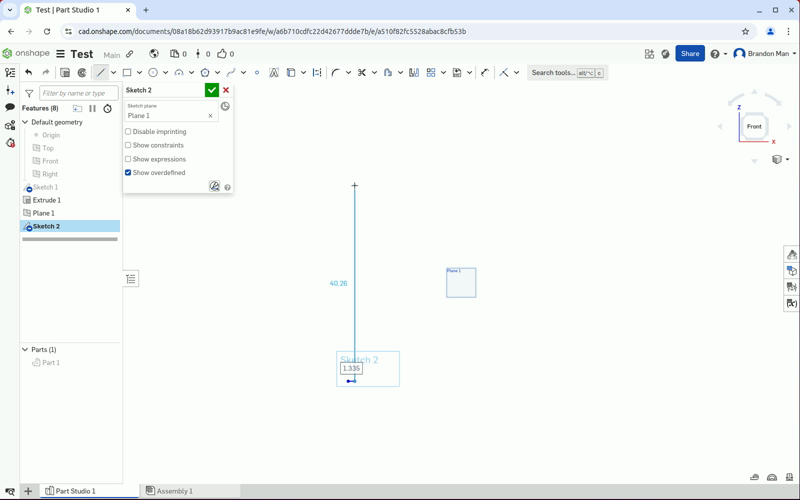
key_down(shift)
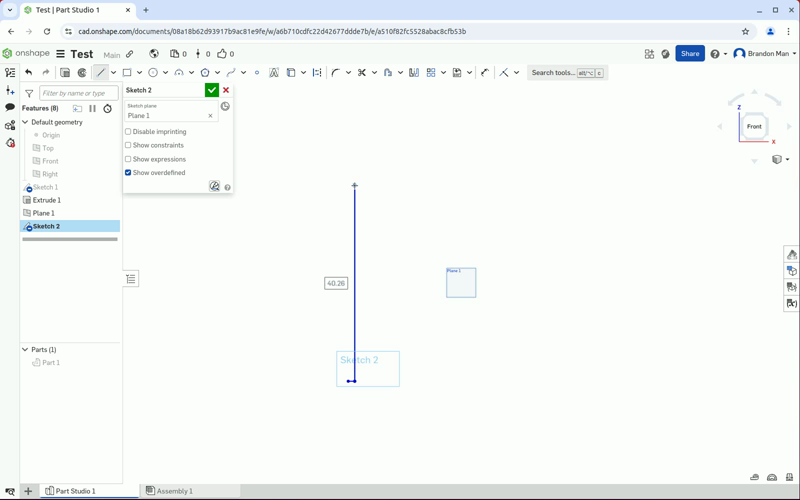
mouse_move(384, 185)
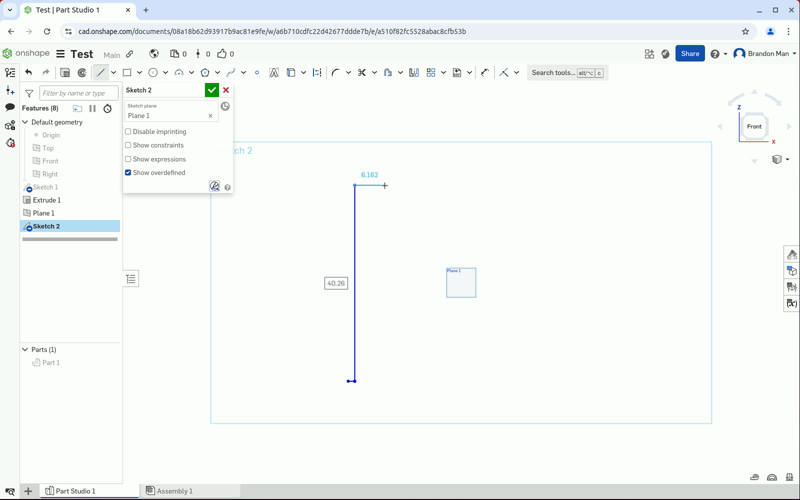
mouse_move(348, 185)
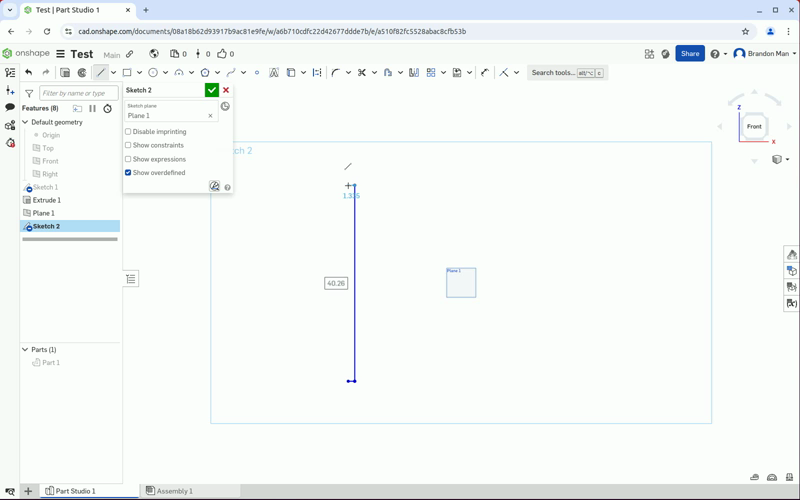
scroll(6)
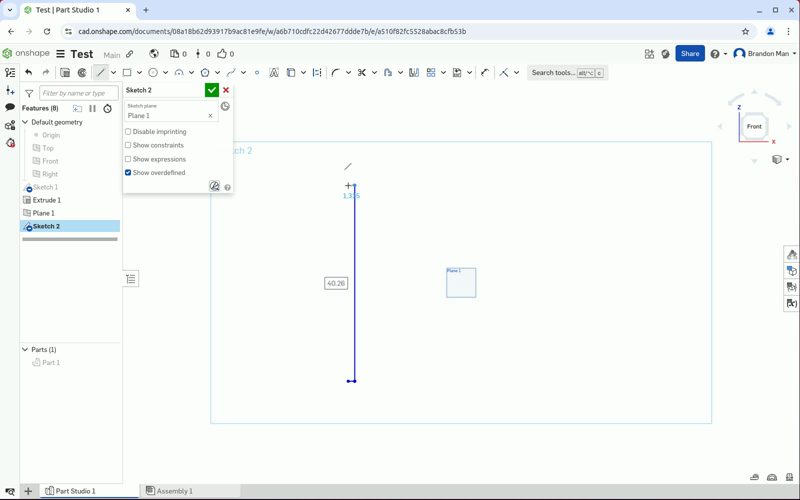
scroll(6)
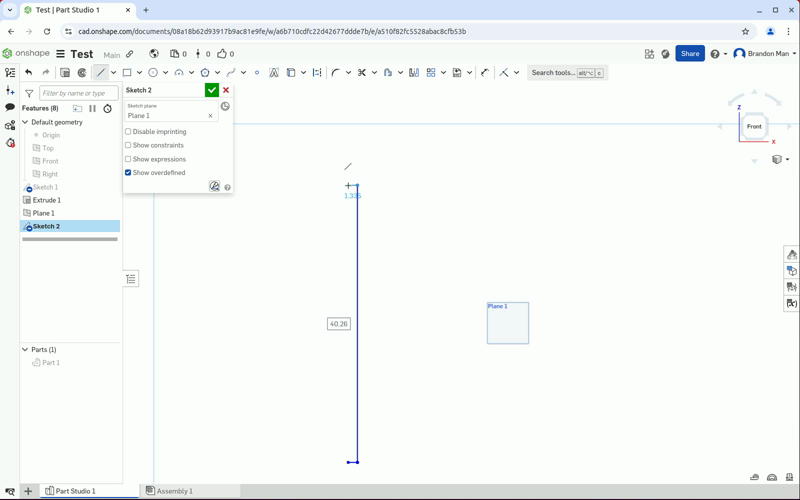
scroll(6)
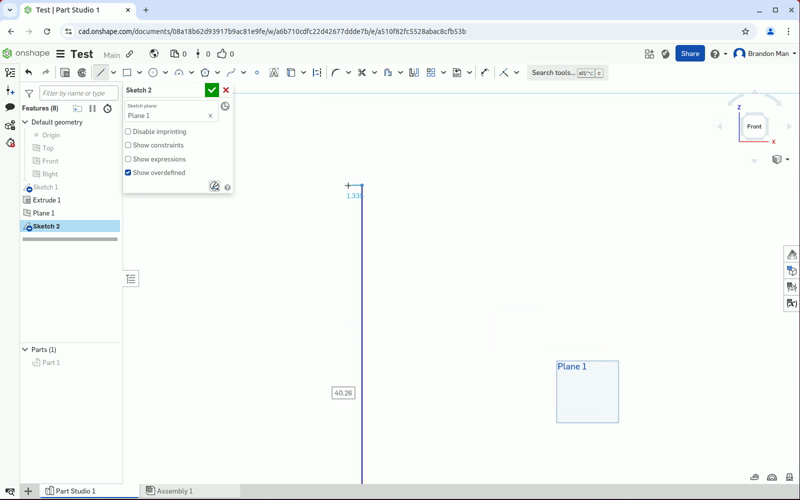
scroll(6)
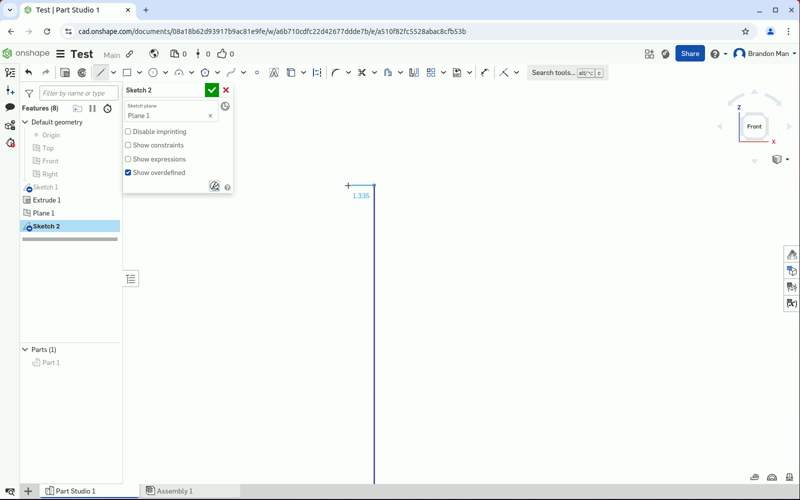
scroll(6)
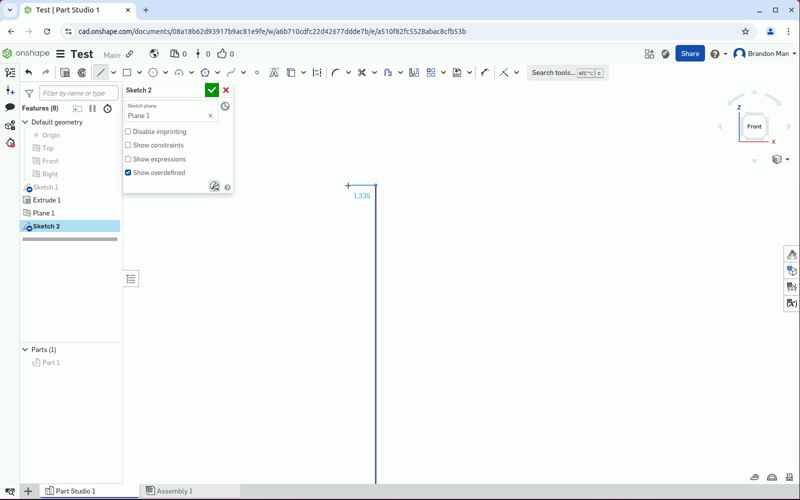
scroll(6)
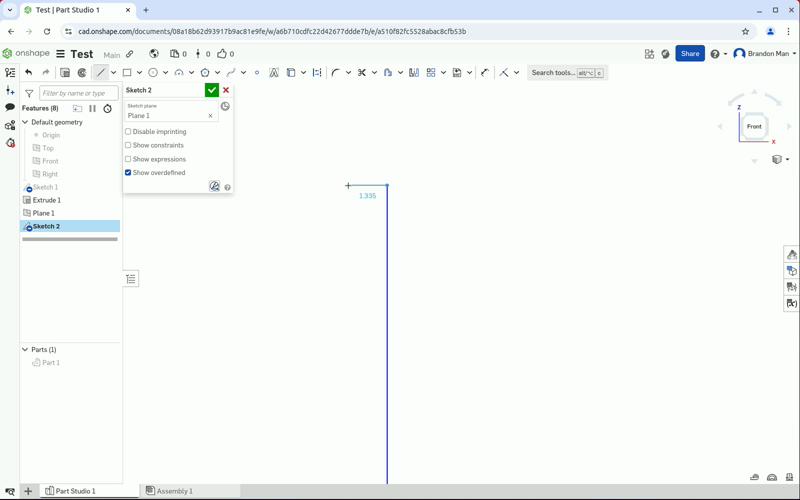
scroll(6)
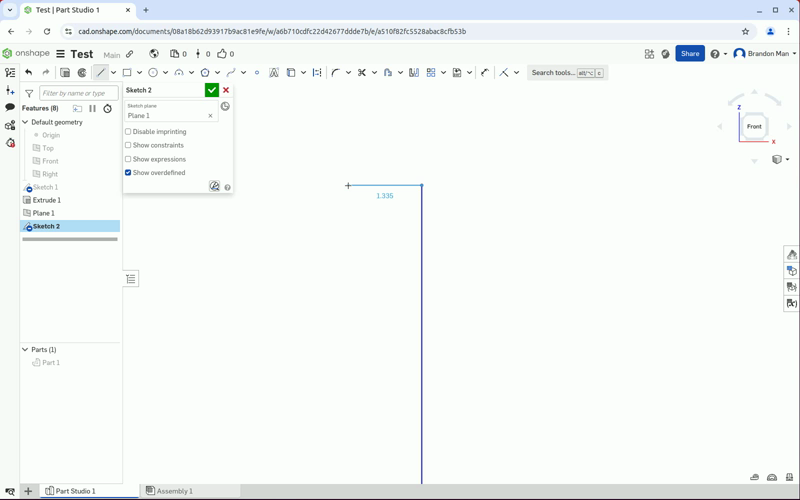
click(348, 185)
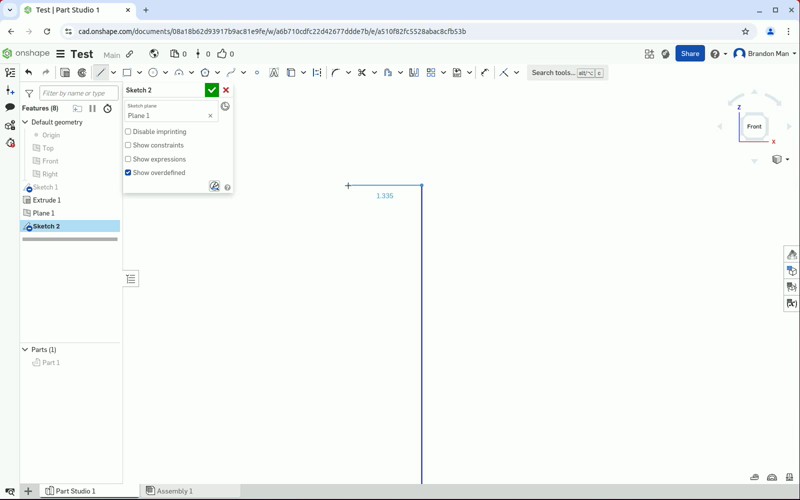
scroll(-6)
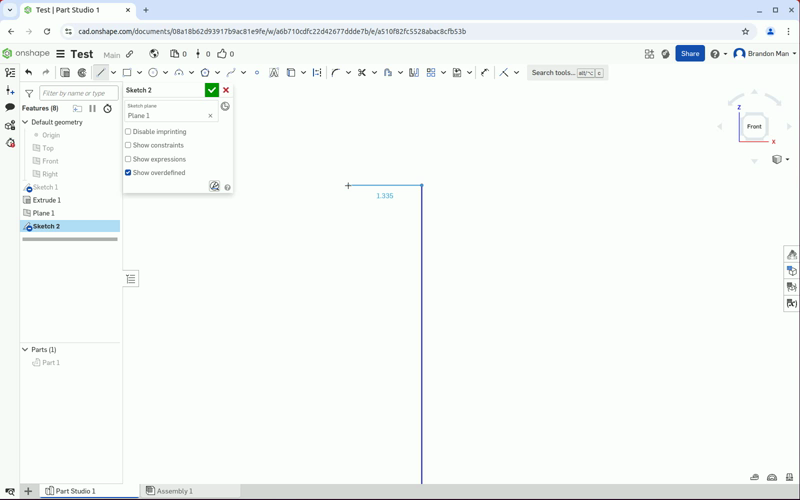
scroll(-6)
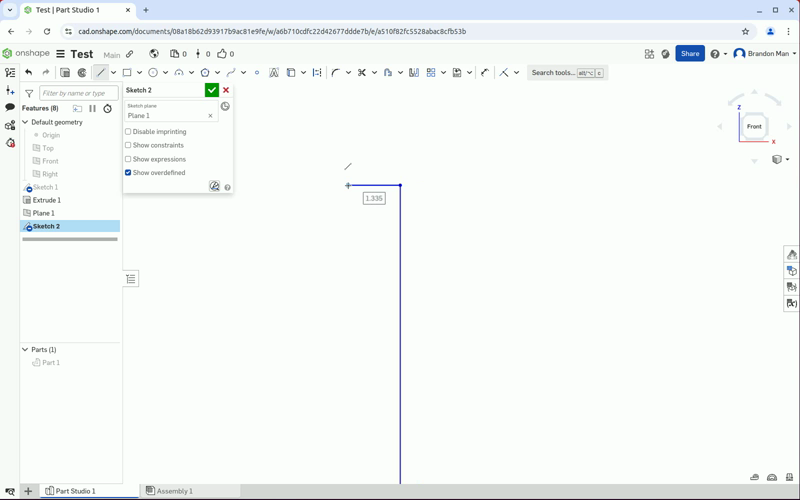
scroll(-6)
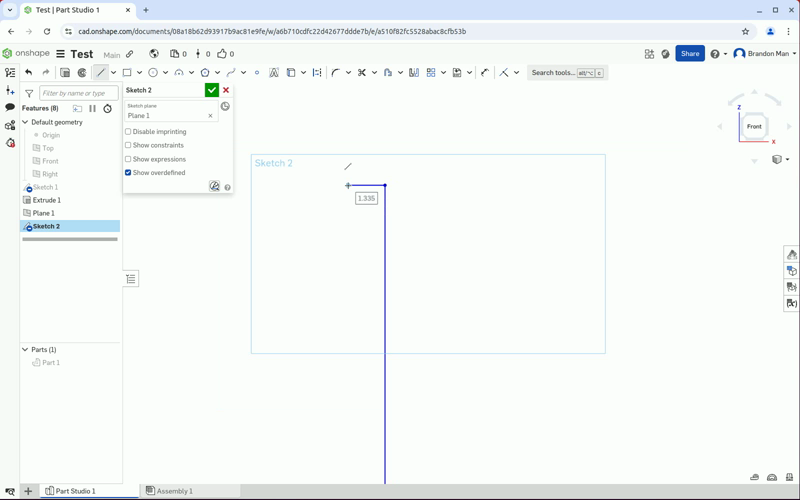
scroll(-6)
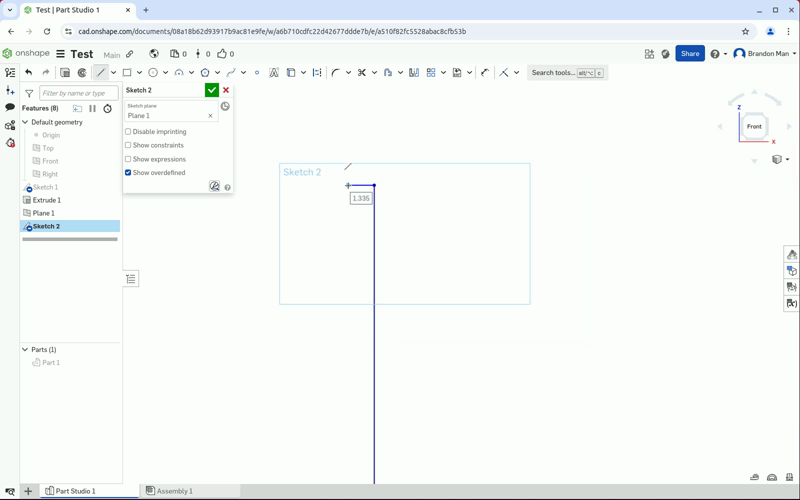
scroll(-6)
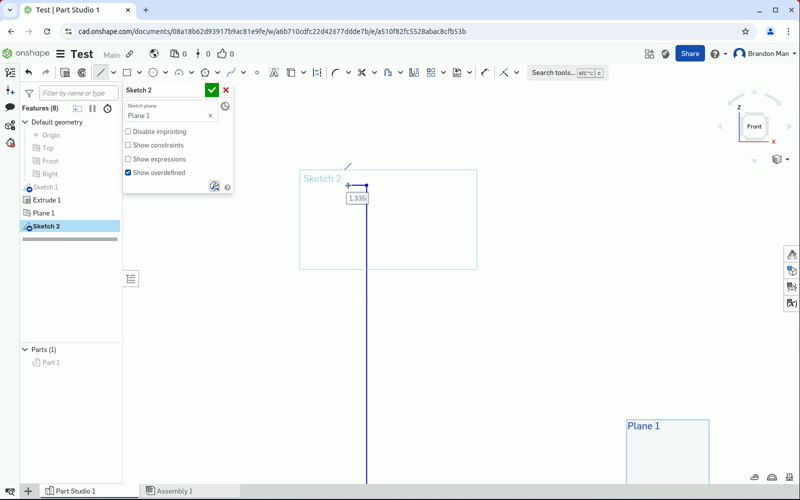
scroll(-6)
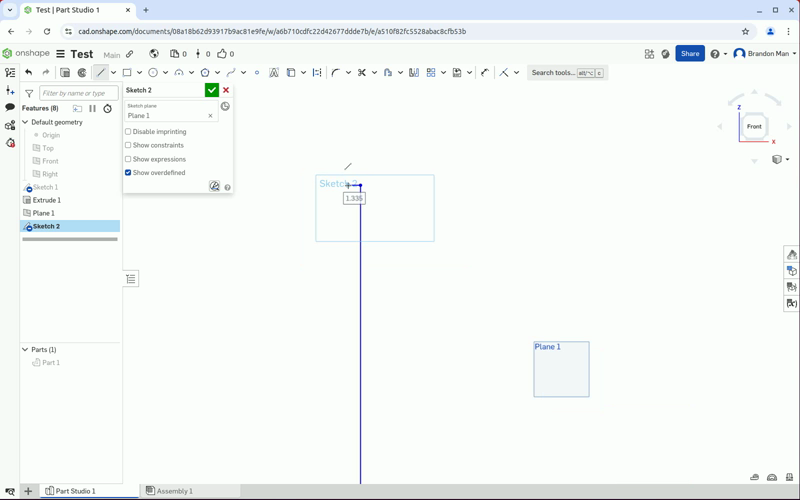
scroll(-6)
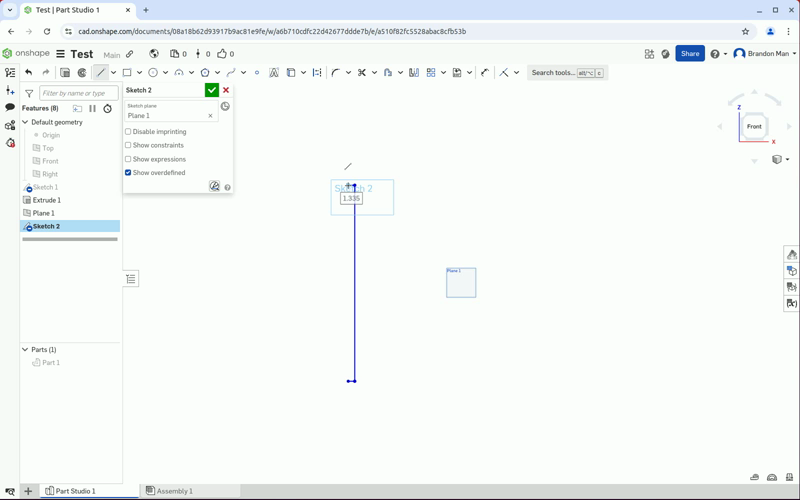
key_up(shift)
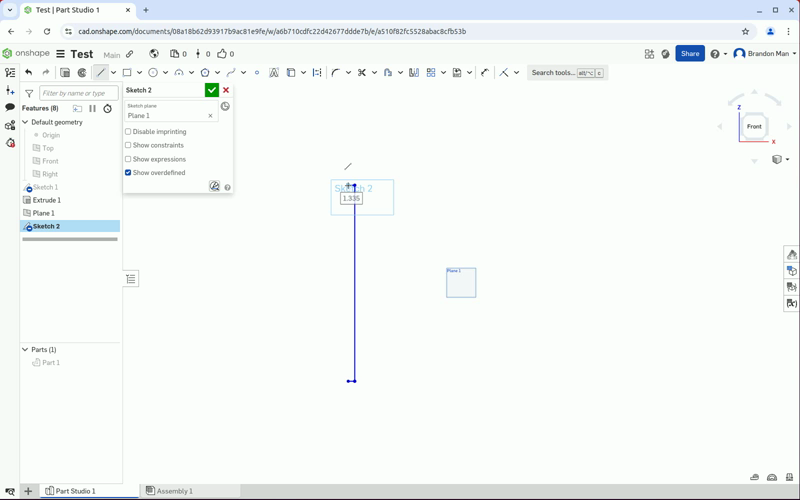
key_down(shift)
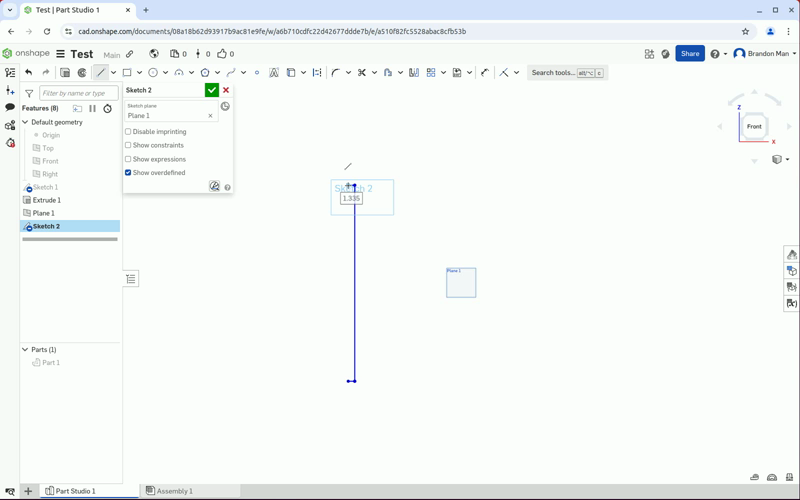
mouse_move(348, 381)
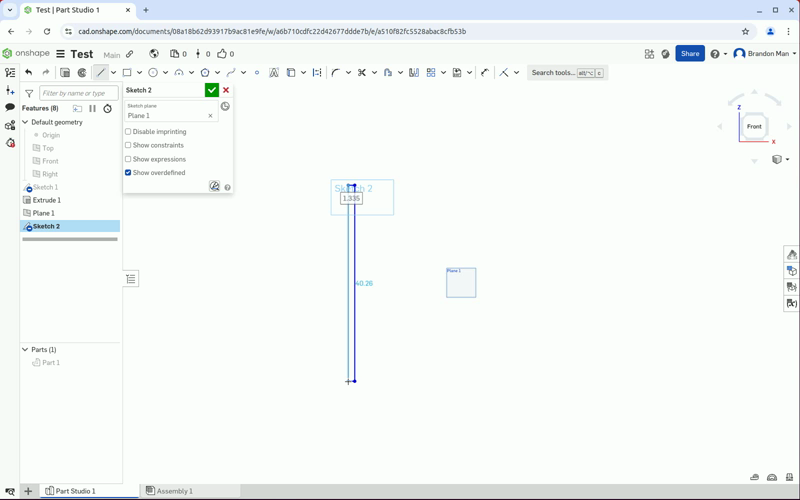
key_up(shift)
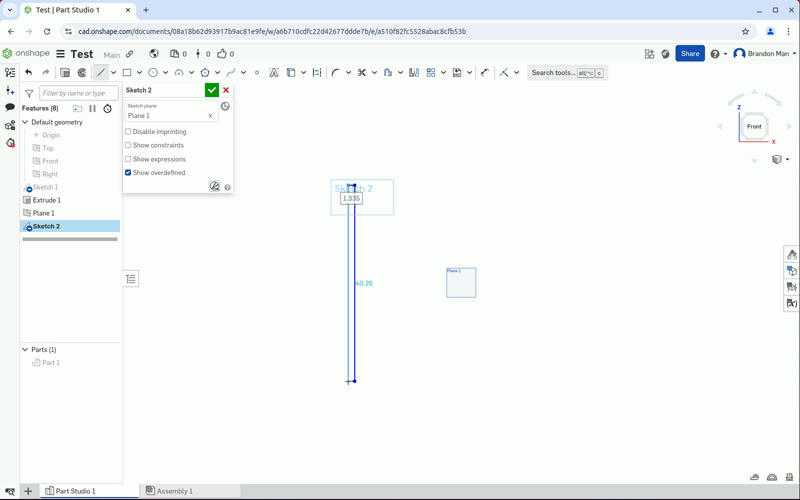
click(348, 381)
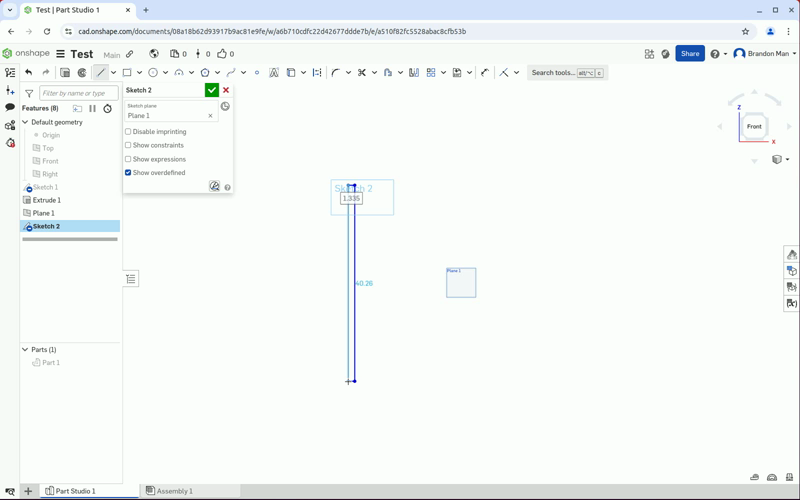
key(esc)
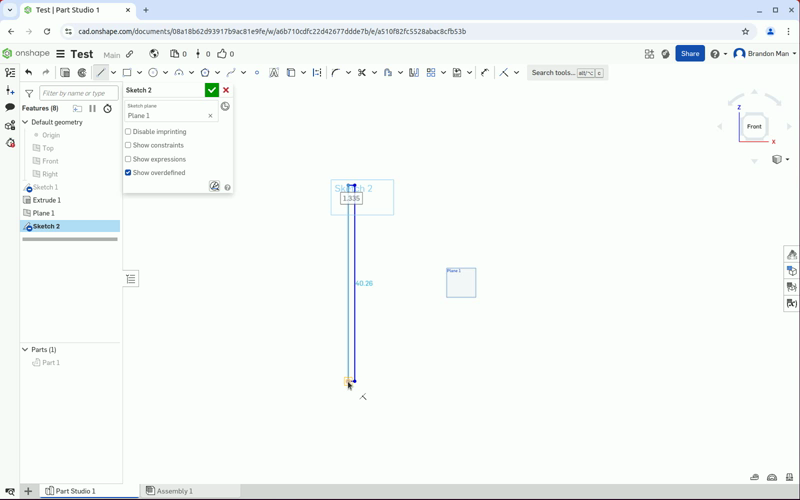
mouse_move(350, 233)
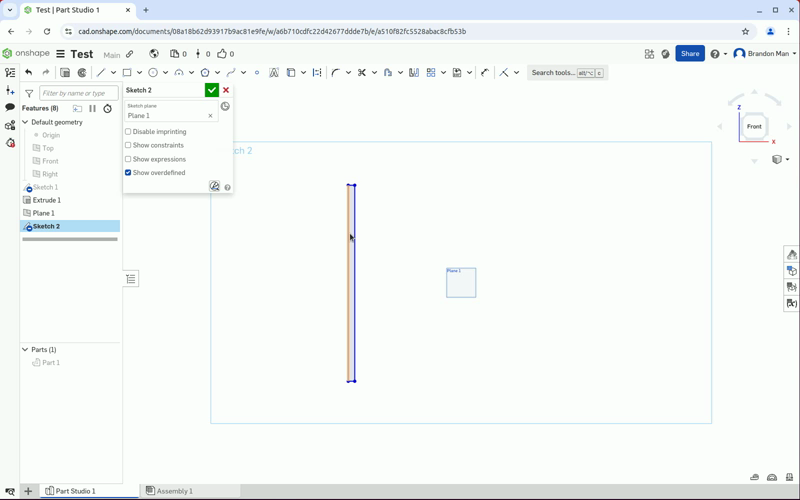
scroll(6)
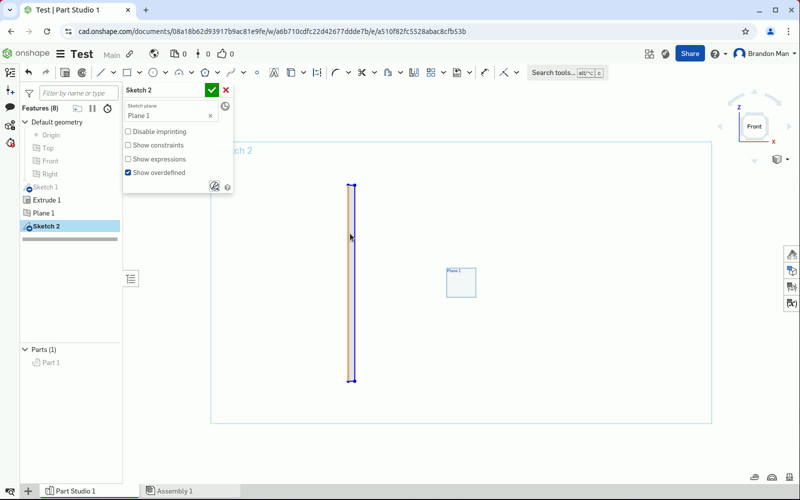
scroll(6)
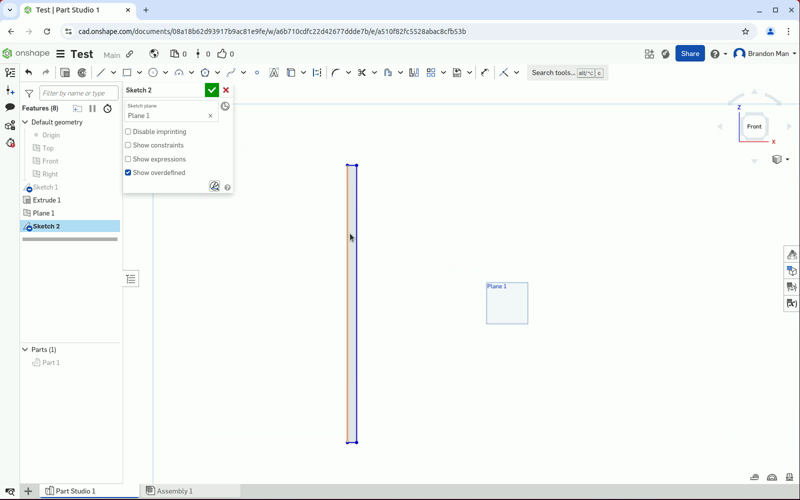
scroll(6)
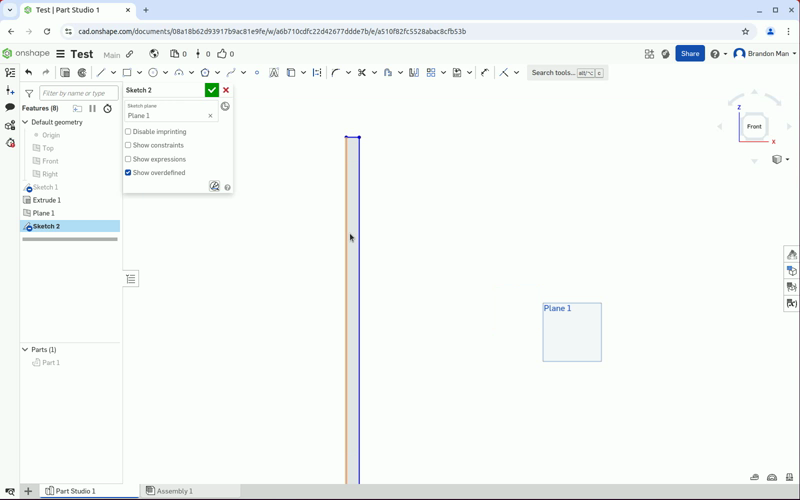
scroll(6)
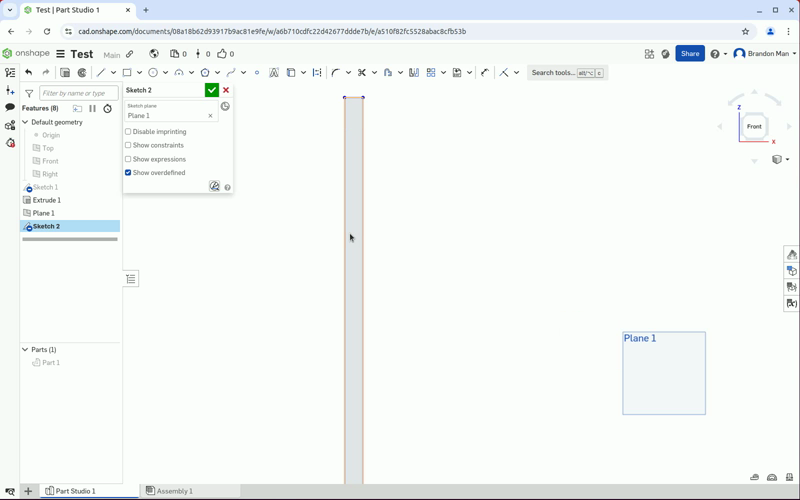
scroll(6)
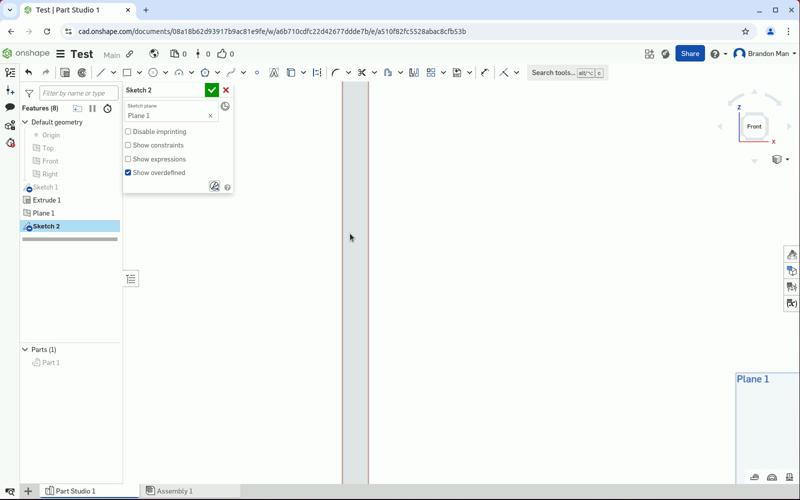
scroll(6)
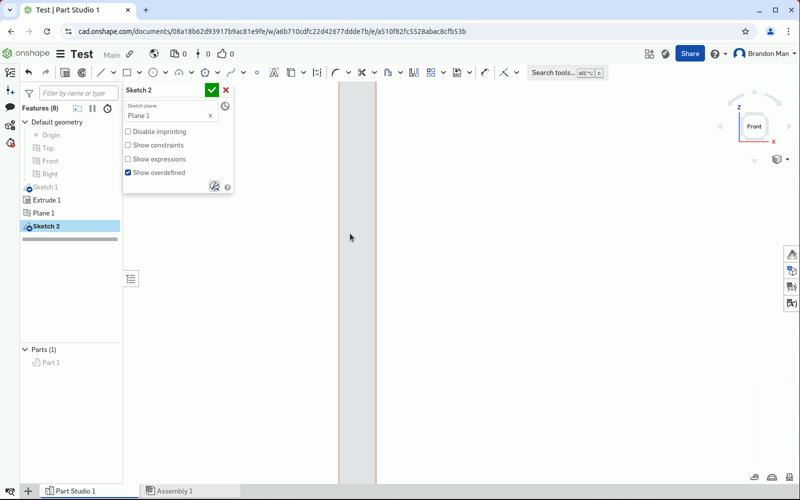
scroll(6)
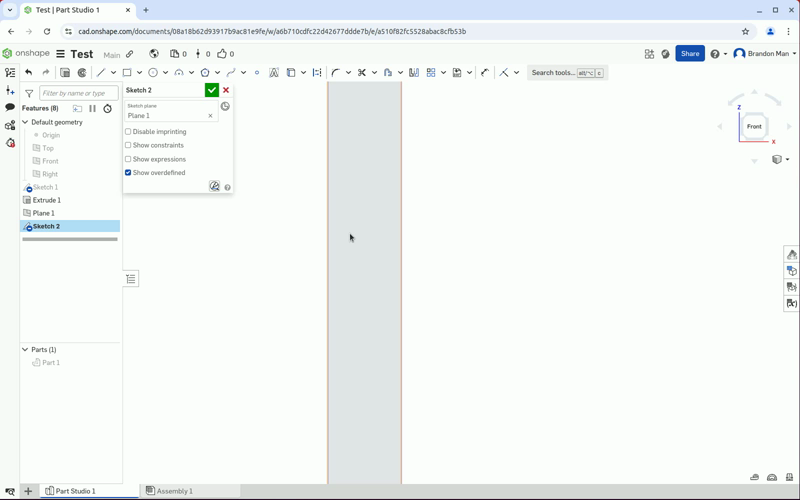
click(350, 233)
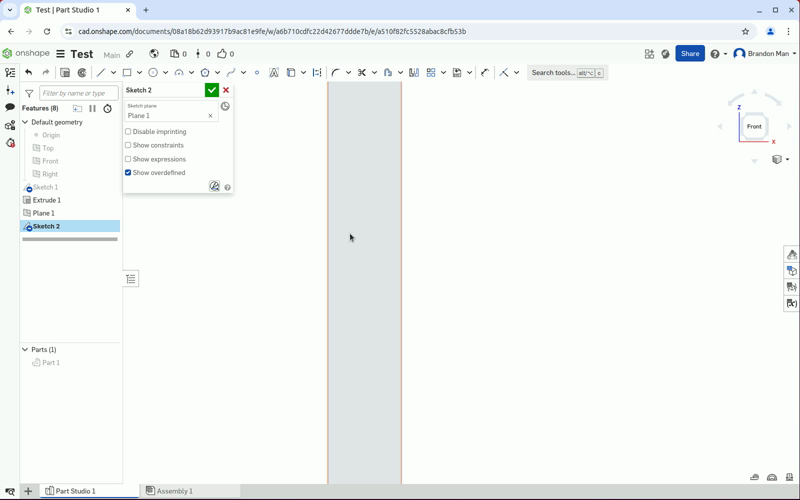
scroll(-6)
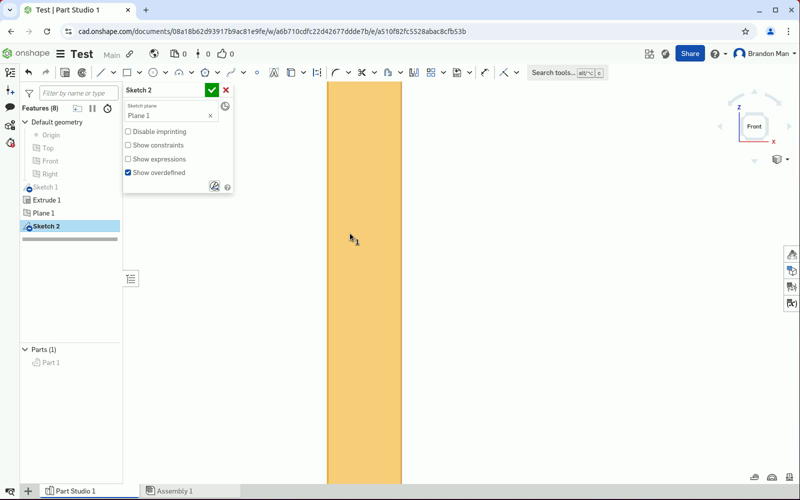
scroll(-6)
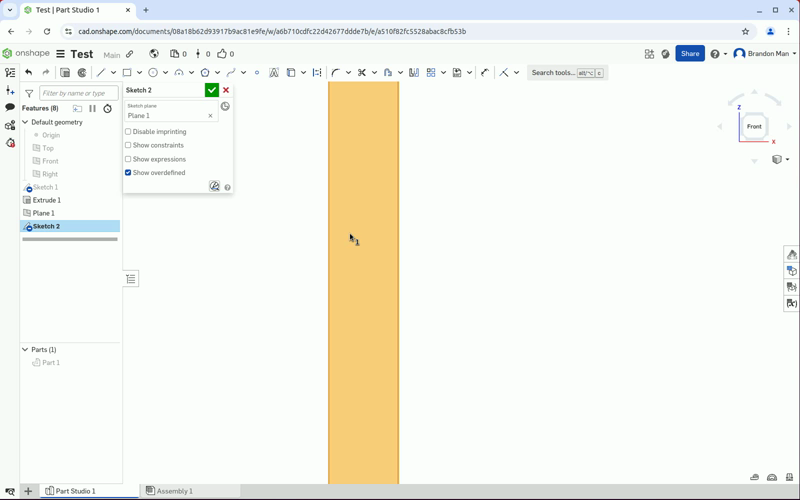
scroll(-6)
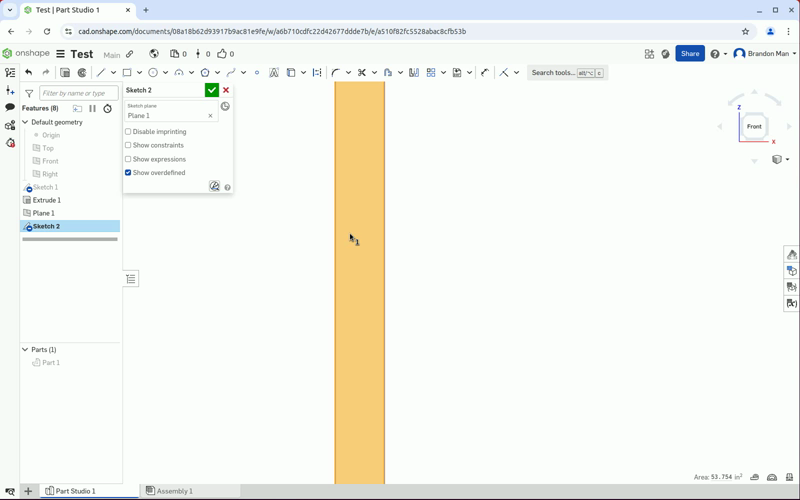
scroll(-6)
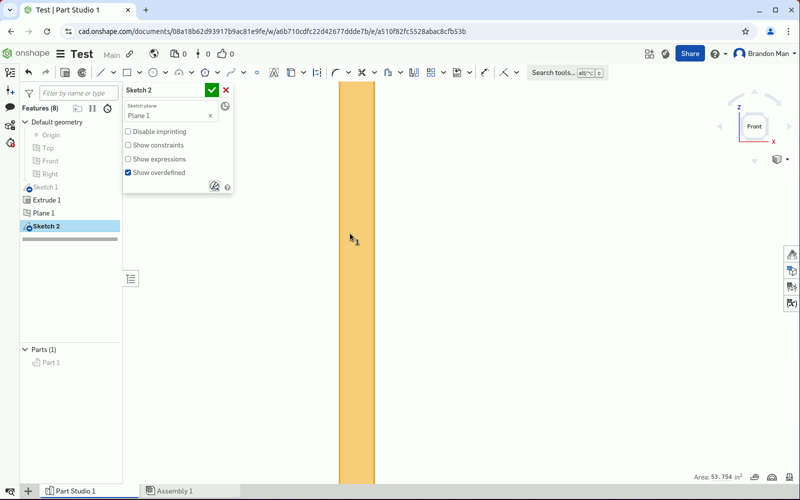
scroll(-6)
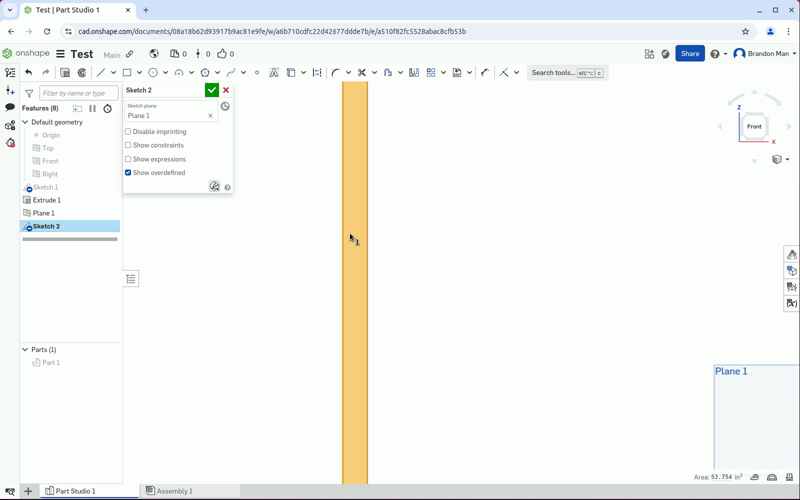
scroll(-6)
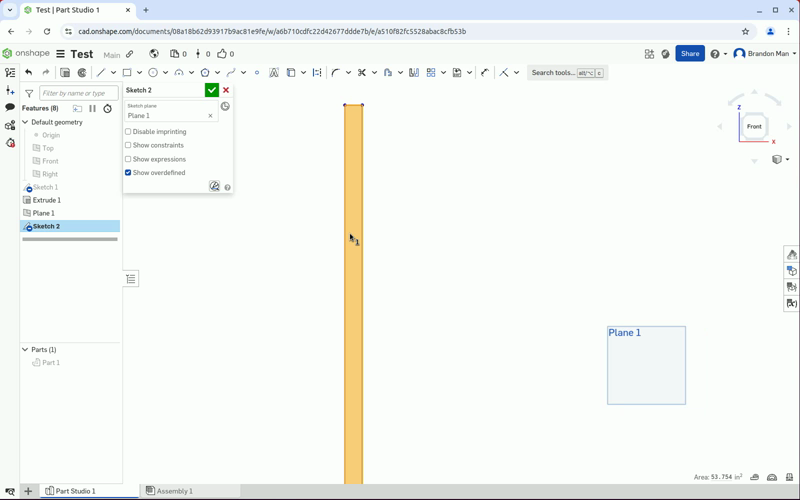
scroll(-6)
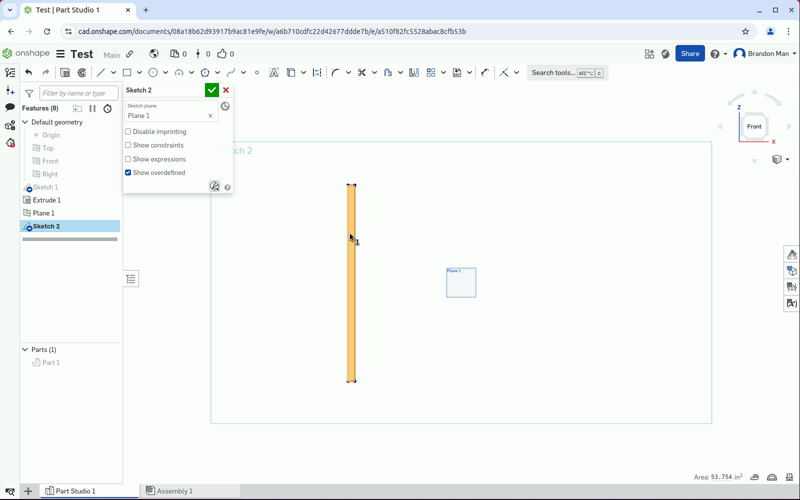
mouse_move(73, 352)
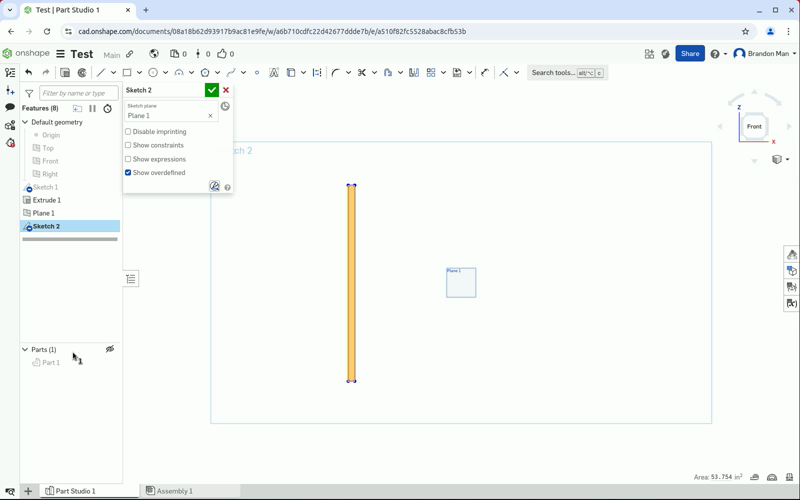
key(shift+y)
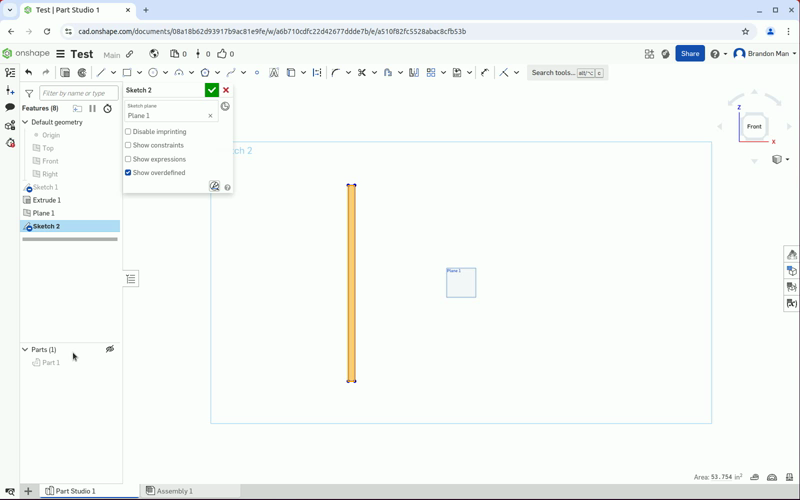
key(shift+e)
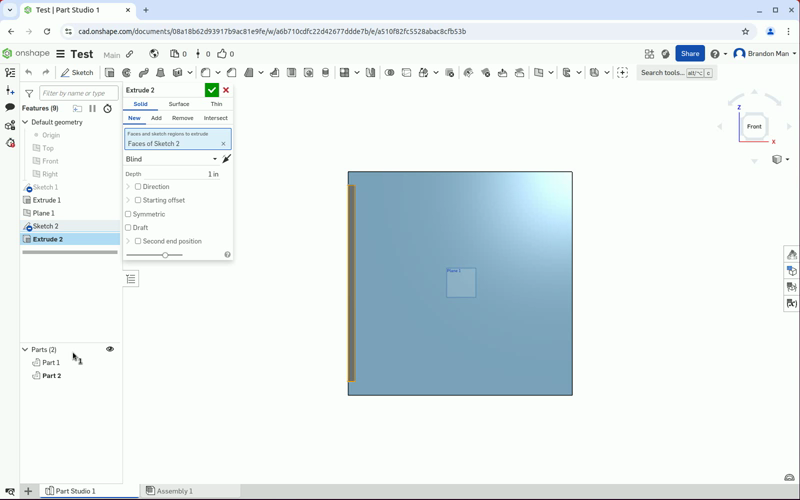
mouse_move(143, 106)
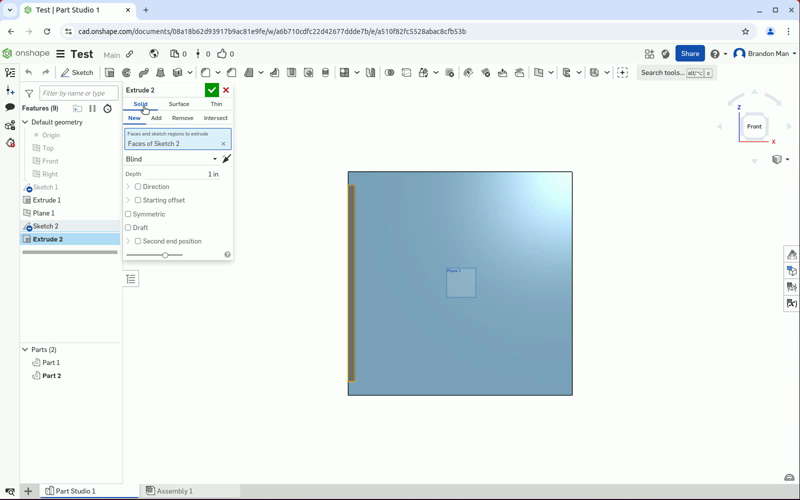
click(143, 106)
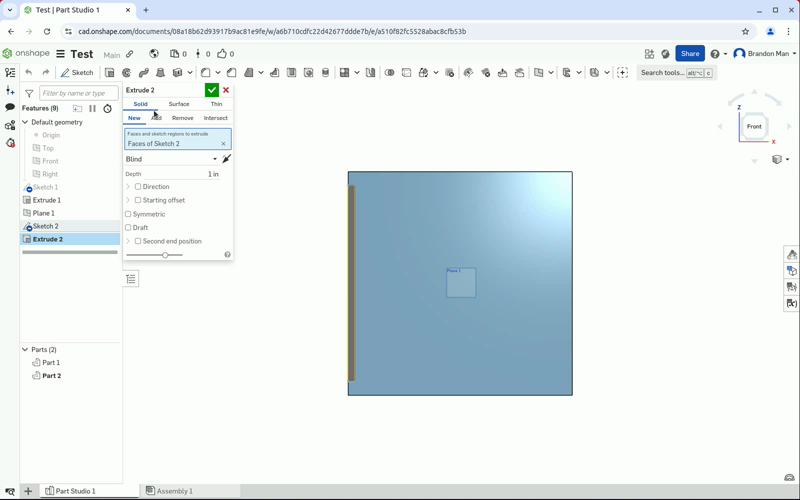
mouse_move(186, 120)
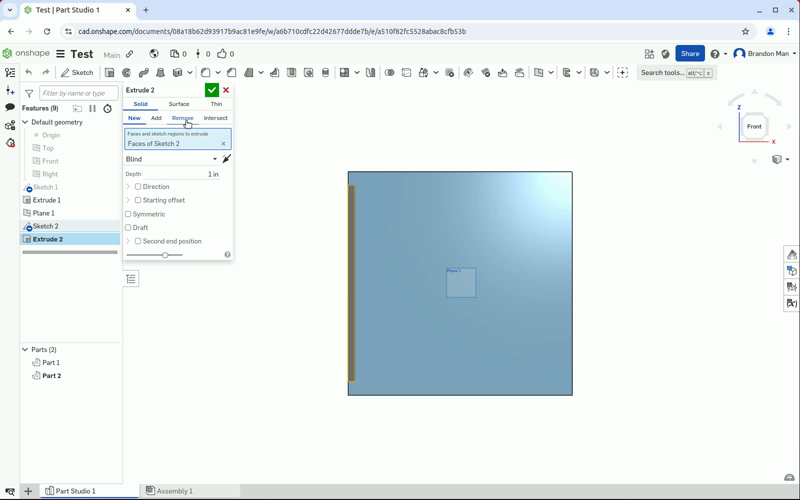
click(186, 120)
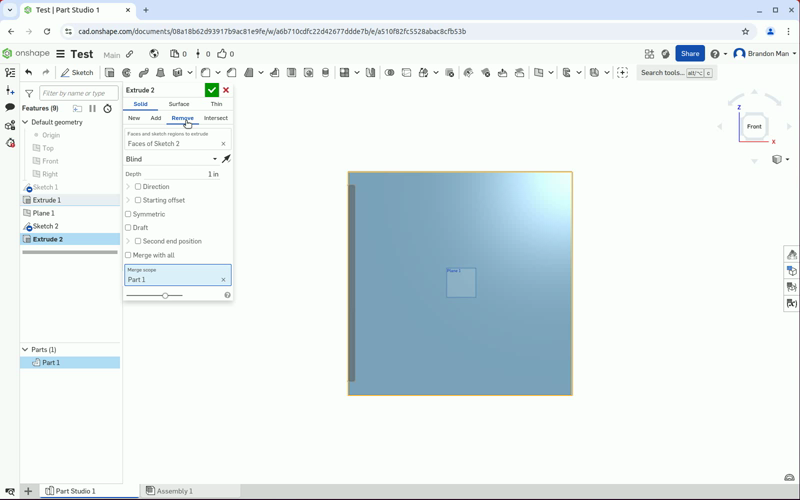
key(tab, 4)
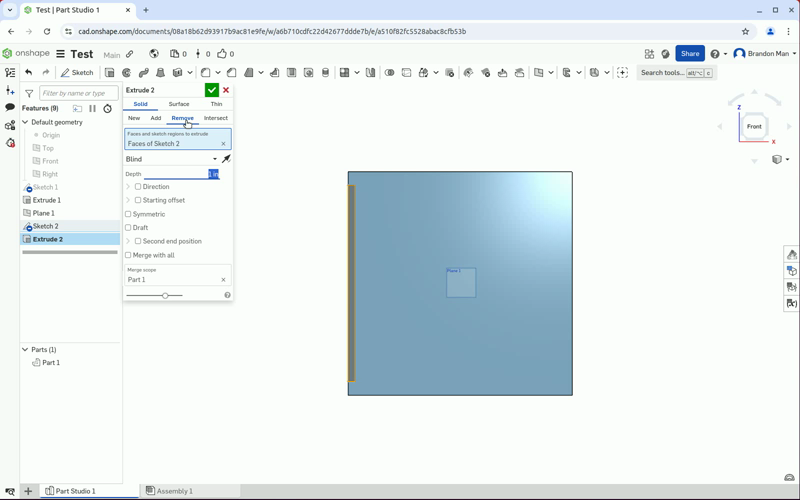
text(11.554)
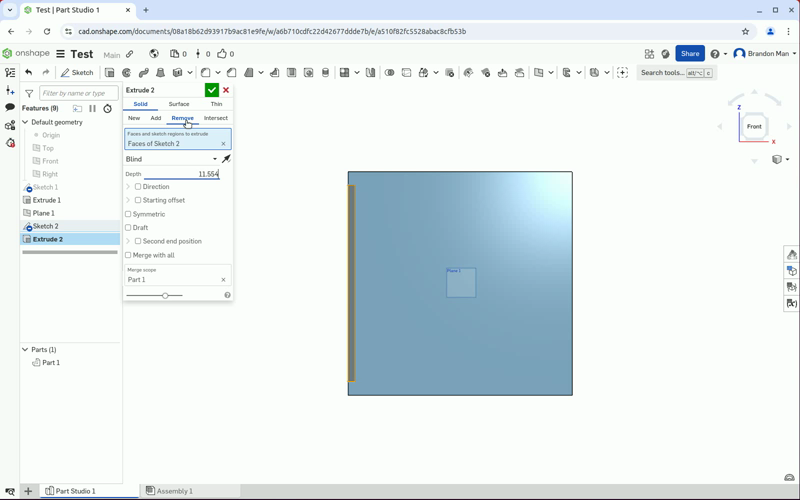
key(tab, 6)
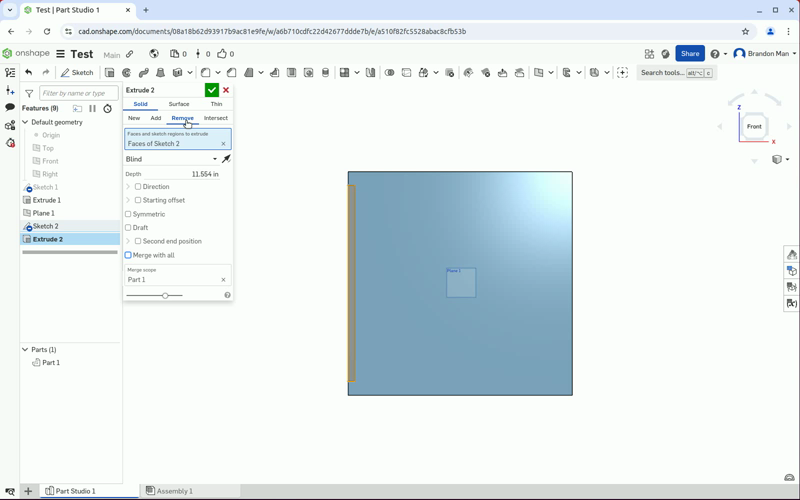
key(space)
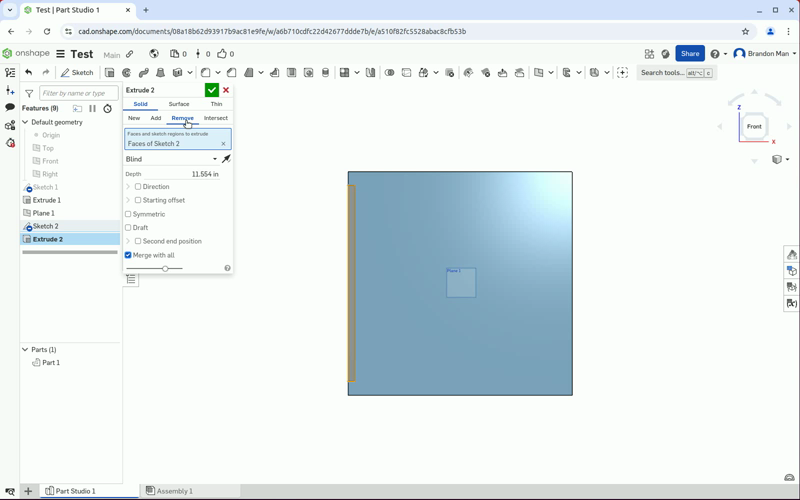
key(enter)
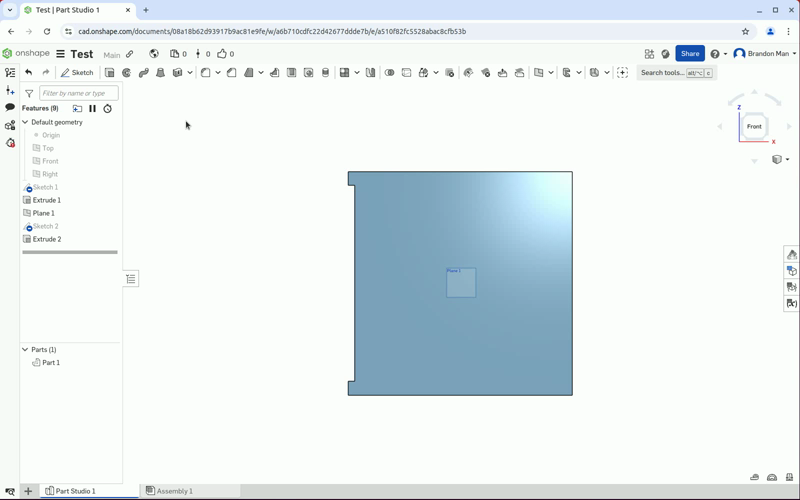
key(shift+h)
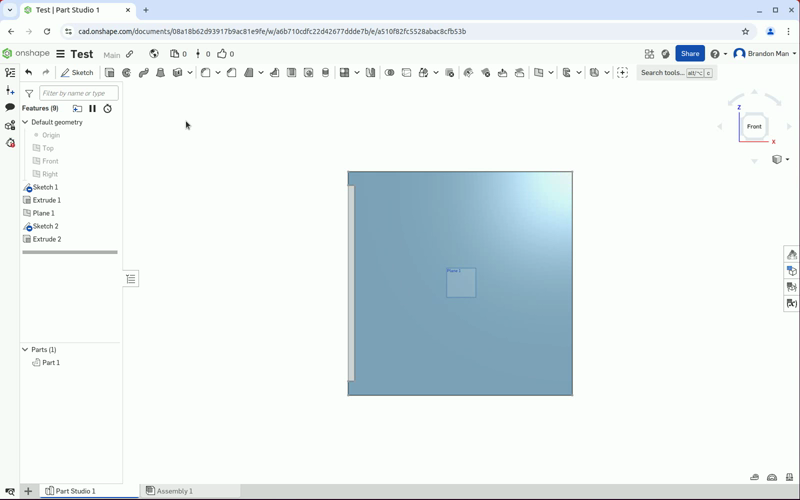
key(shift+h)
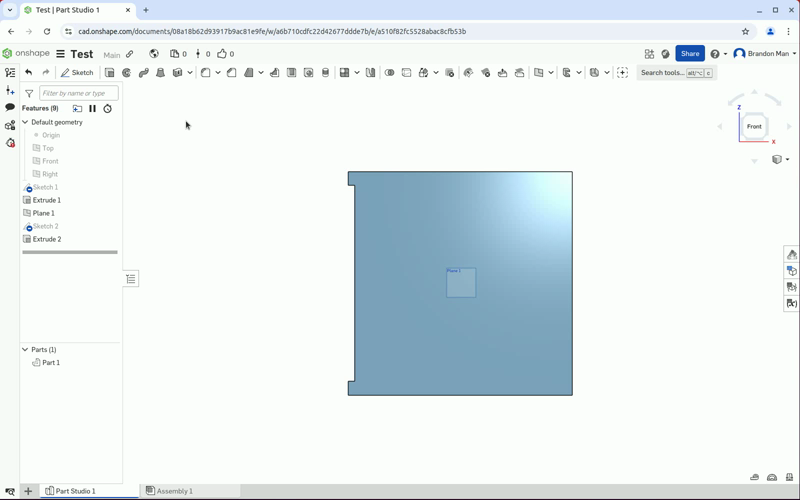
mouse_move(73, 189)
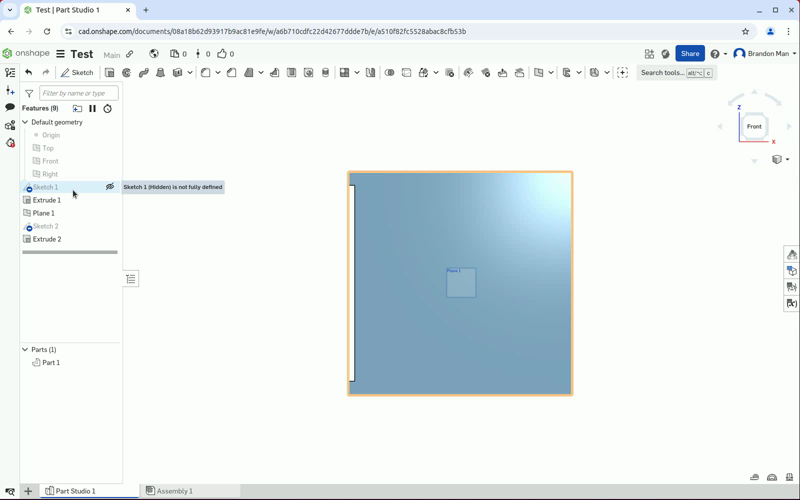
click(73, 189)
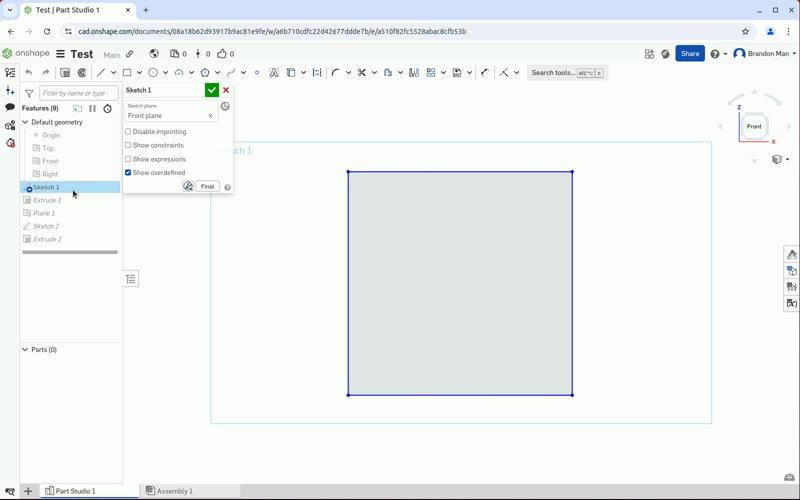
mouse_move(229, 92)
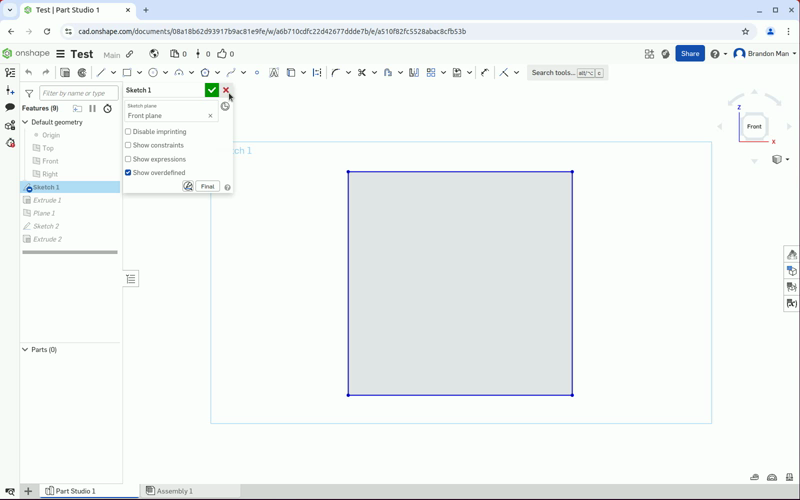
click(229, 92)
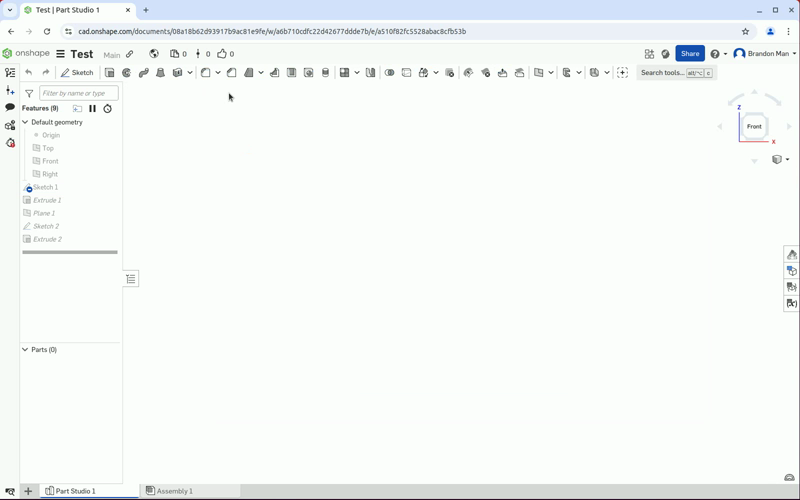
key(shift+s)
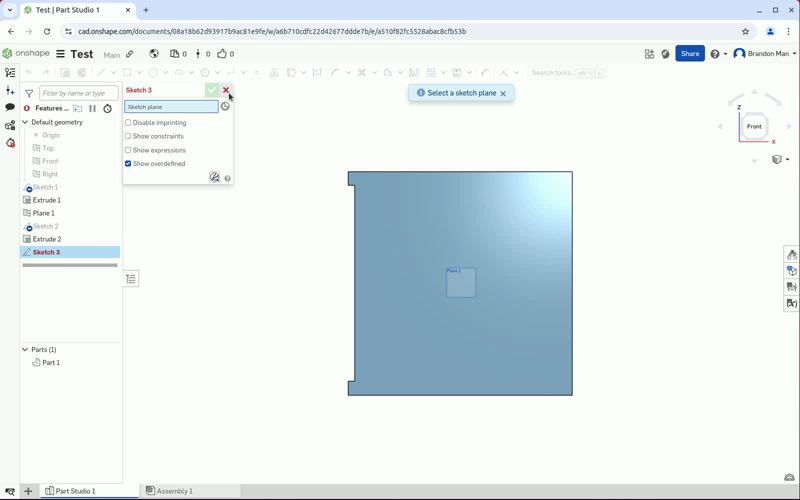
mouse_move(73, 215)
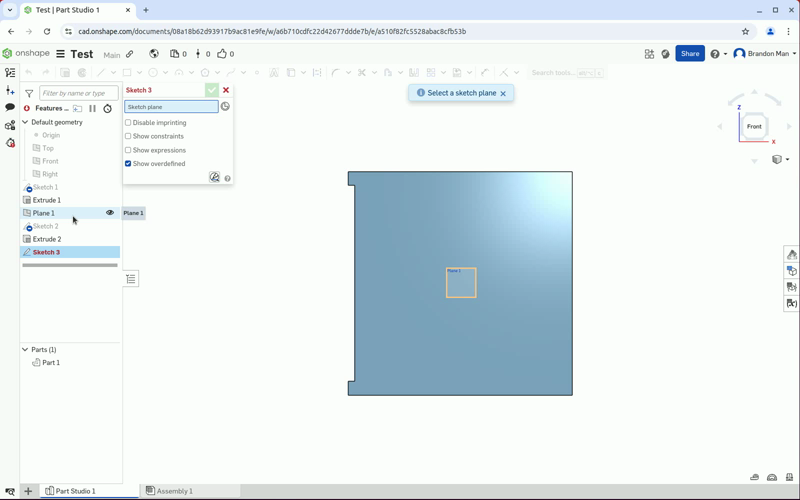
click(73, 215)
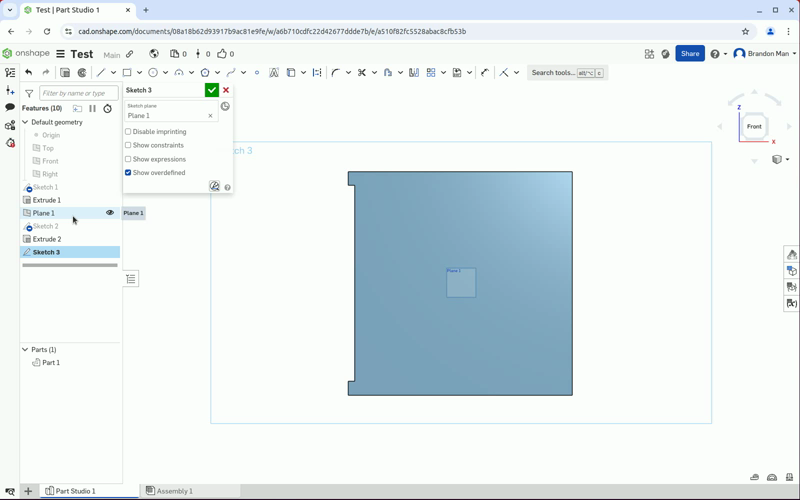
mouse_move(73, 352)
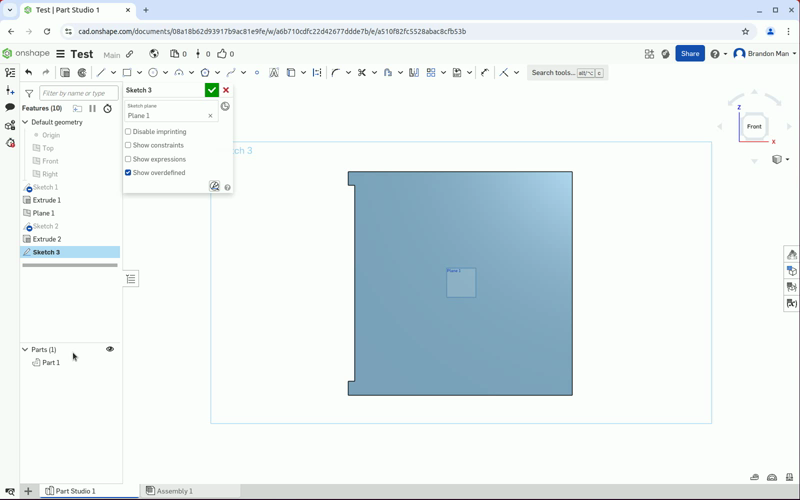
key(y)
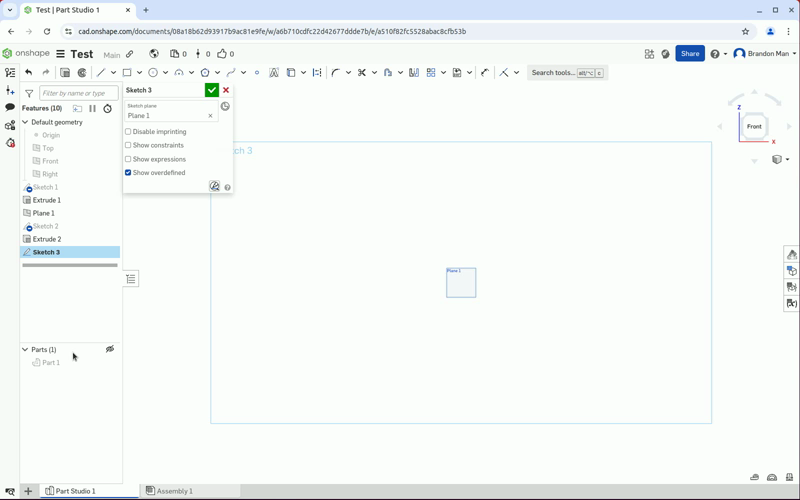
key(l)
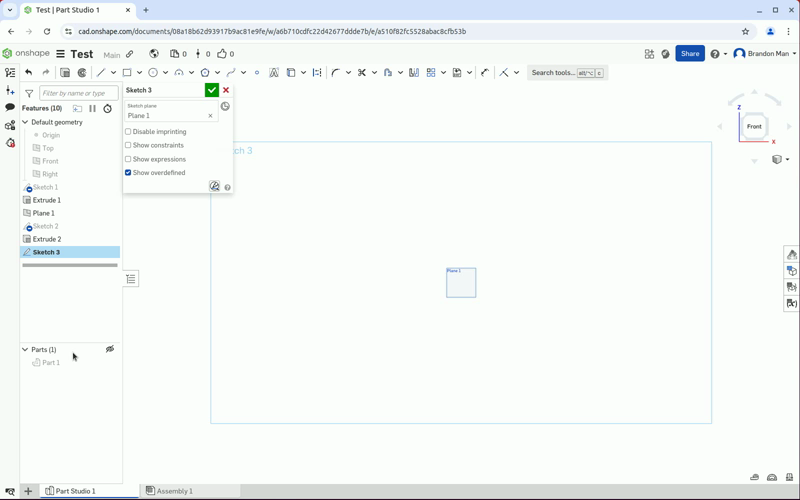
key_down(shift)
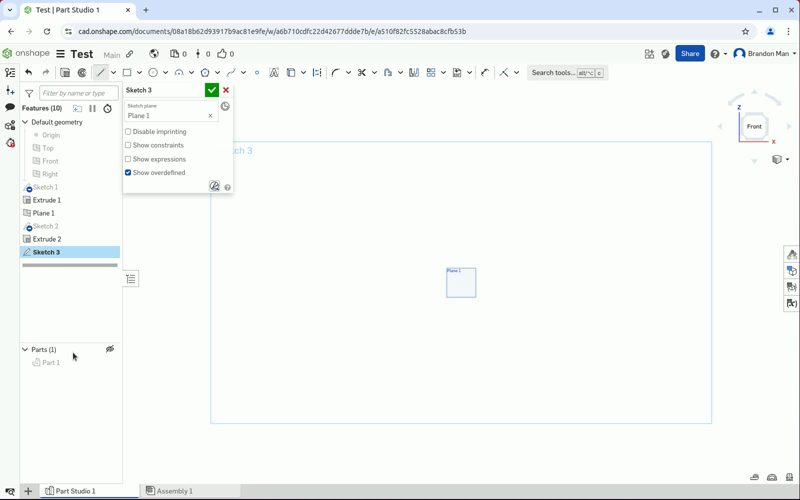
mouse_move(566, 184)
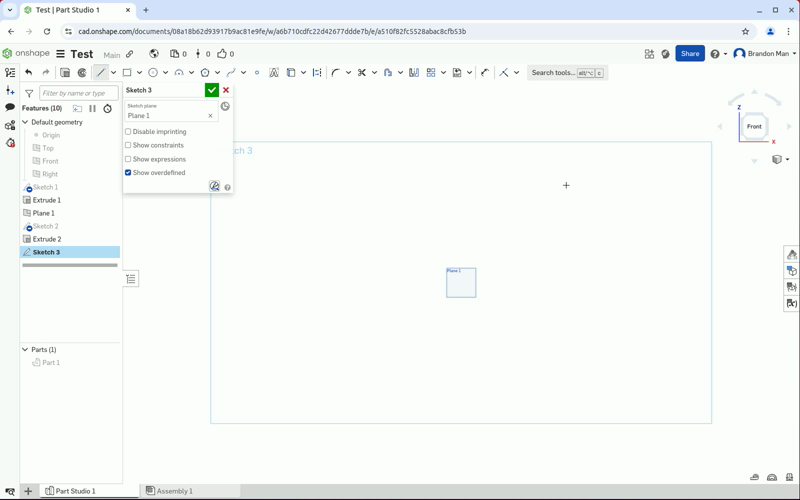
click(566, 184)
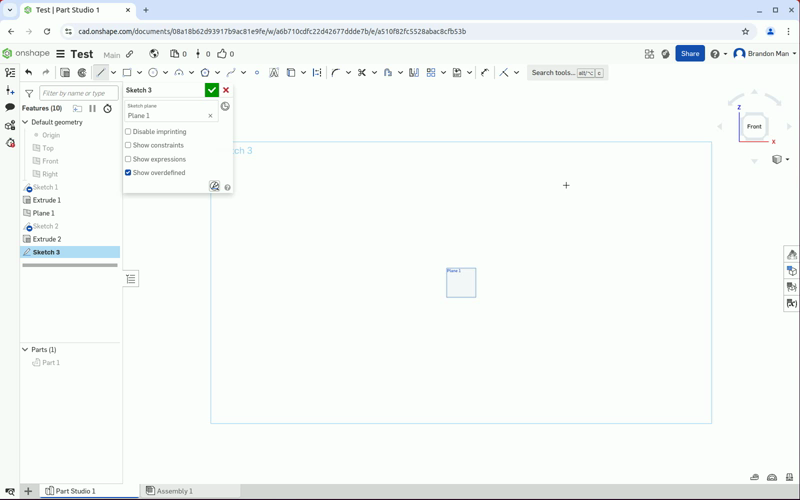
key_up(shift)
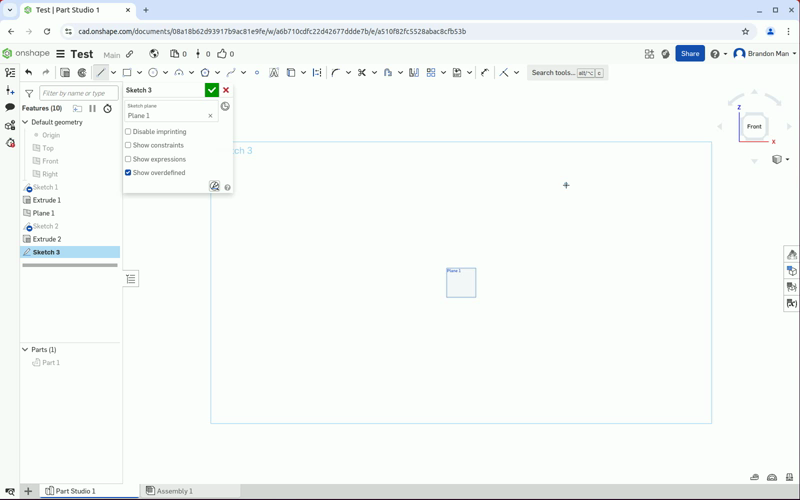
key_down(shift)
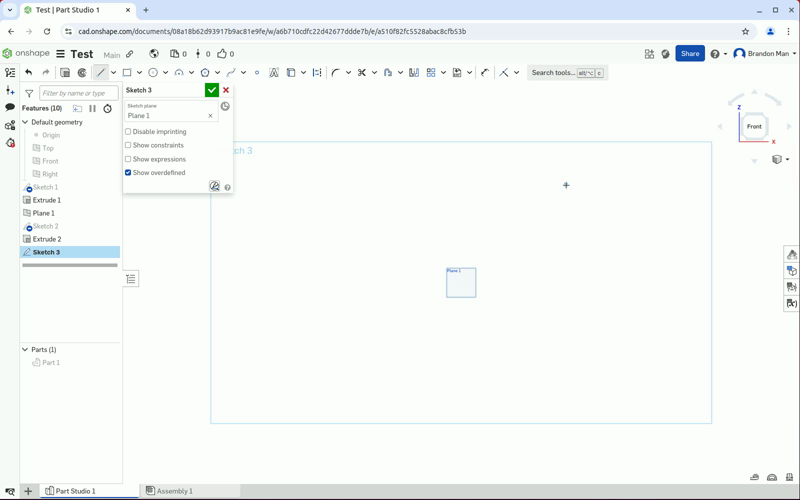
mouse_move(589, 184)
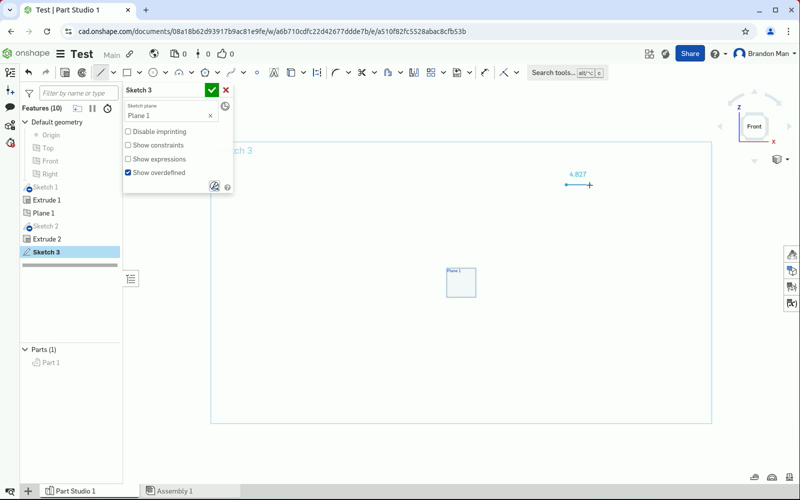
mouse_move(573, 184)
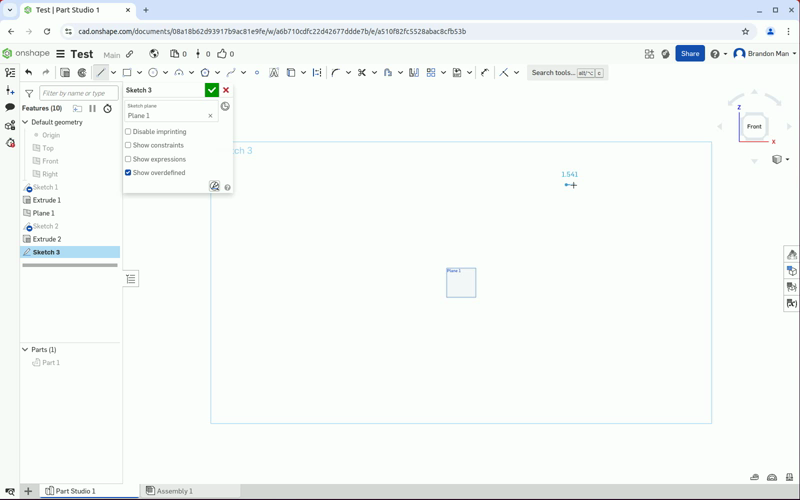
click(573, 184)
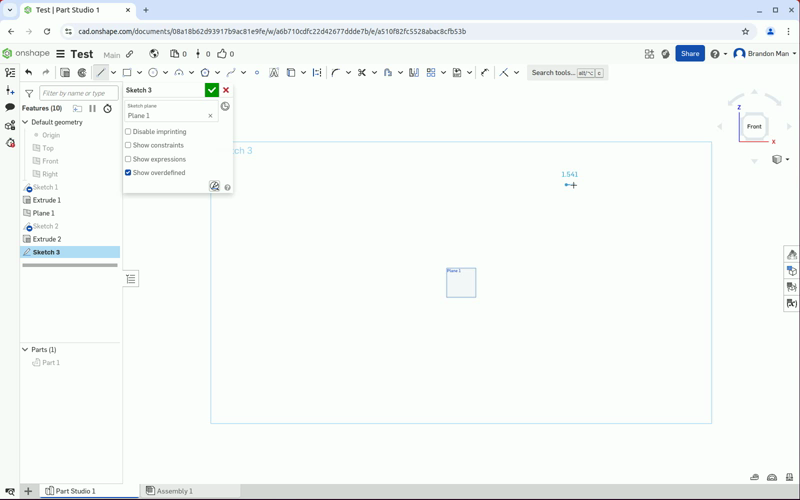
key_up(shift)
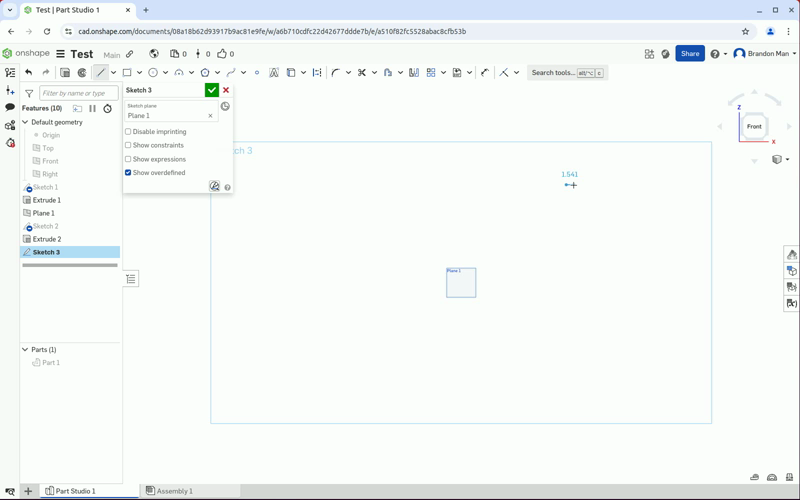
key_down(shift)
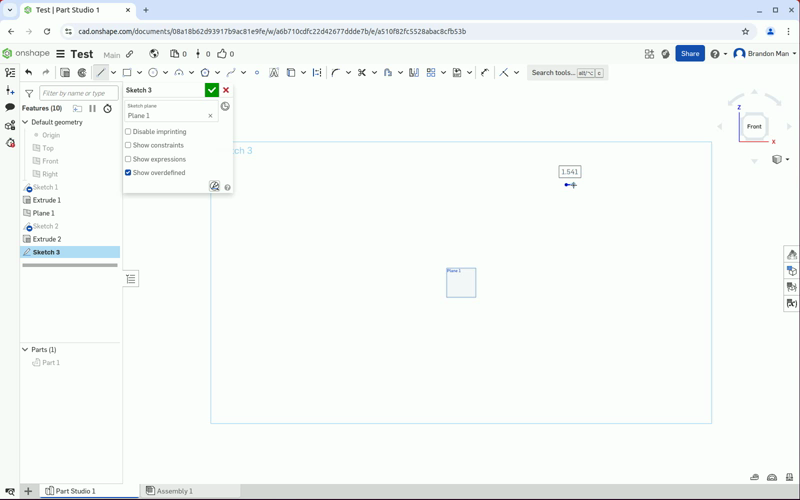
mouse_move(589, 184)
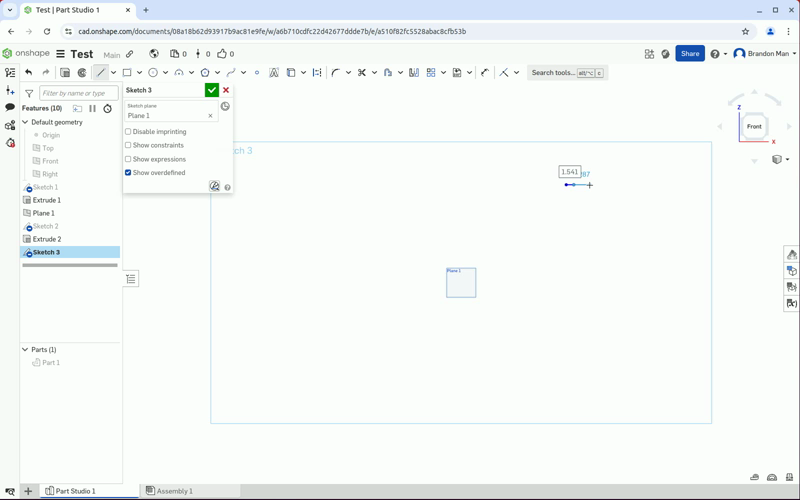
mouse_move(573, 169)
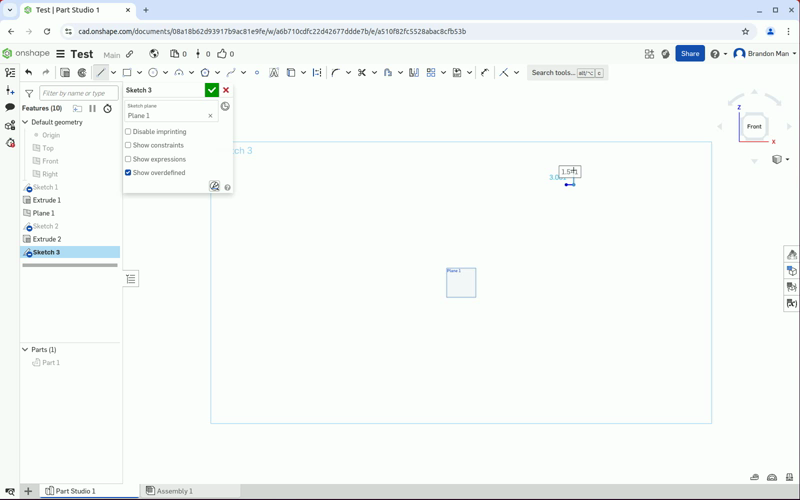
click(573, 169)
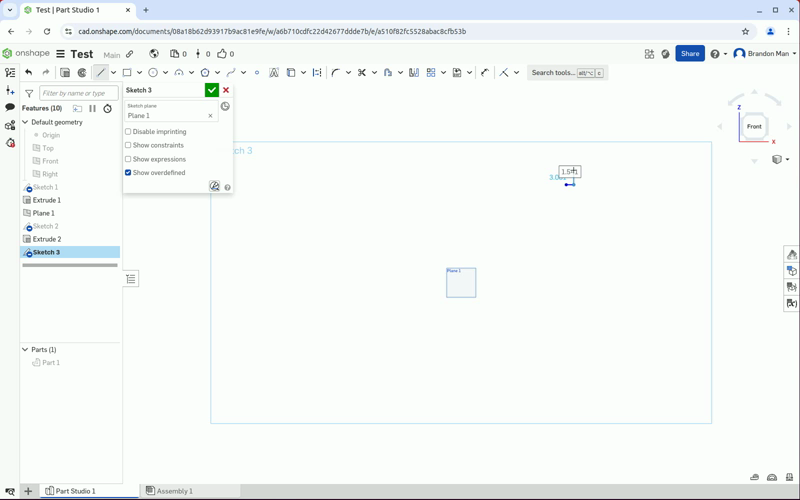
key_up(shift)
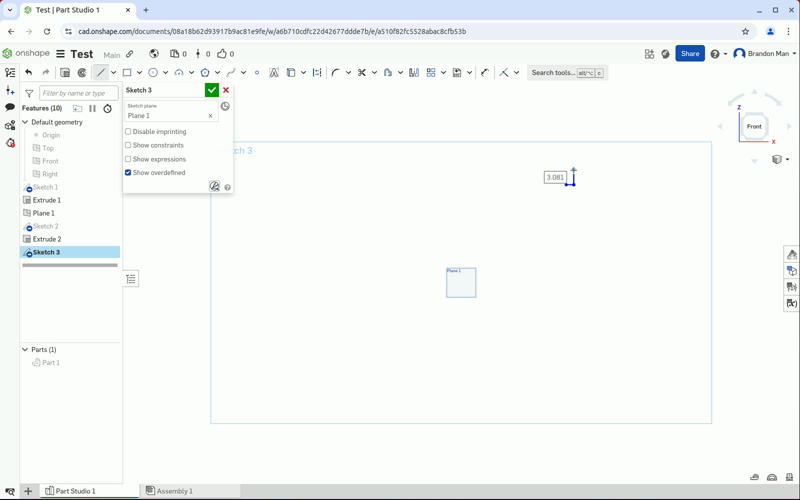
key_down(shift)
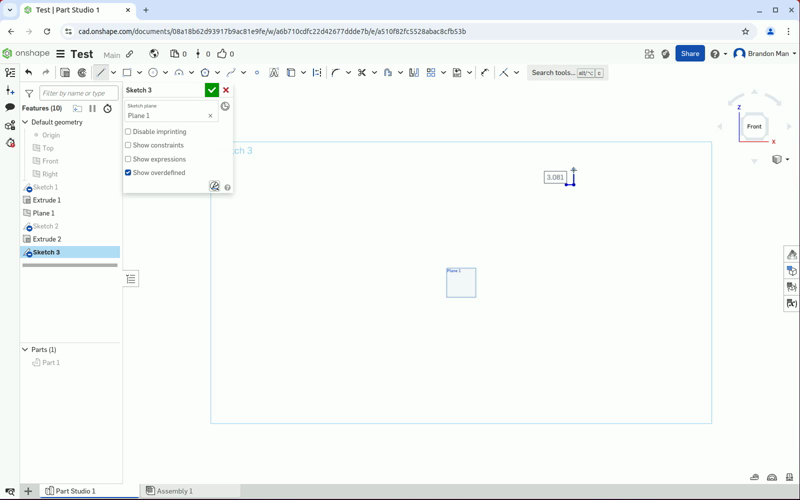
mouse_move(589, 169)
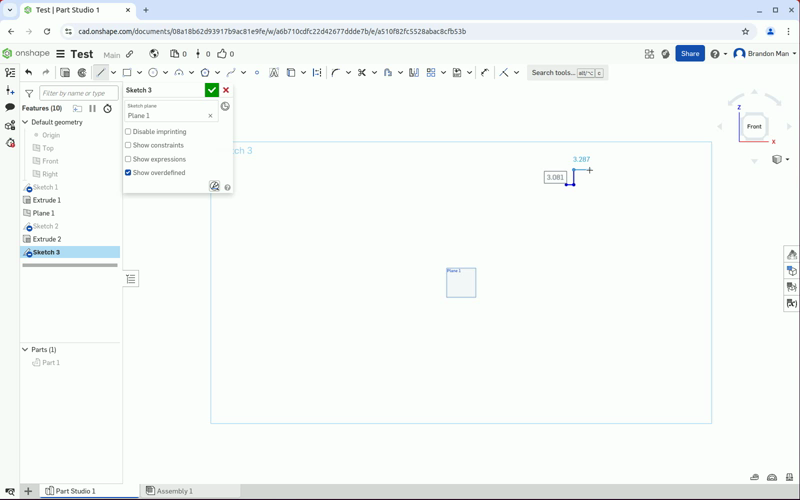
mouse_move(566, 169)
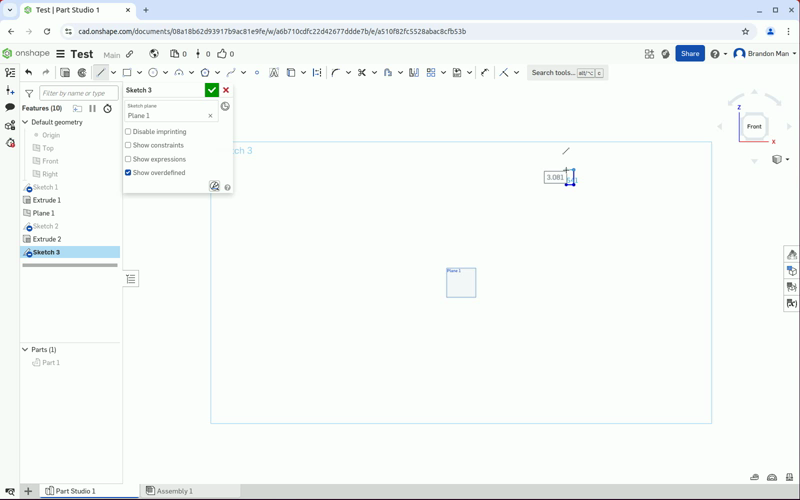
click(566, 169)
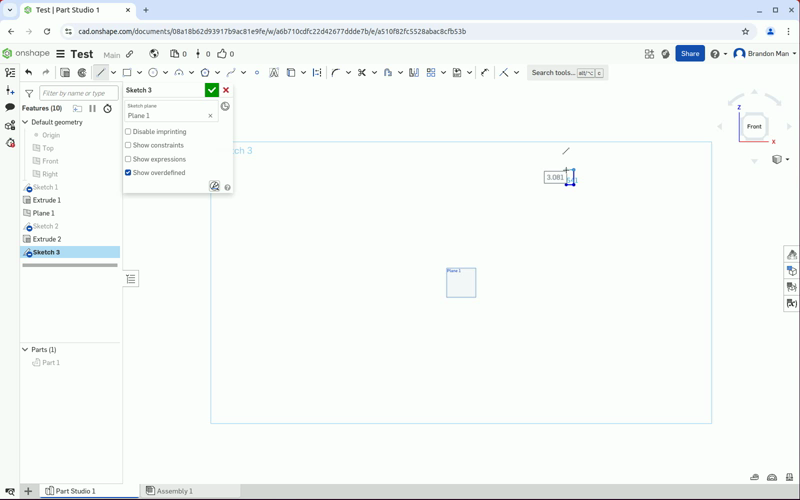
key_up(shift)
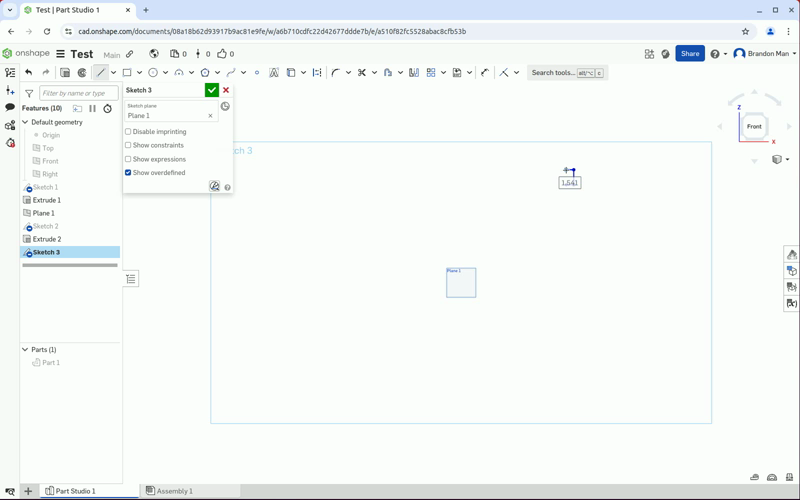
mouse_move(589, 169)
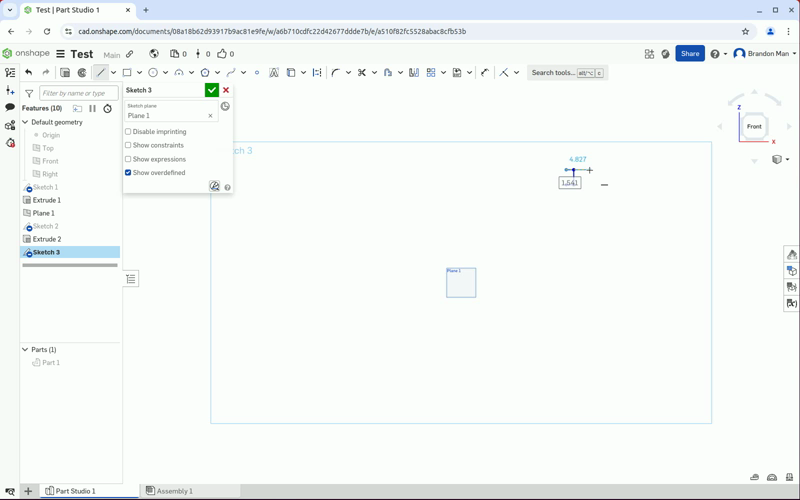
key_down(shift)
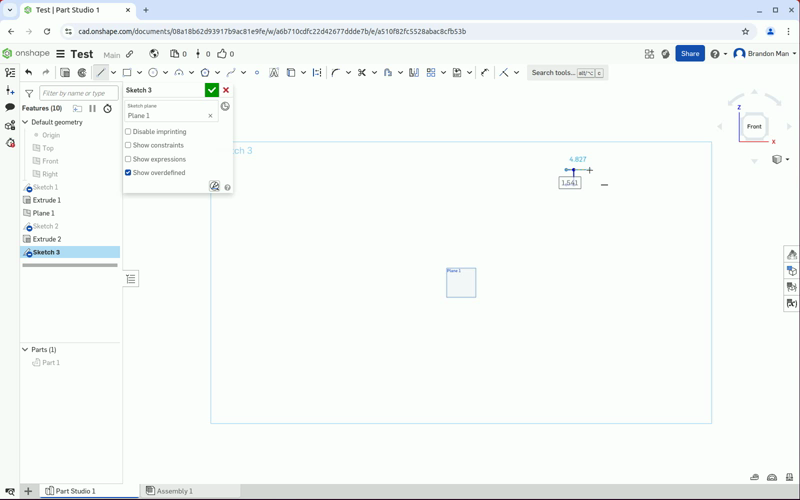
mouse_move(566, 184)
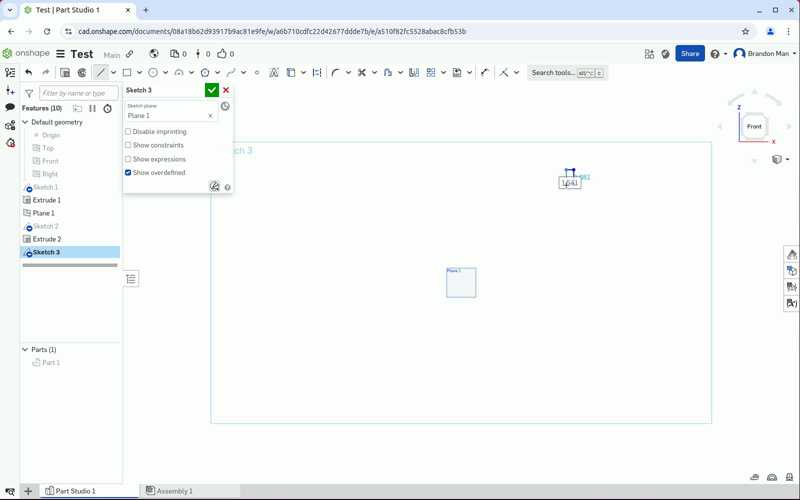
key_up(shift)
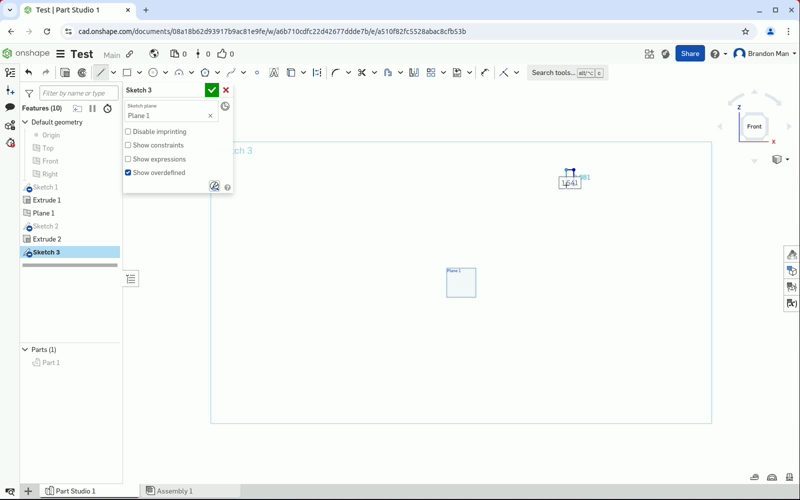
click(566, 184)
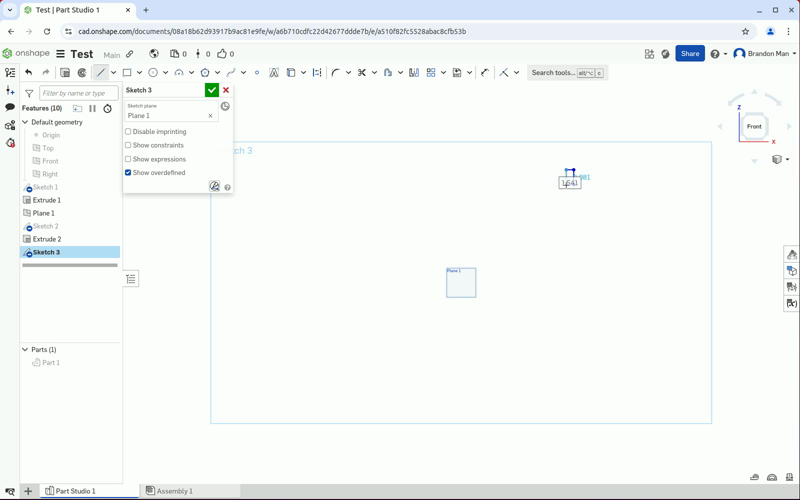
key(esc)
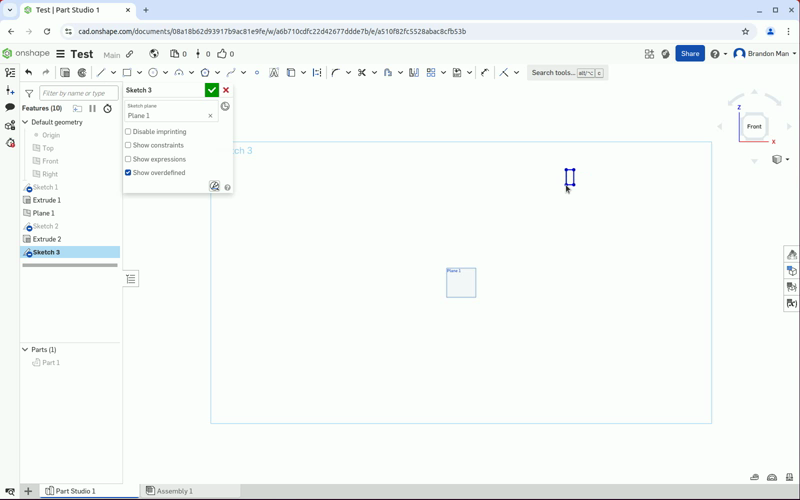
mouse_move(573, 184)
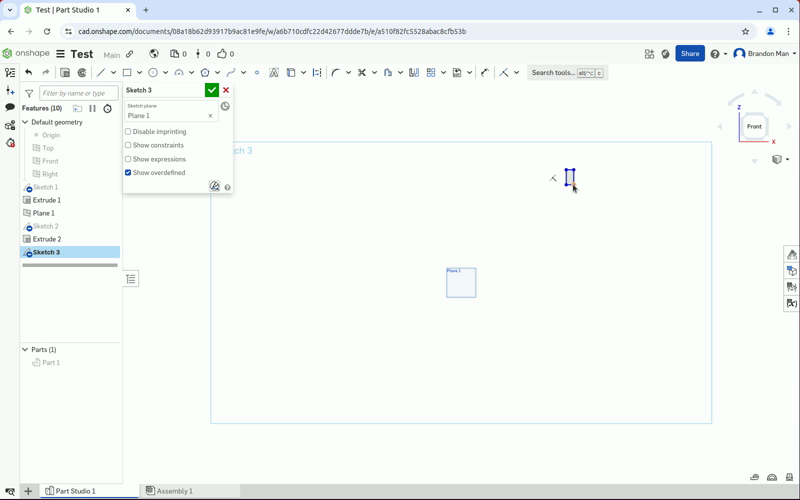
scroll(6)
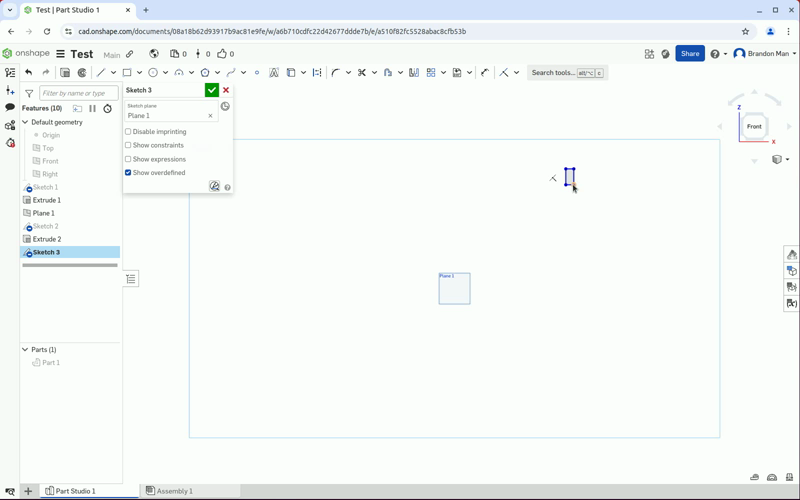
scroll(6)
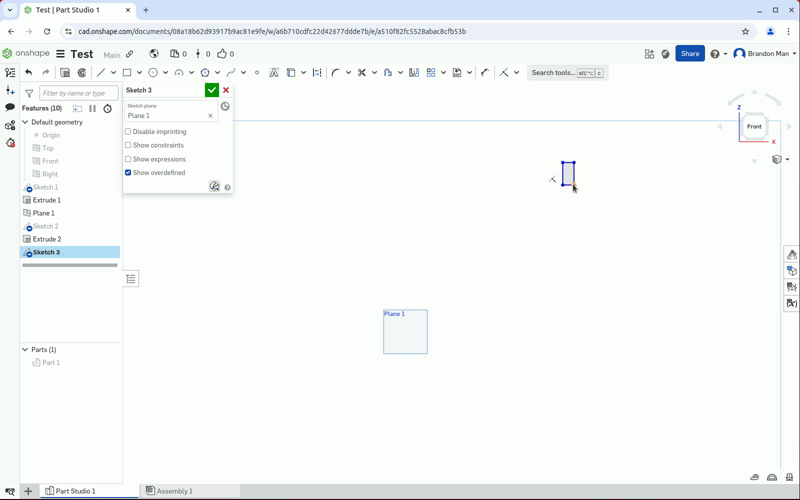
scroll(6)
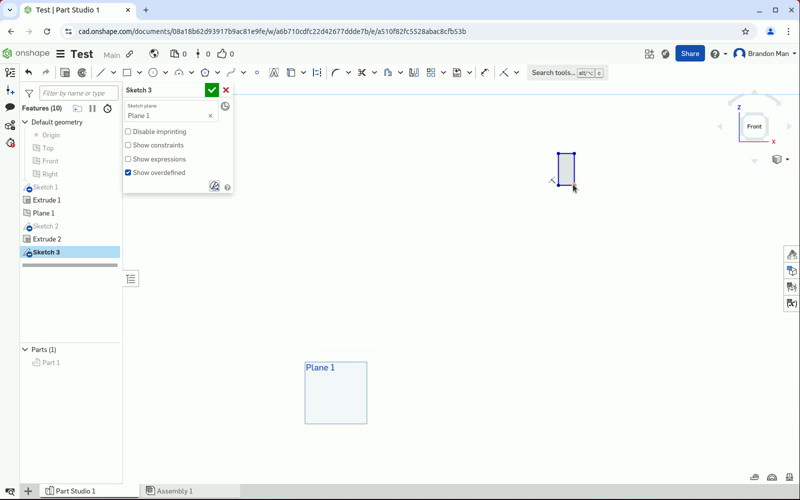
scroll(6)
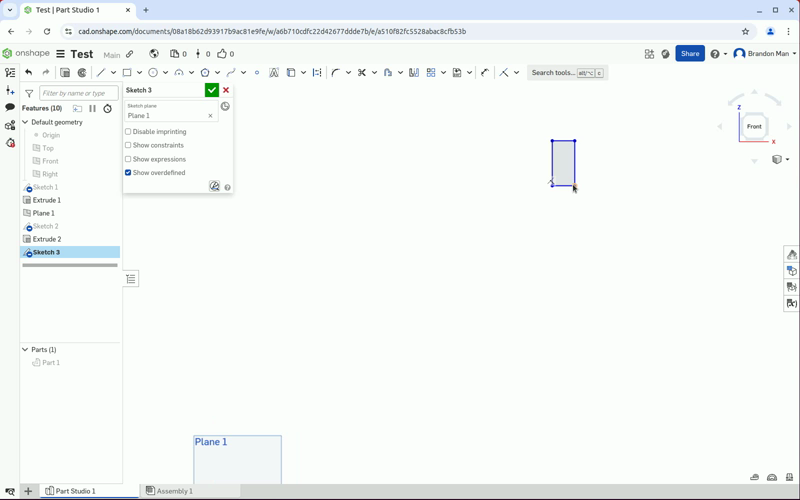
scroll(6)
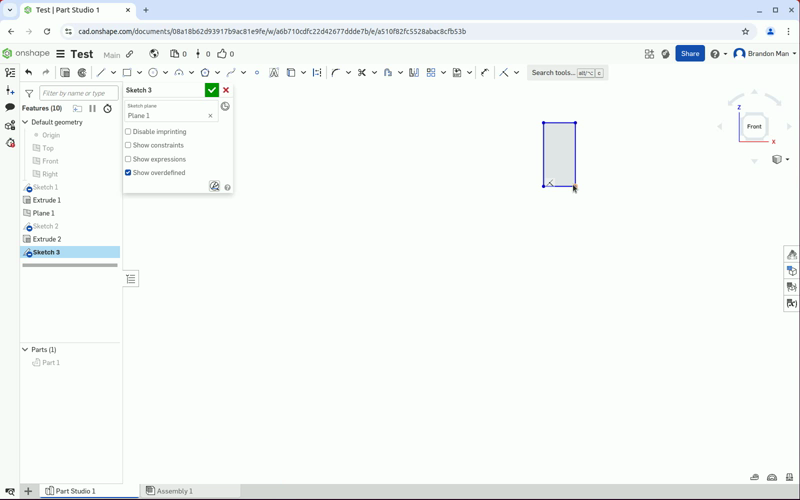
scroll(6)
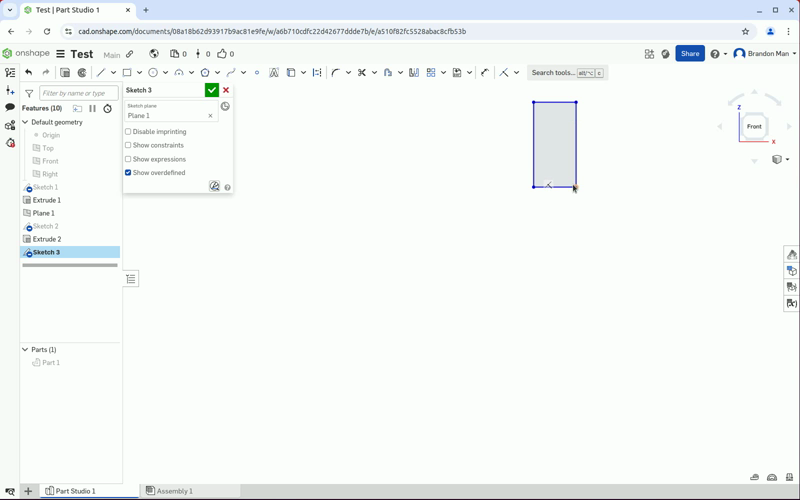
scroll(6)
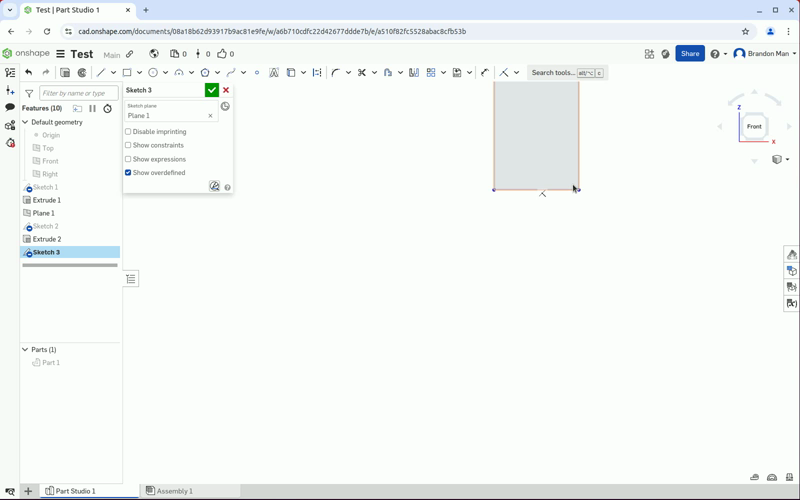
click(573, 184)
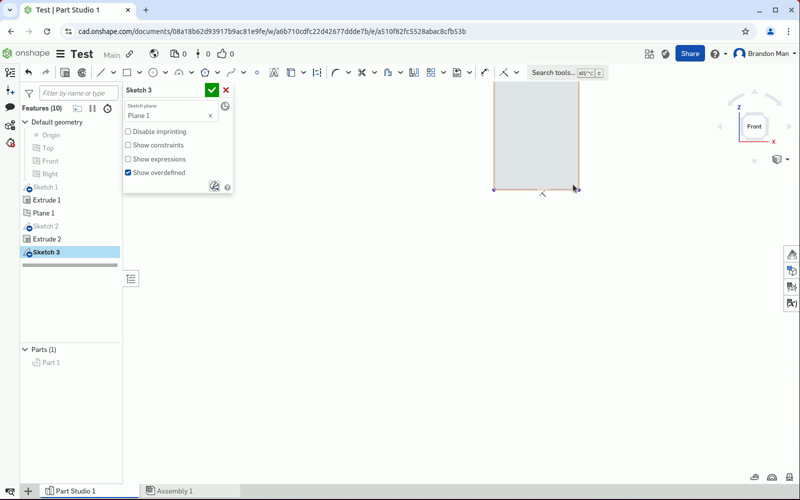
scroll(-6)
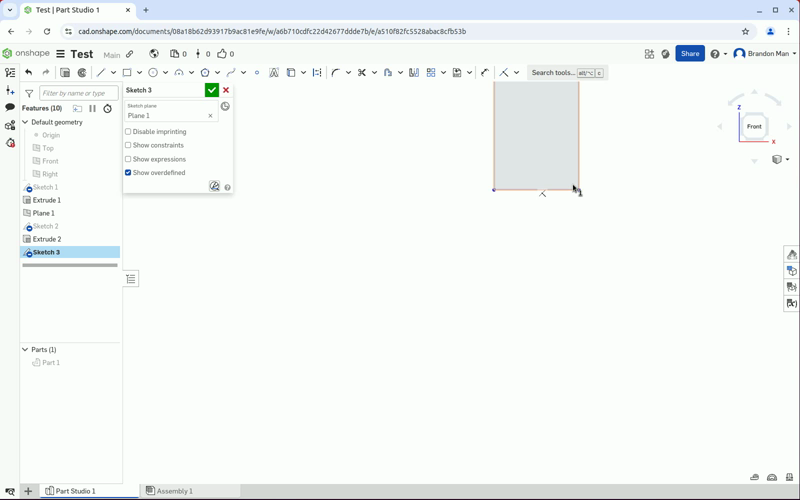
scroll(-6)
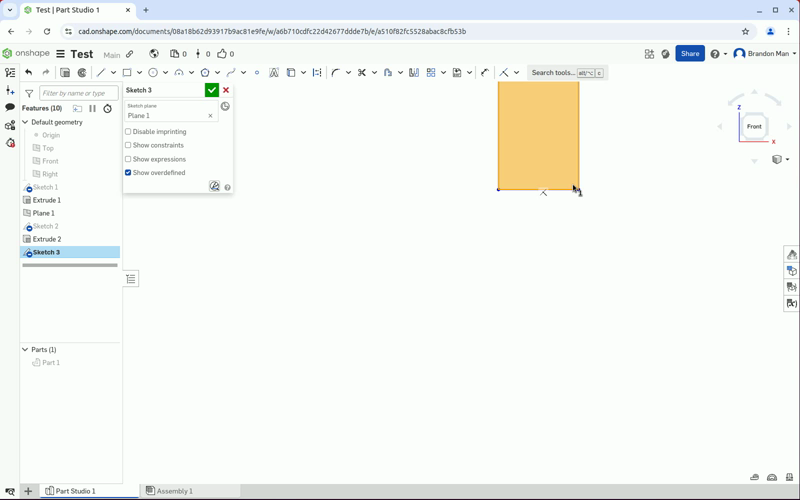
scroll(-6)
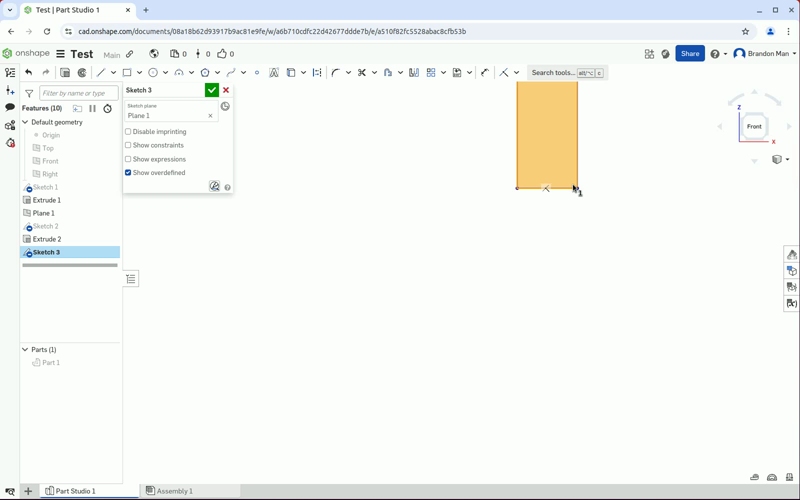
scroll(-6)
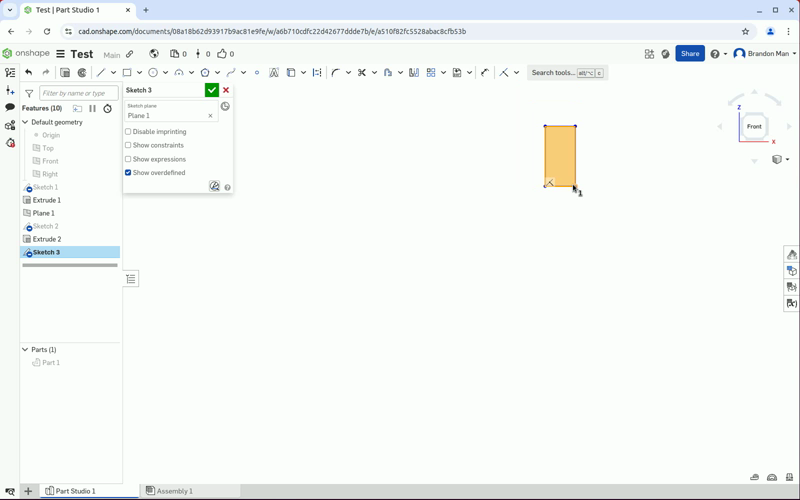
scroll(-6)
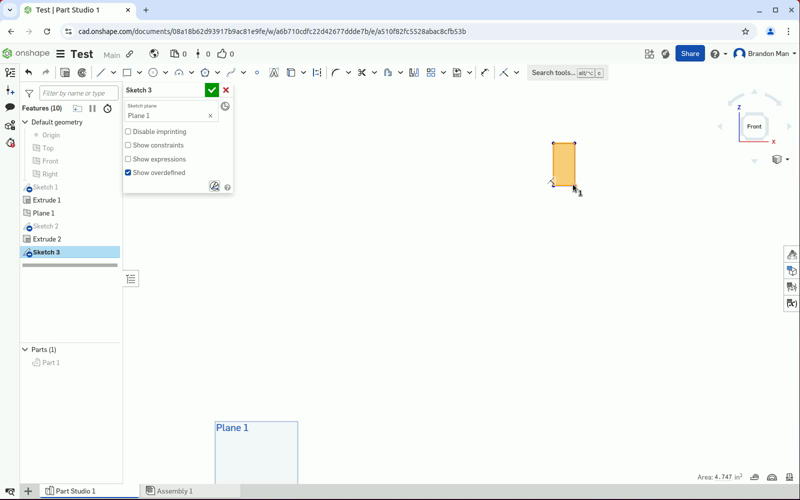
scroll(-6)
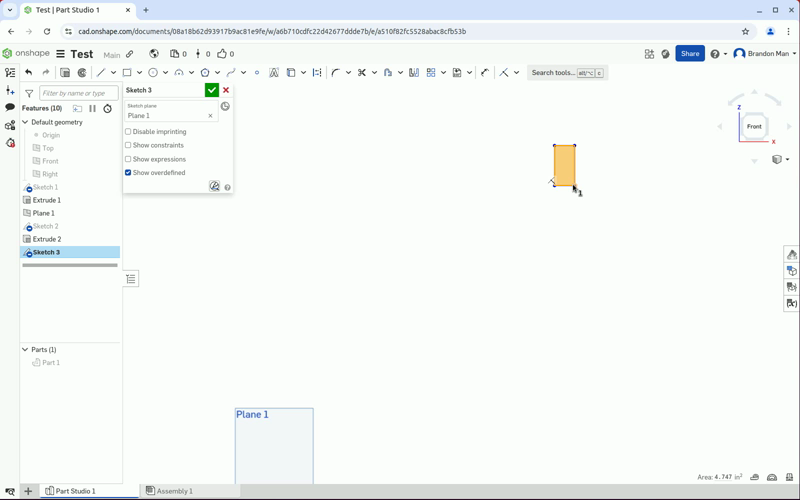
scroll(-6)
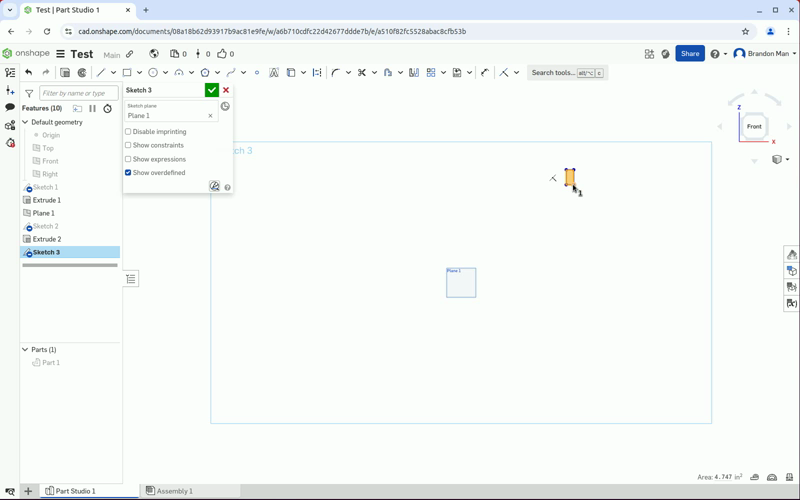
mouse_move(73, 352)
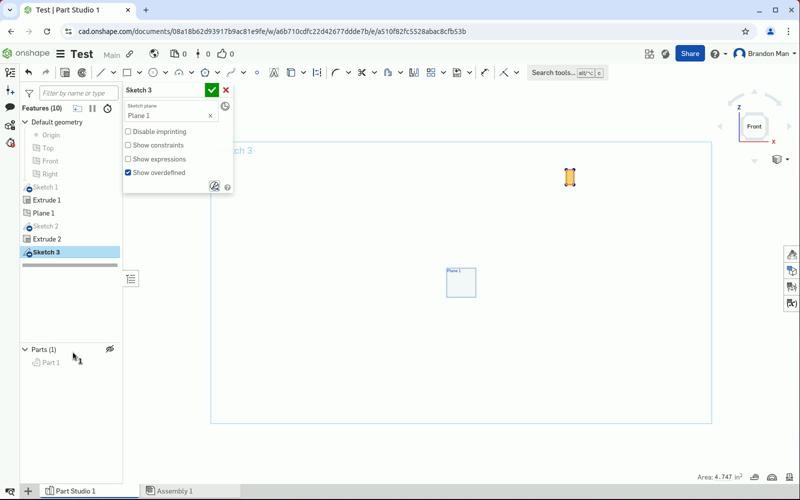
key(shift+y)
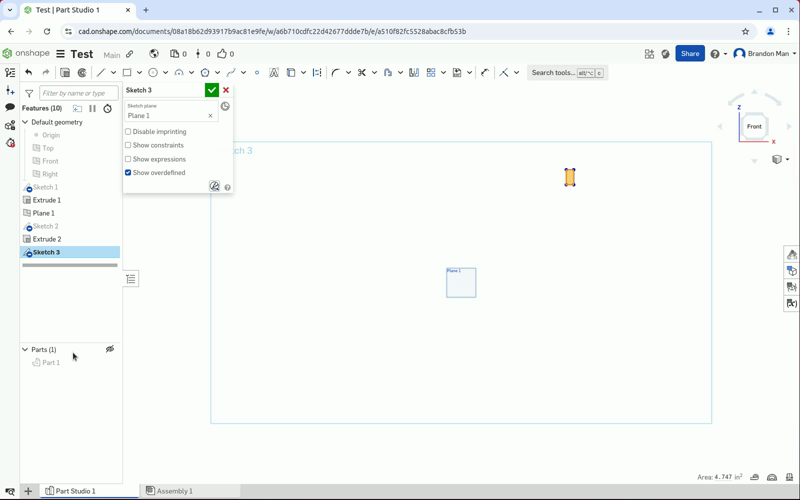
key(shift+e)
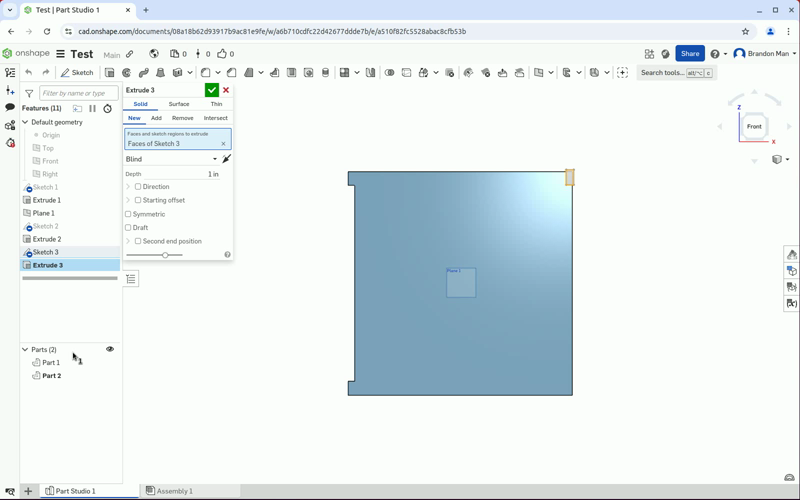
mouse_move(143, 106)
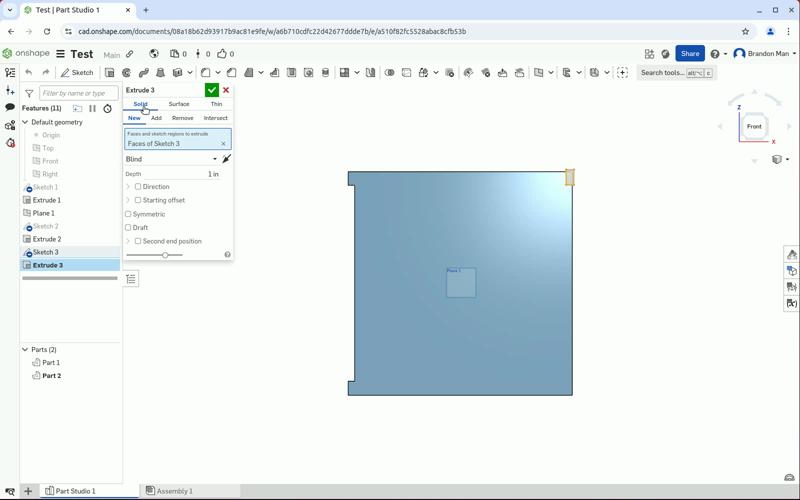
click(143, 106)
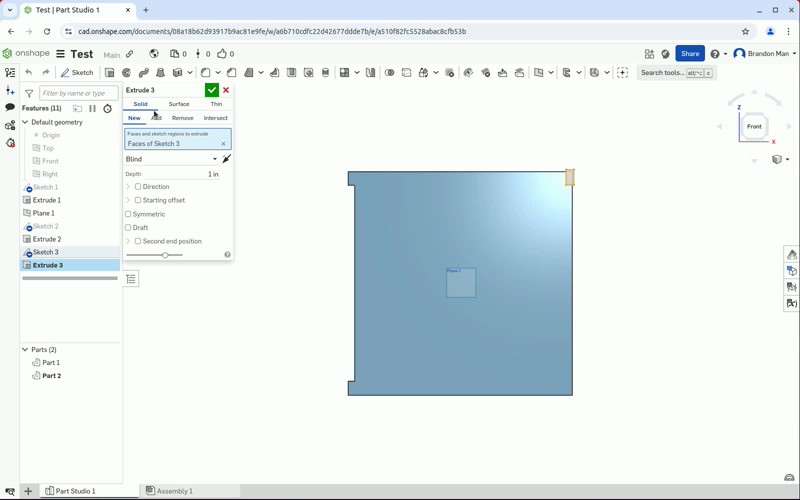
mouse_move(186, 120)
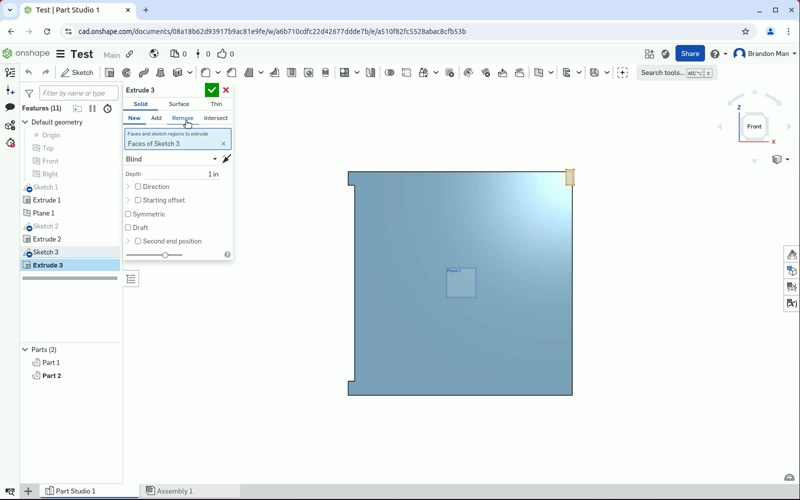
click(186, 120)
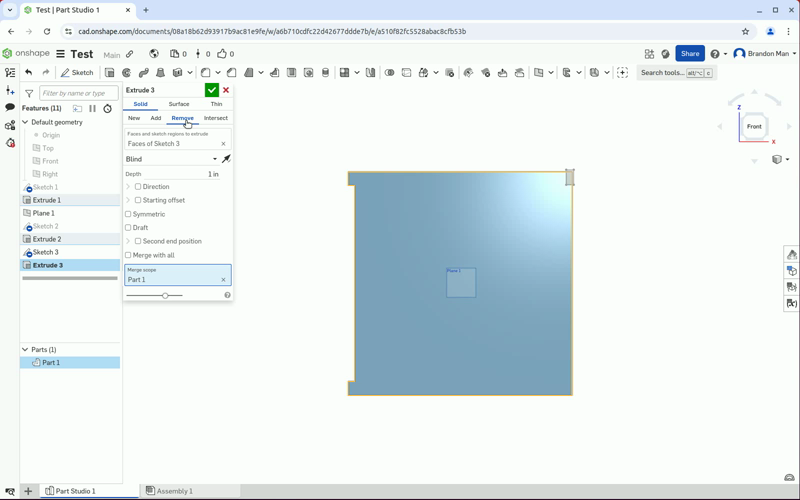
key(tab, 4)
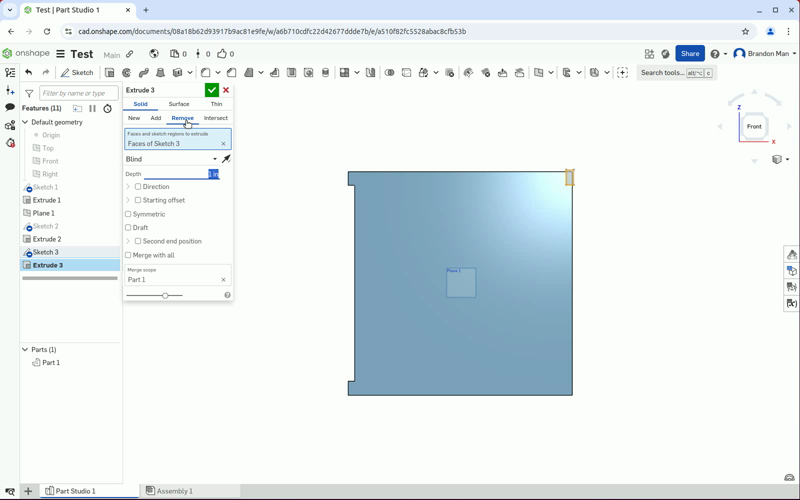
text(11.554)
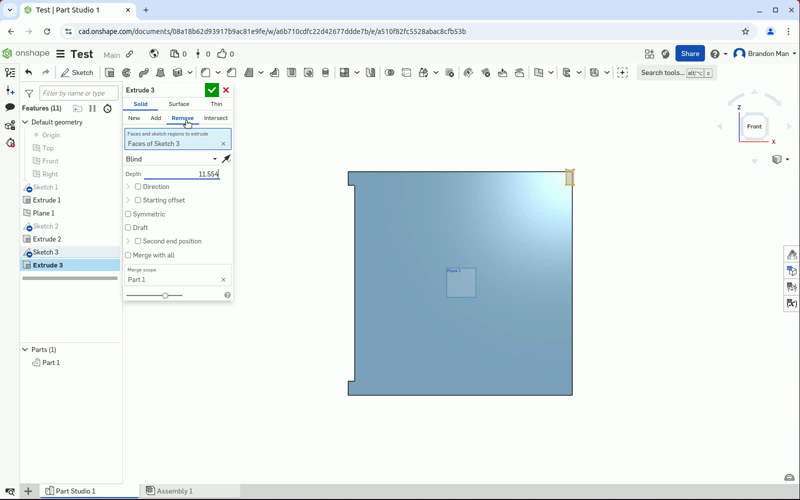
key(tab, 6)
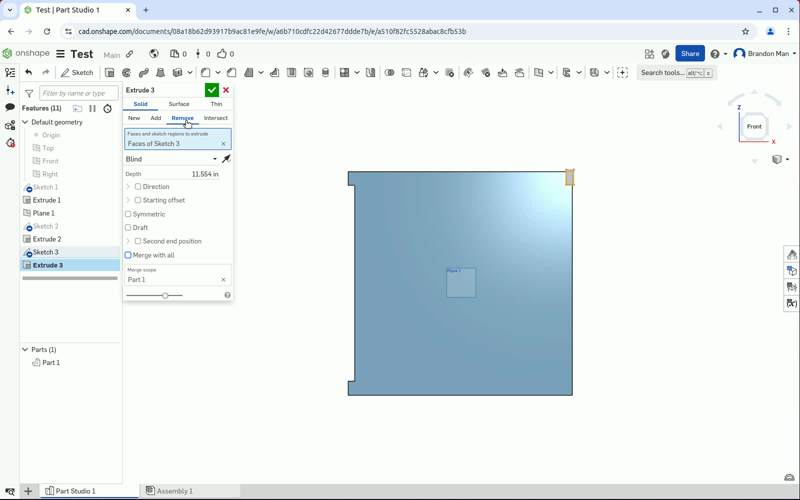
key(space)
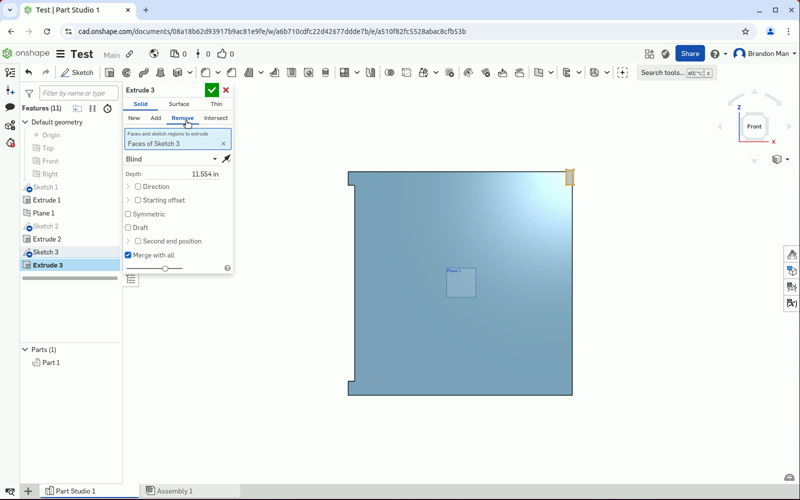
key(enter)
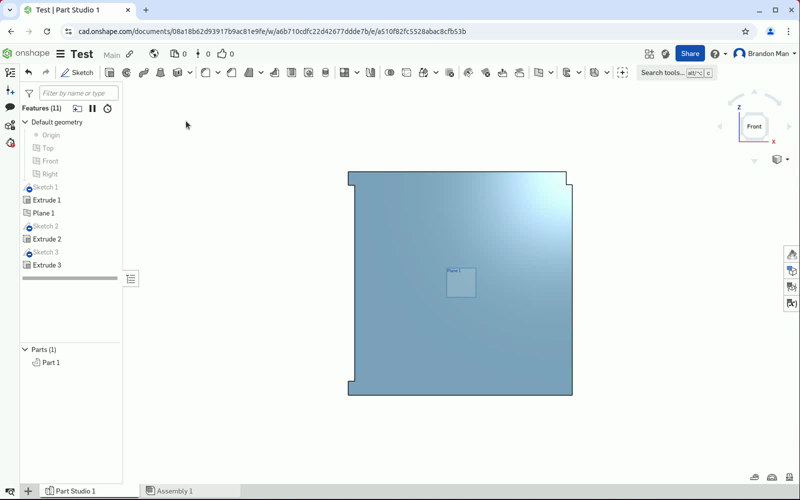
key(shift+h)
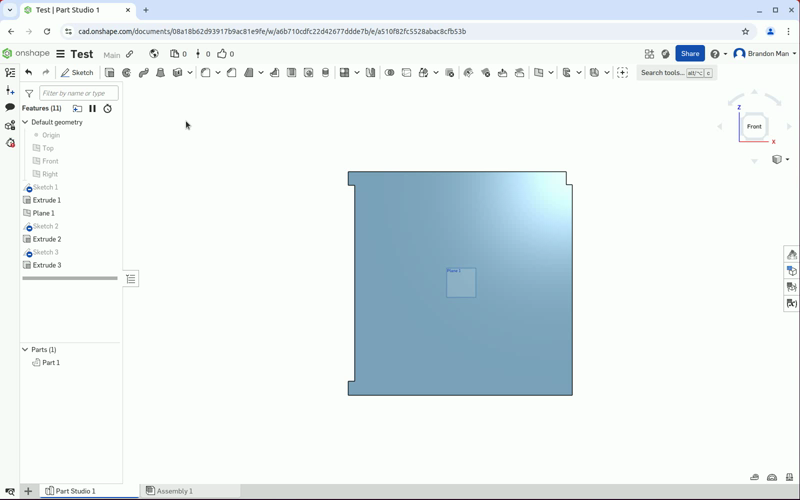
key(shift+h)
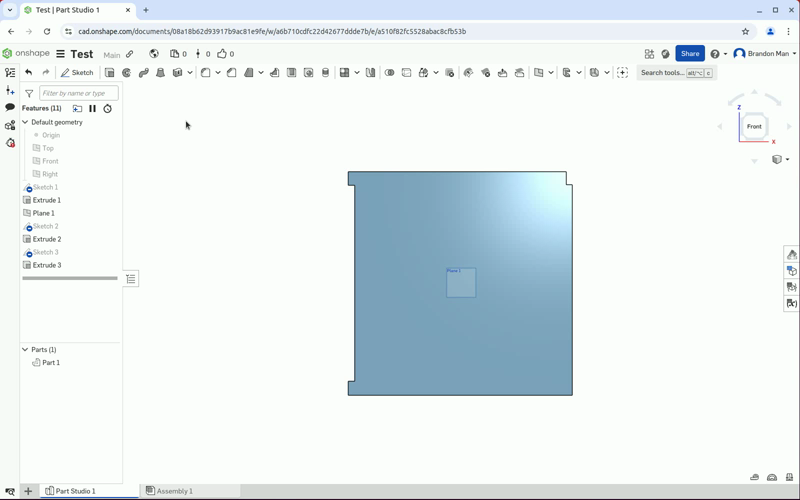
mouse_move(73, 189)
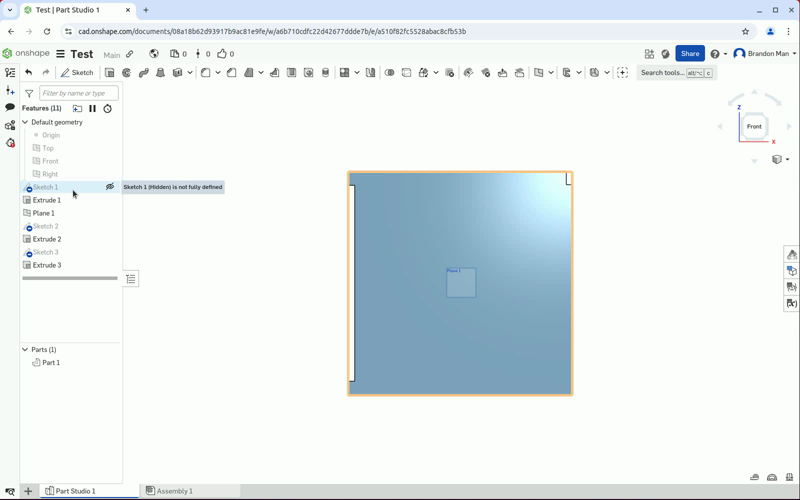
click(73, 189)
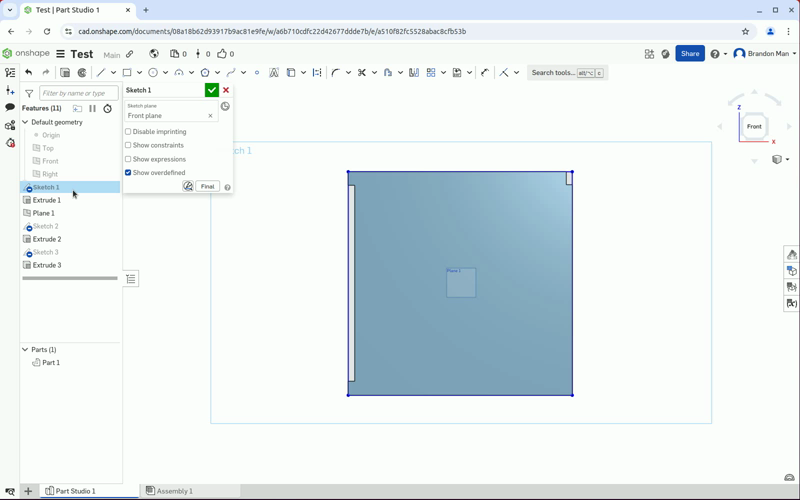
mouse_move(229, 92)
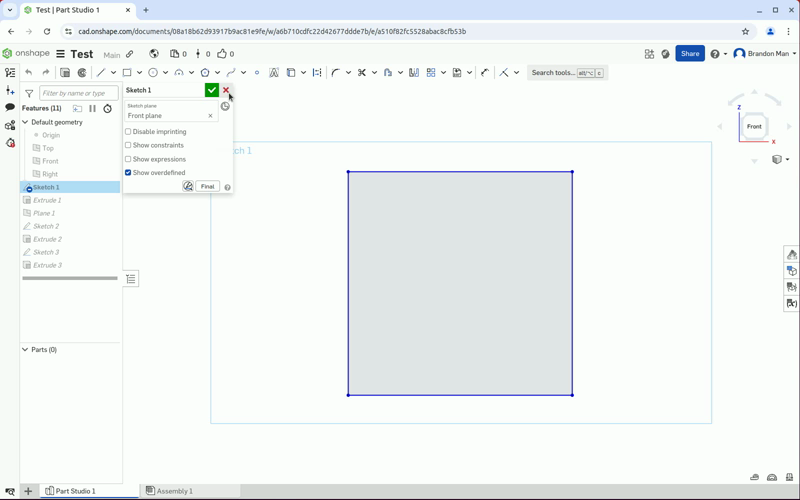
click(229, 92)
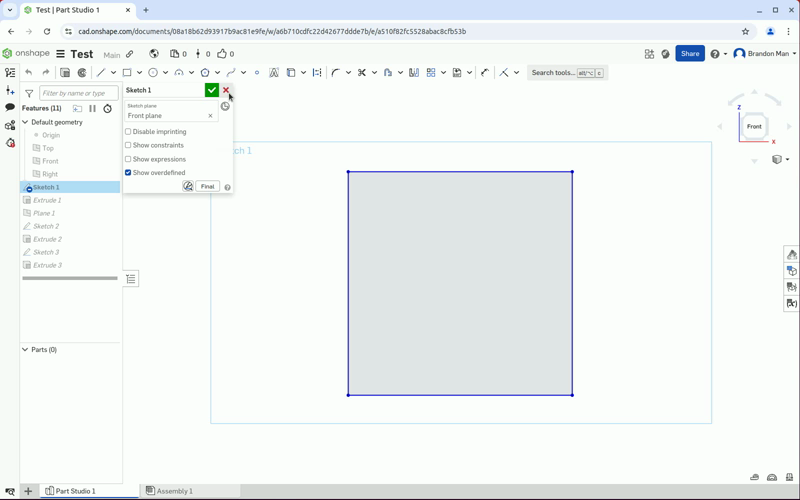
key(shift+s)
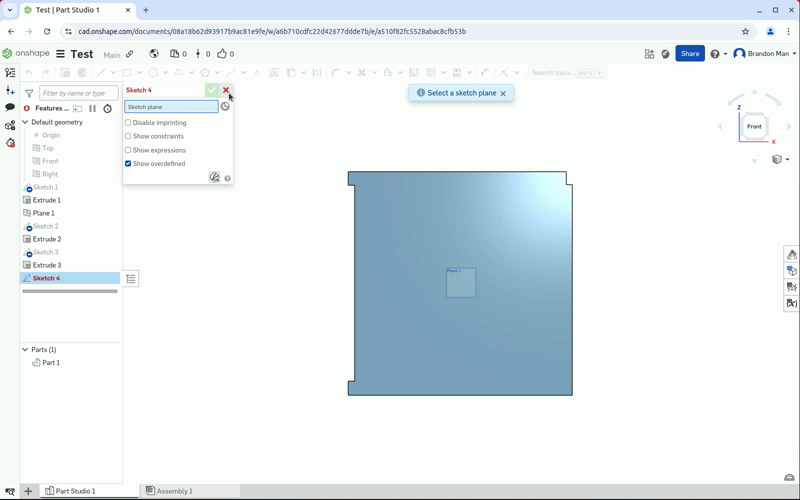
mouse_move(73, 215)
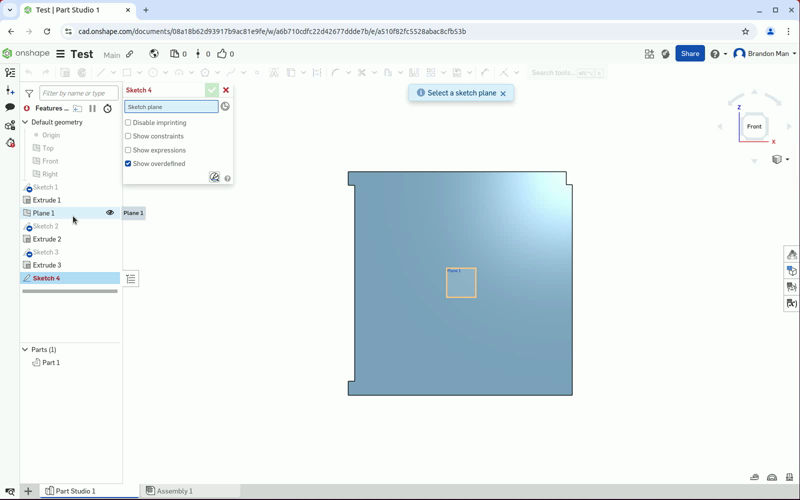
click(73, 215)
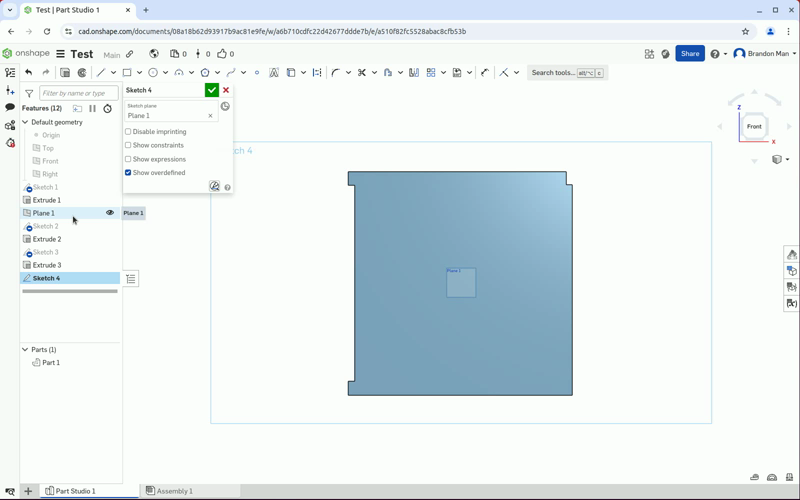
mouse_move(73, 352)
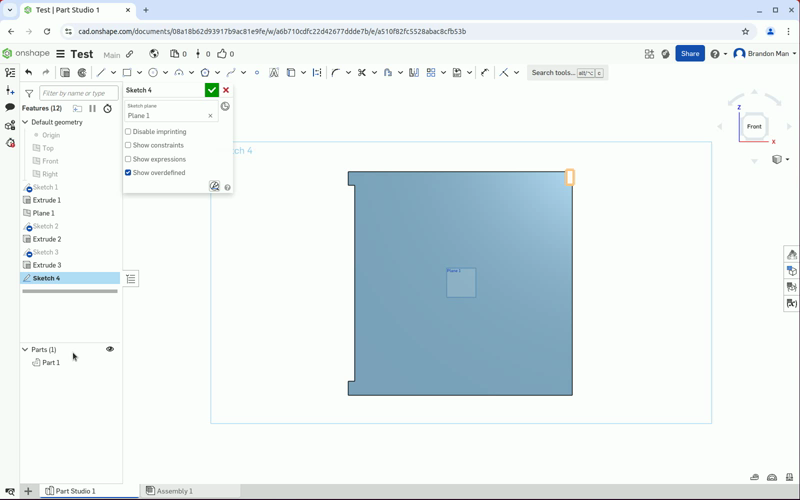
key(y)
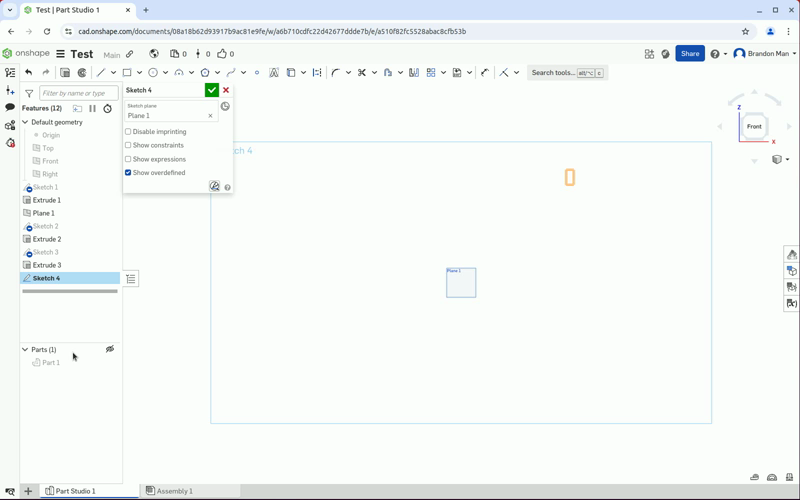
key(l)
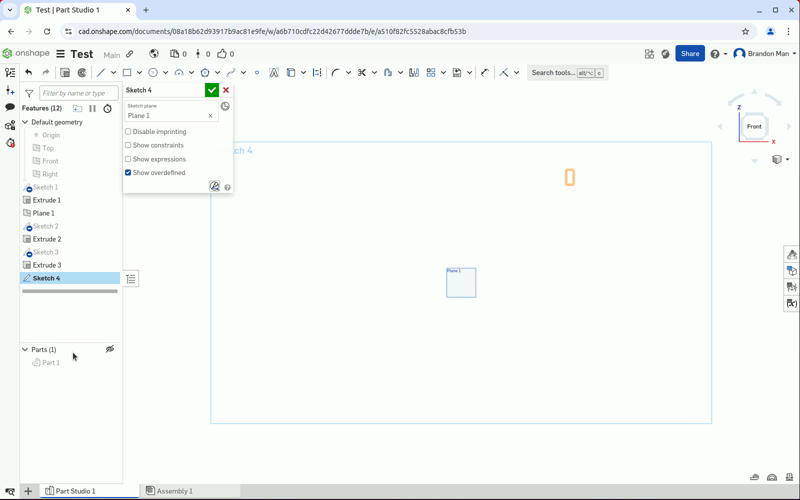
key_down(shift)
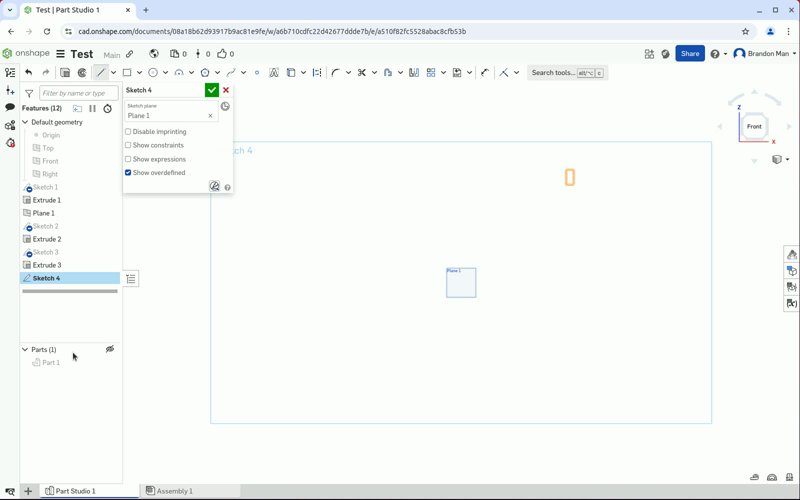
mouse_move(566, 395)
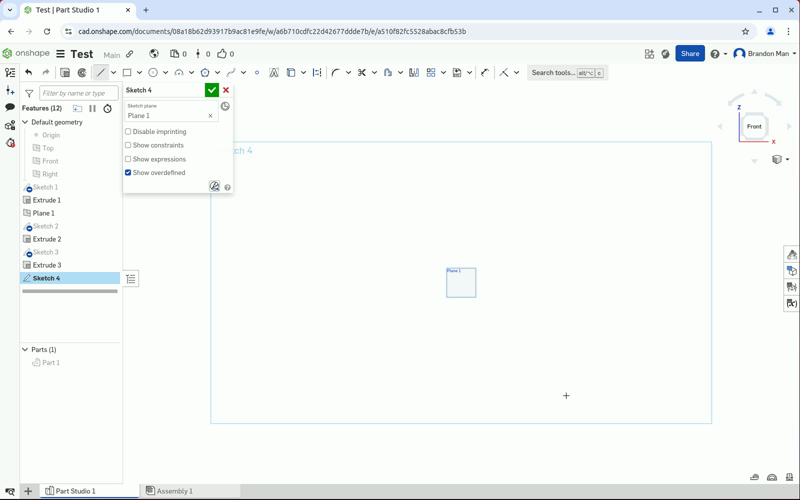
click(566, 395)
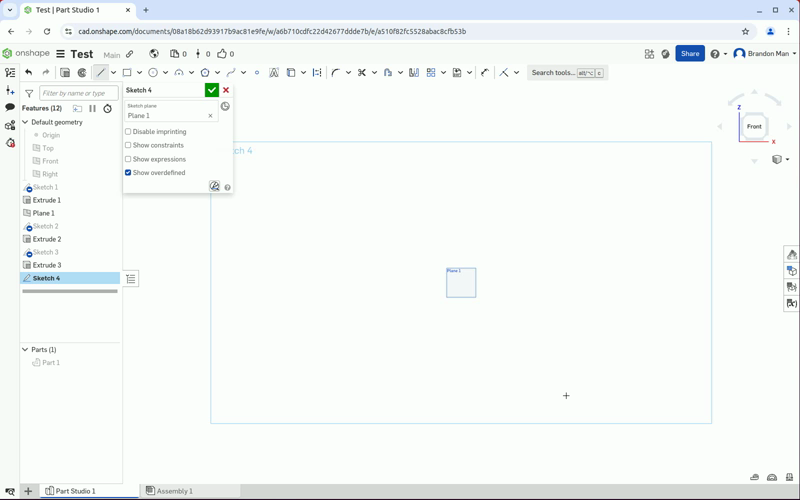
key_up(shift)
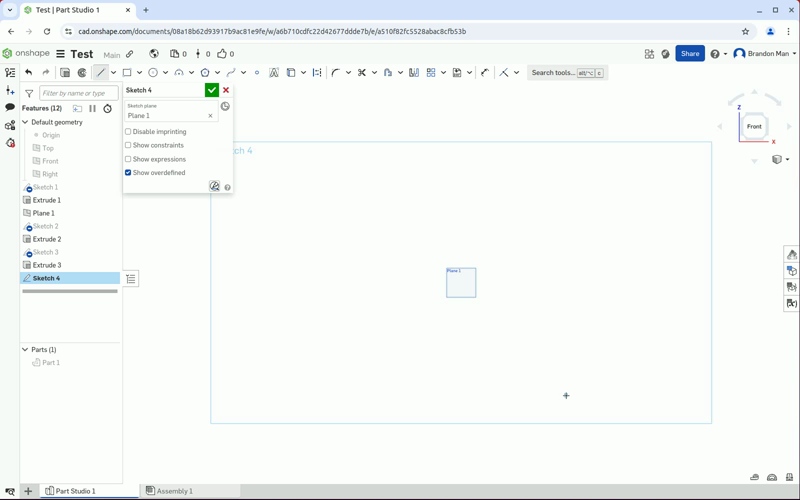
key_down(shift)
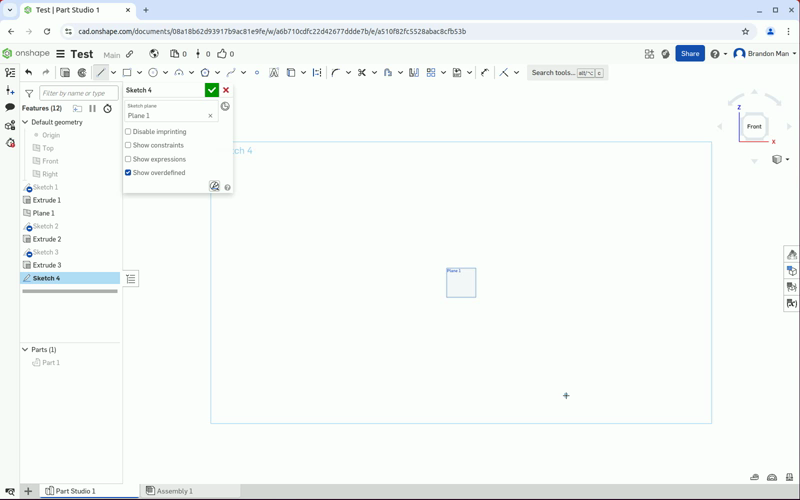
mouse_move(589, 395)
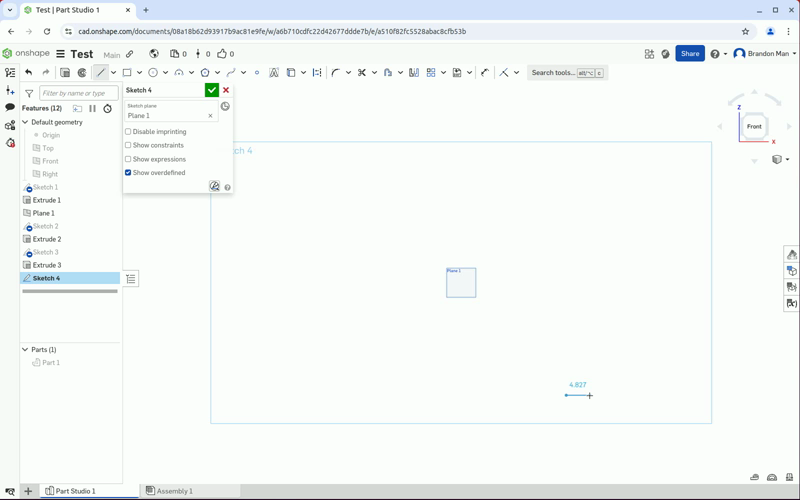
mouse_move(573, 395)
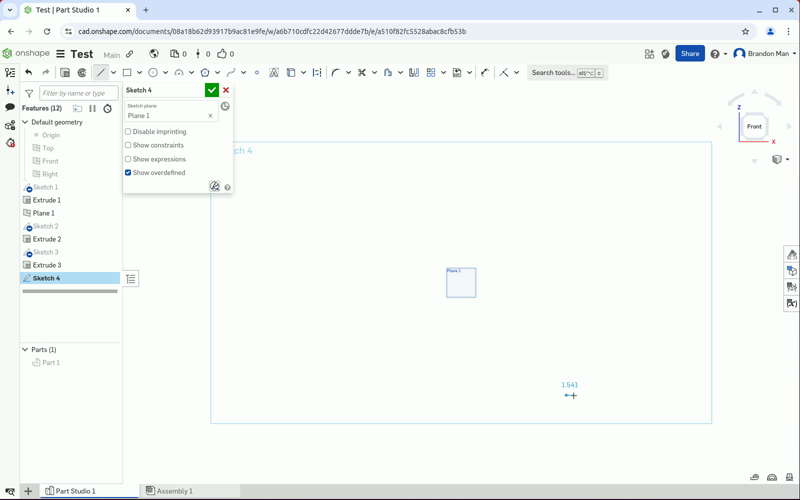
click(573, 395)
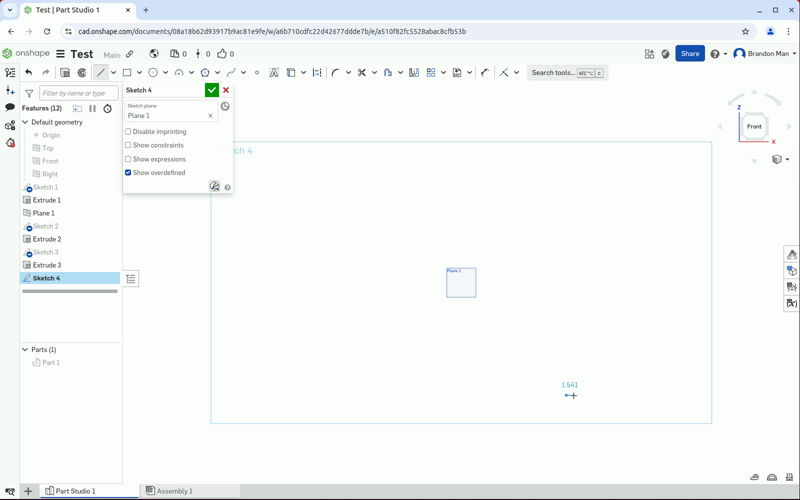
key_up(shift)
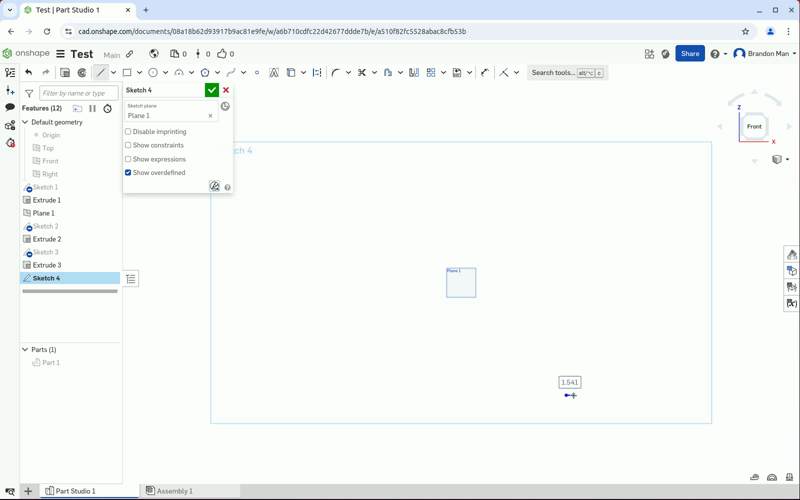
key_down(shift)
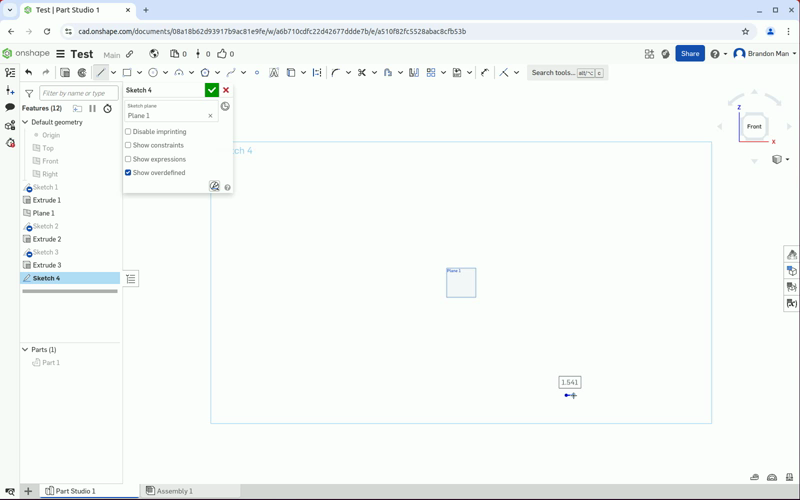
mouse_move(589, 395)
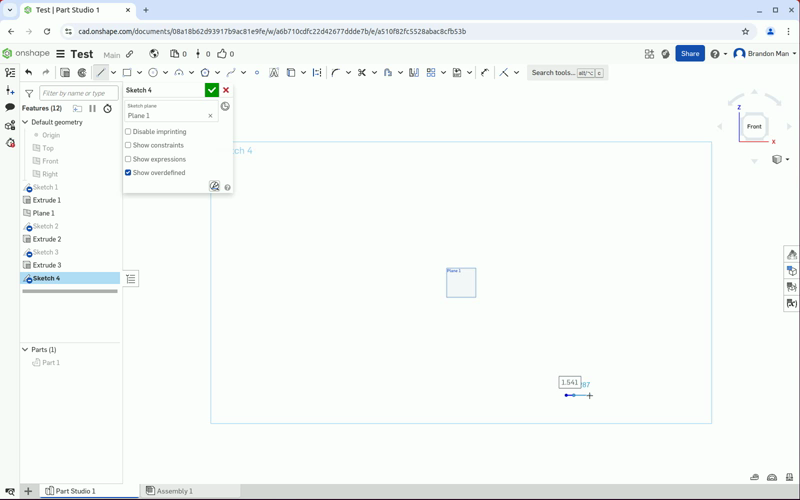
mouse_move(573, 380)
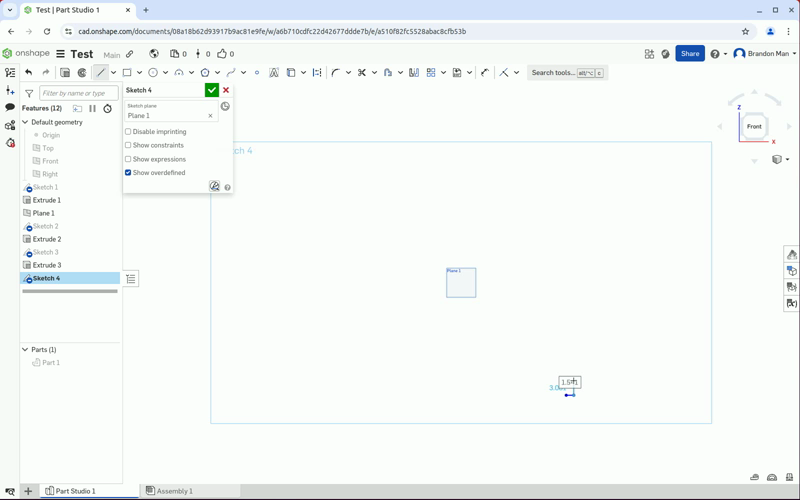
click(573, 380)
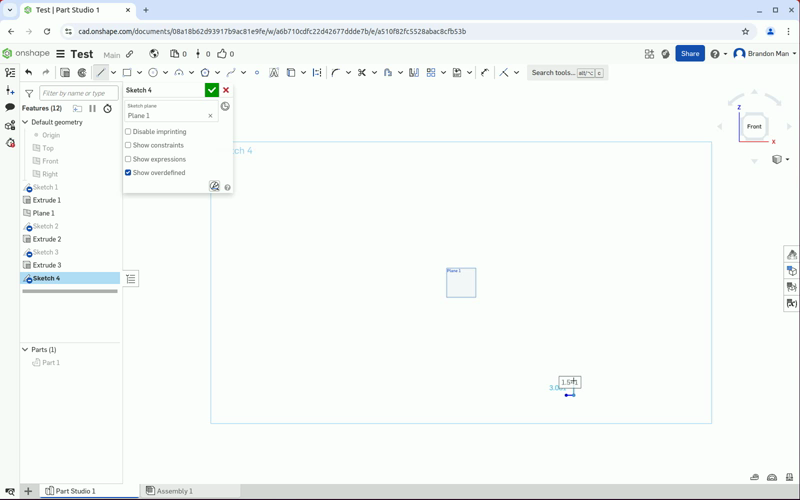
key_up(shift)
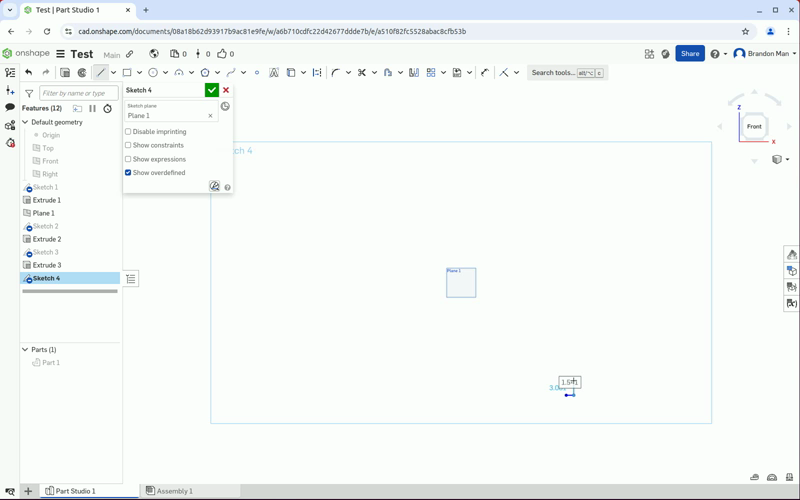
key_down(shift)
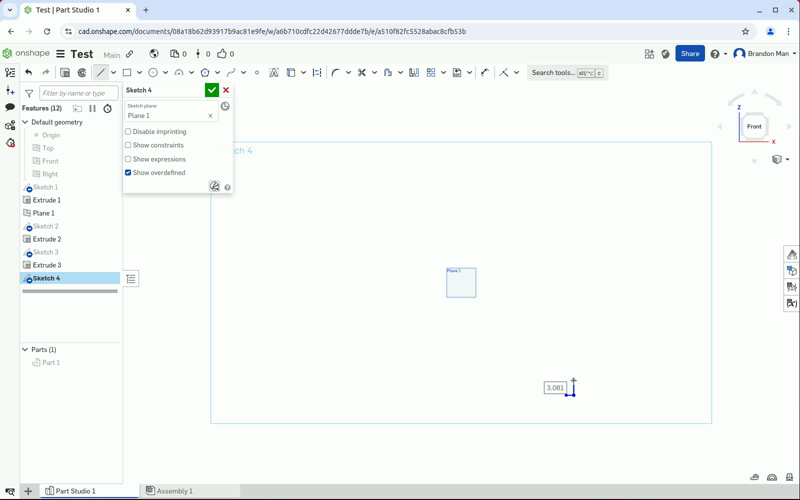
mouse_move(589, 380)
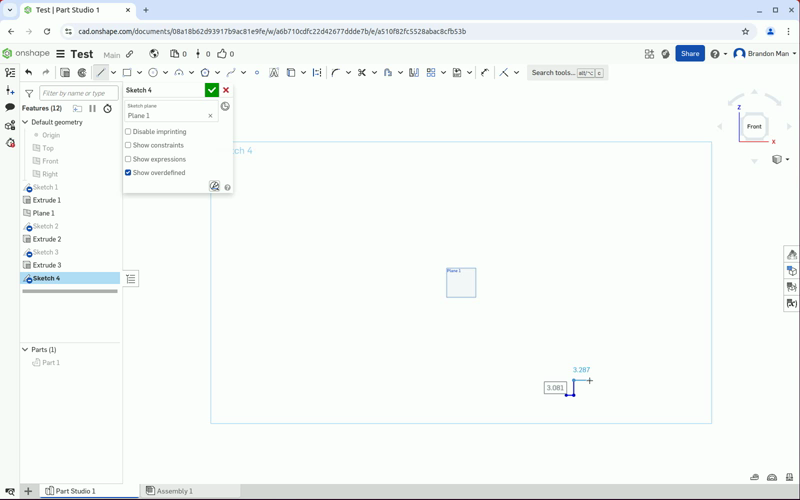
mouse_move(566, 380)
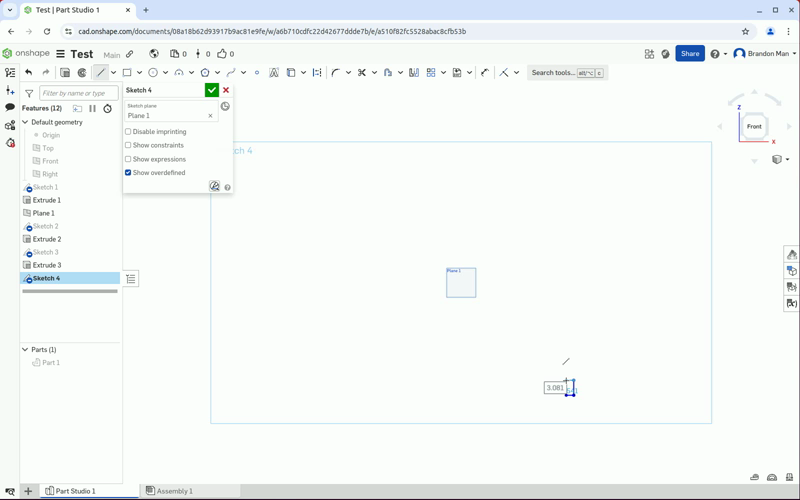
click(566, 380)
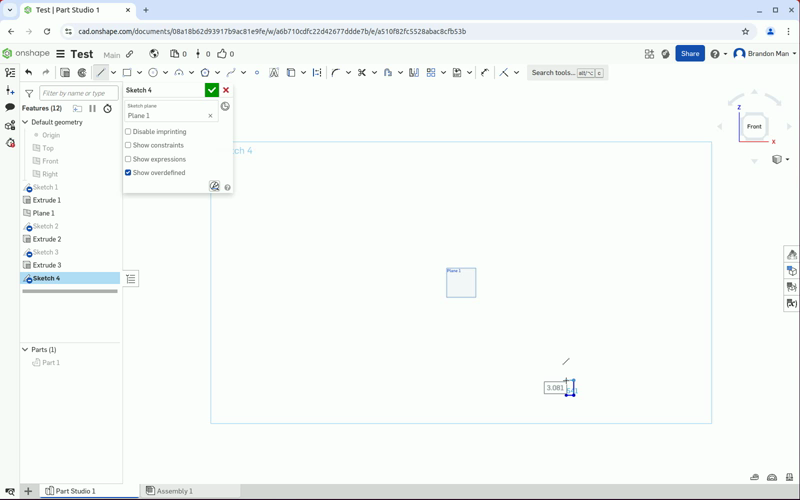
key_up(shift)
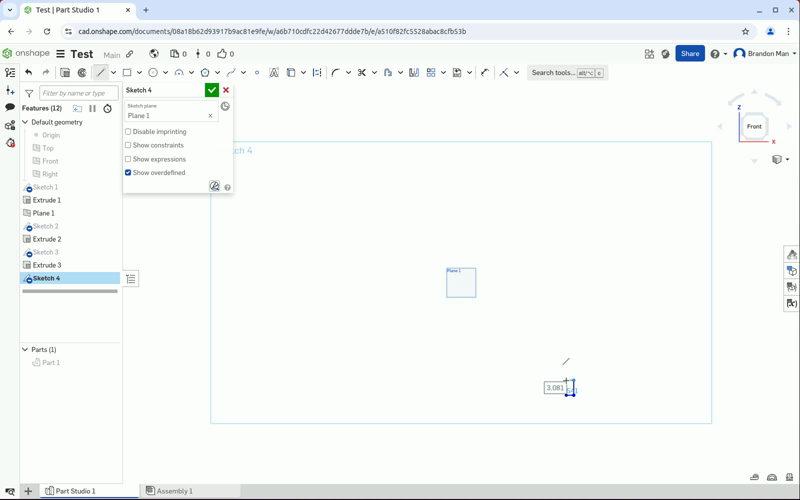
mouse_move(589, 380)
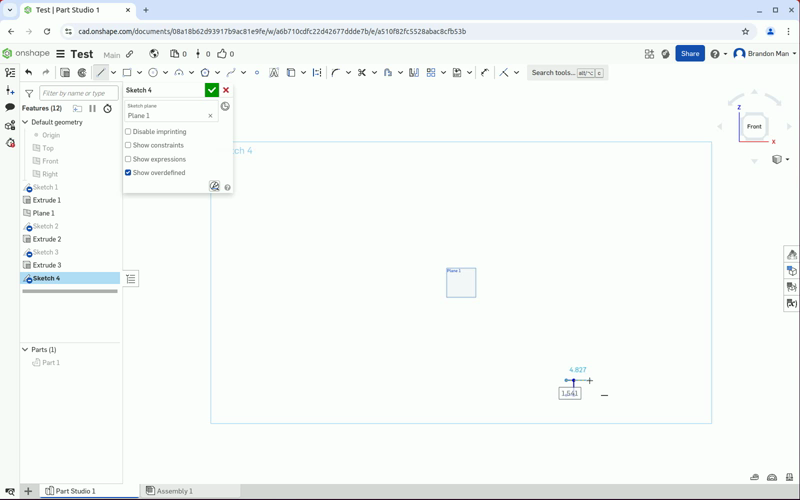
key_down(shift)
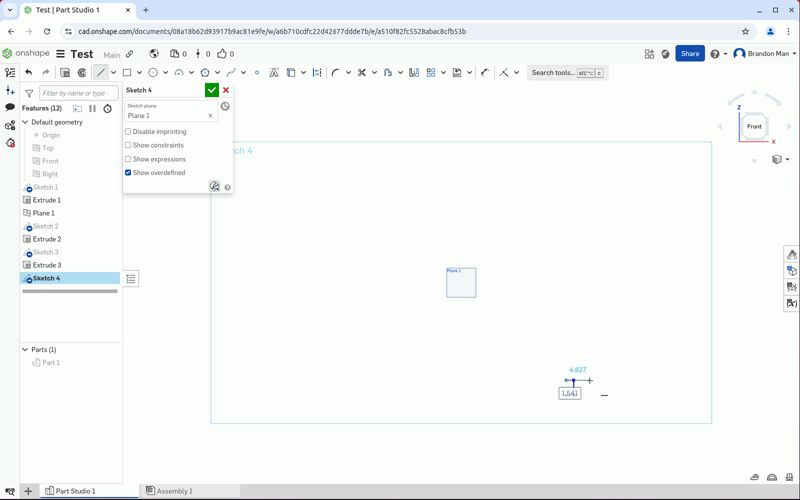
mouse_move(566, 395)
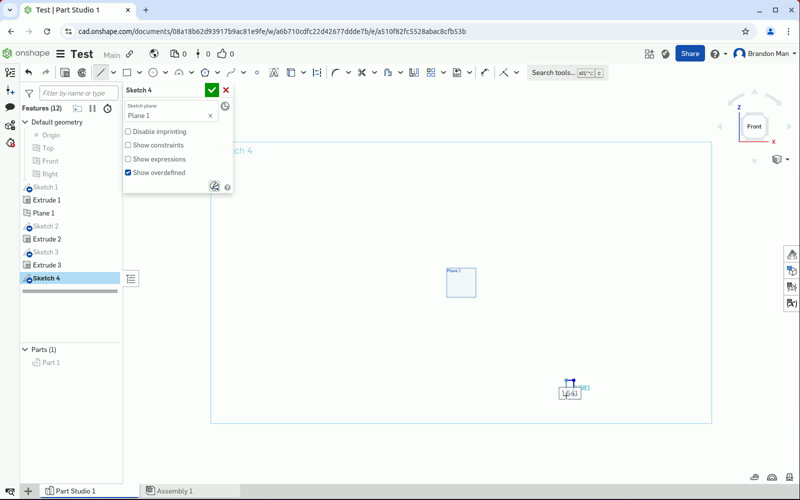
key_up(shift)
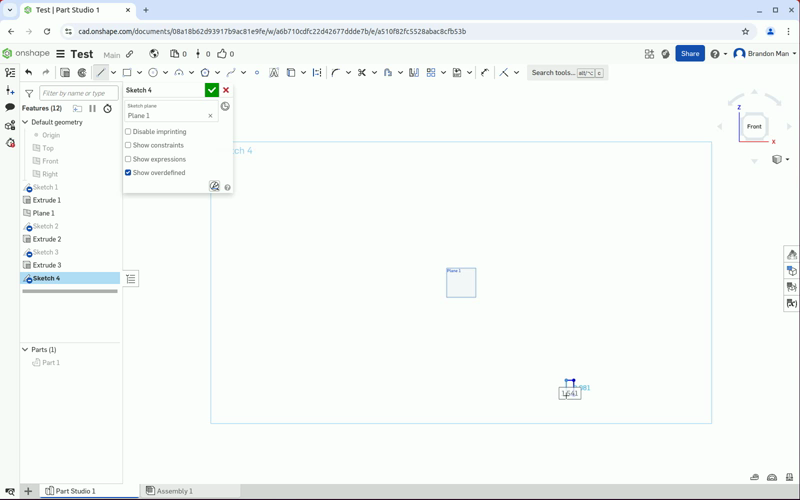
click(566, 395)
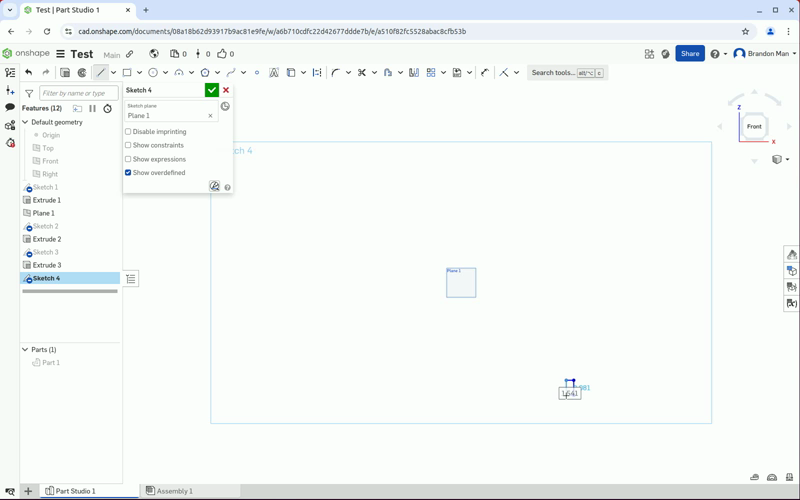
key(esc)
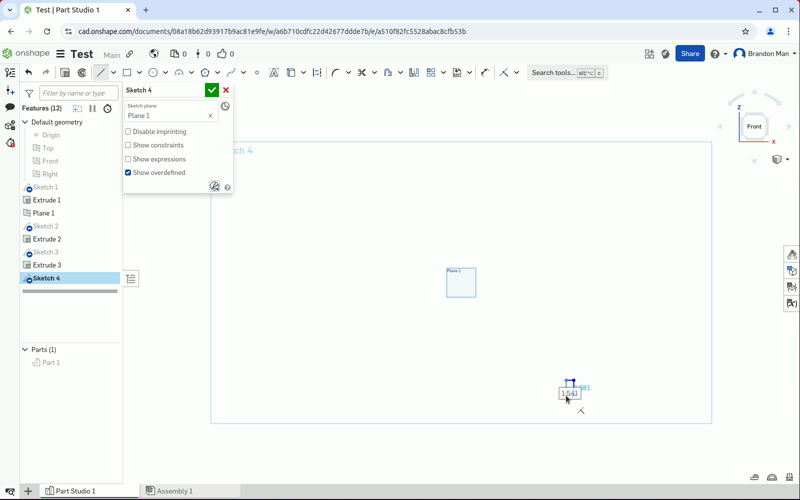
mouse_move(572, 385)
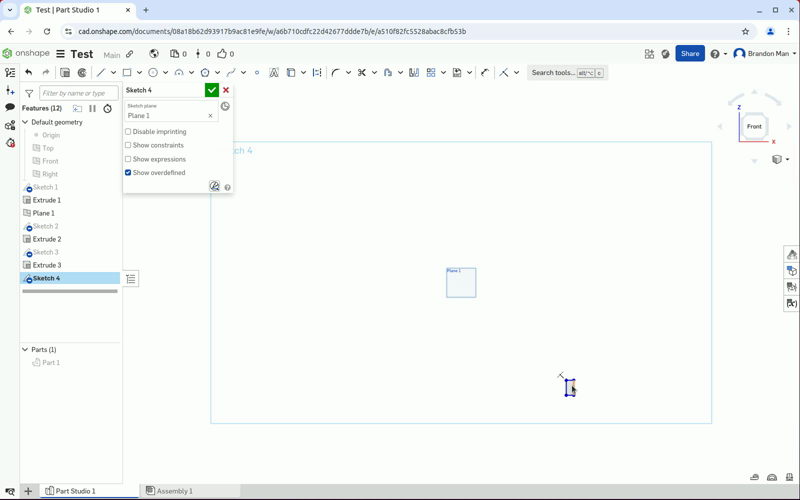
scroll(6)
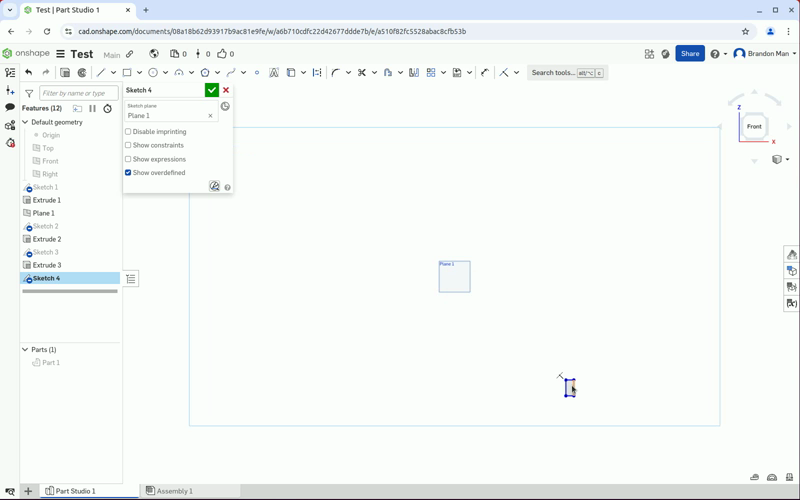
scroll(6)
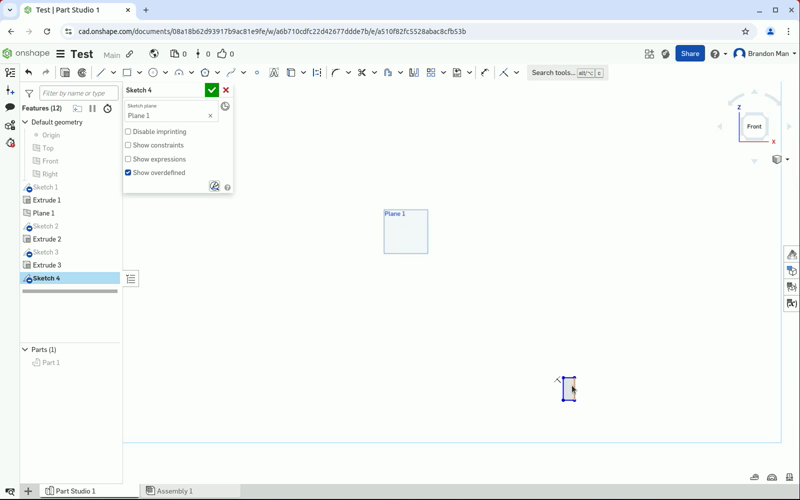
scroll(6)
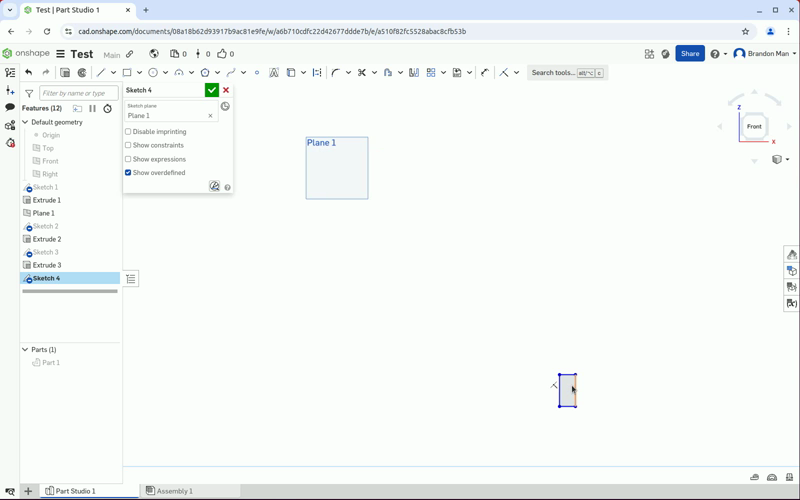
scroll(6)
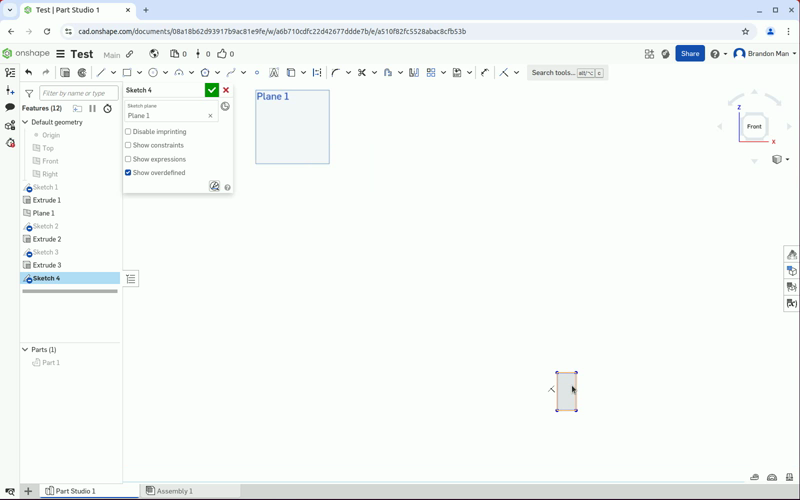
scroll(6)
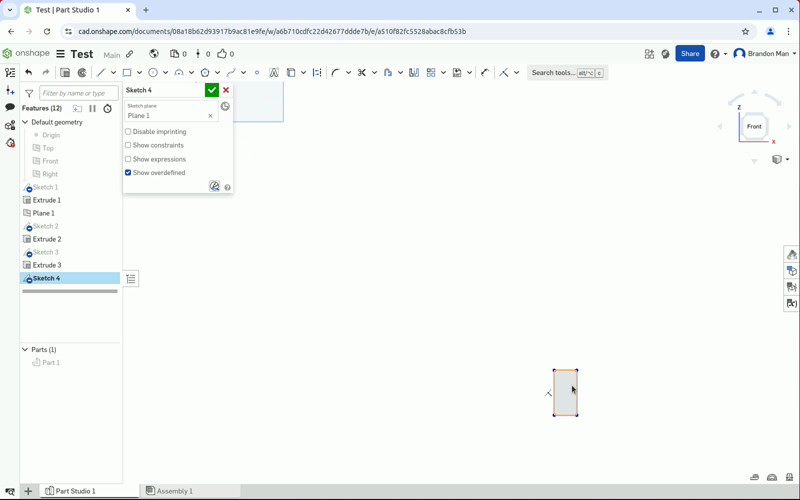
scroll(6)
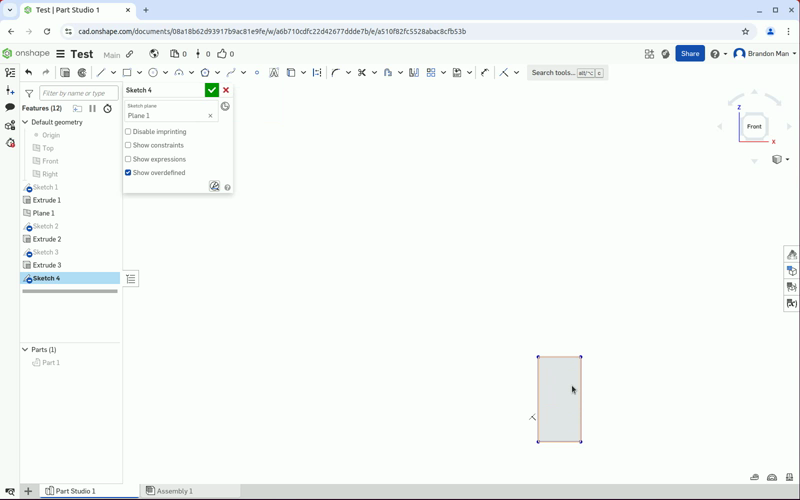
scroll(6)
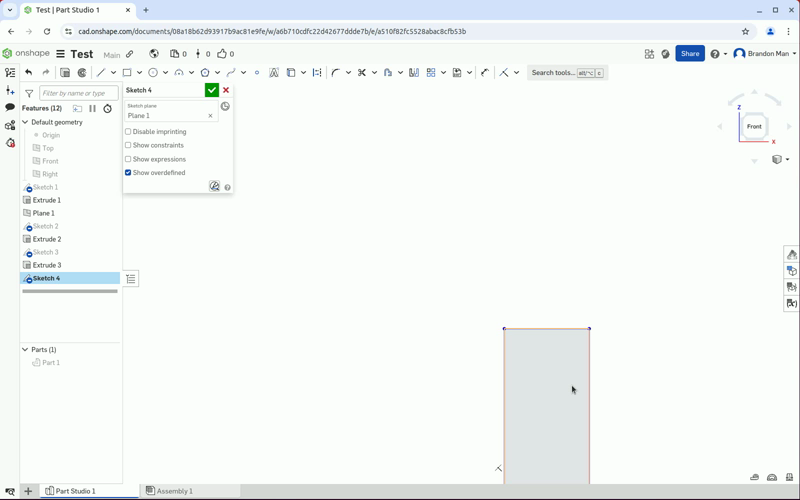
click(572, 385)
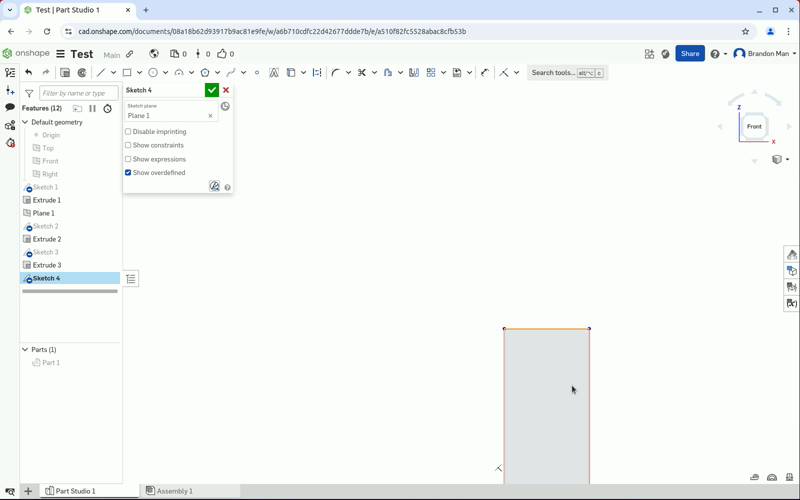
scroll(-6)
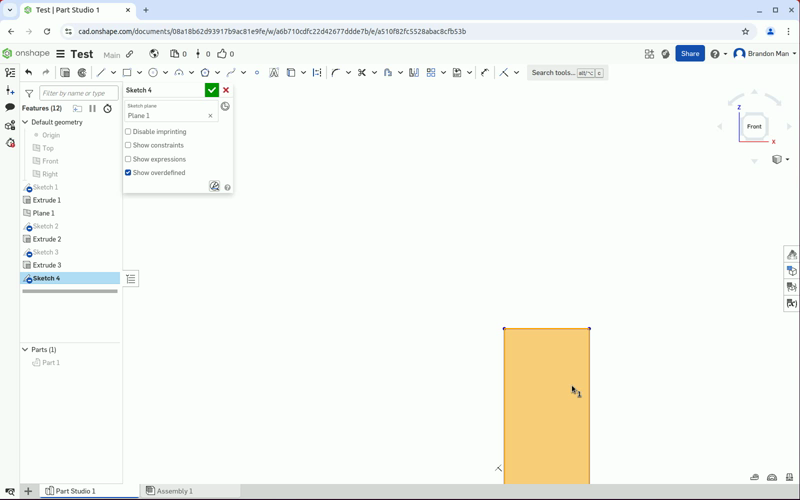
scroll(-6)
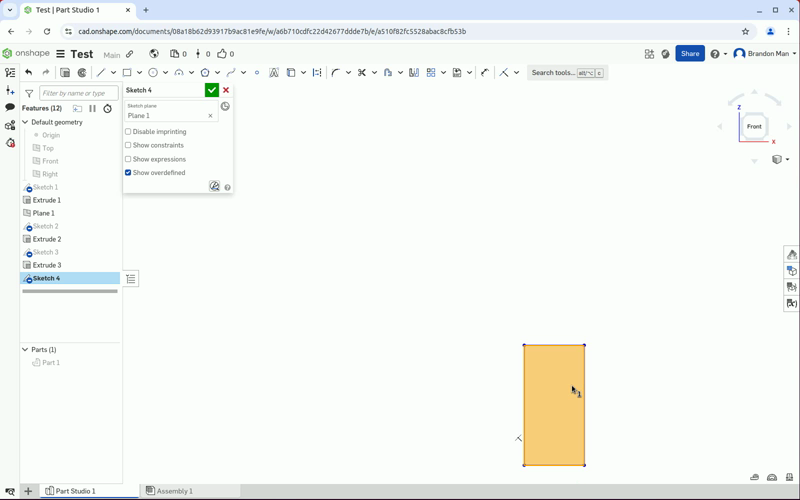
scroll(-6)
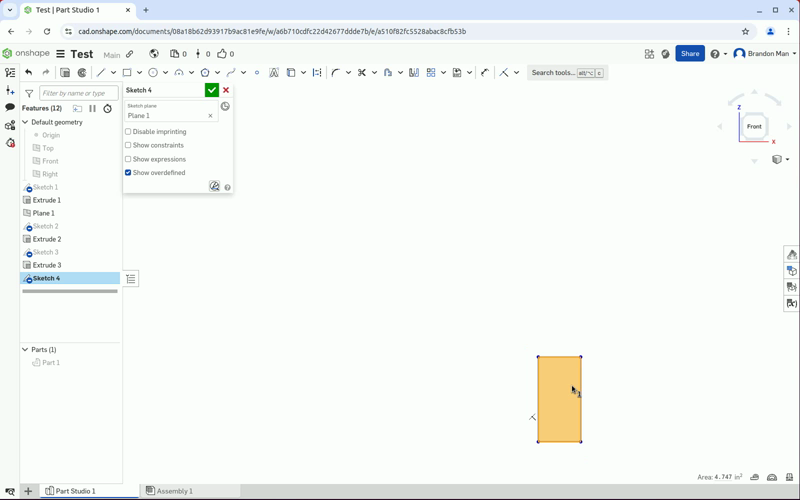
scroll(-6)
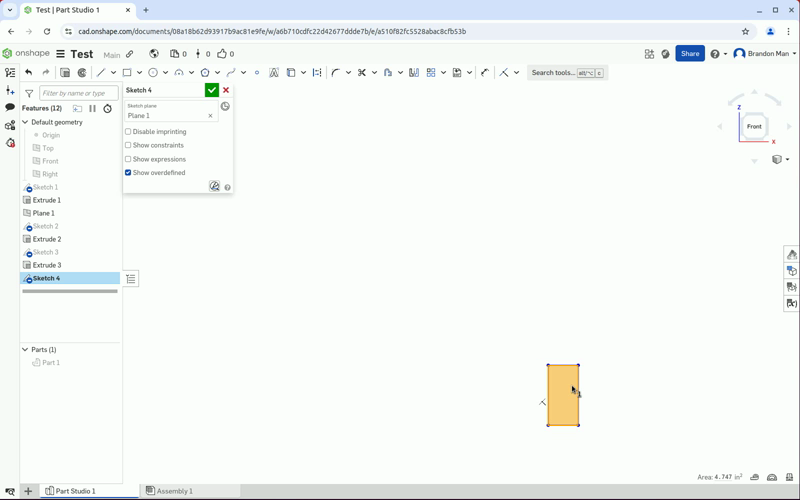
scroll(-6)
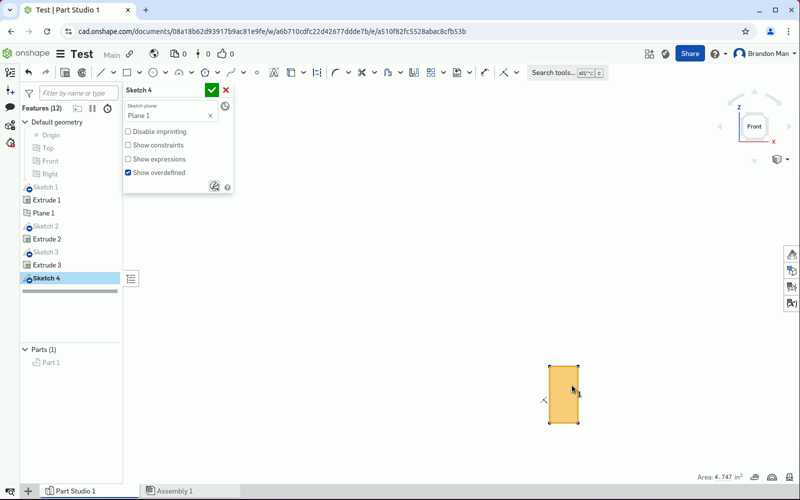
scroll(-6)
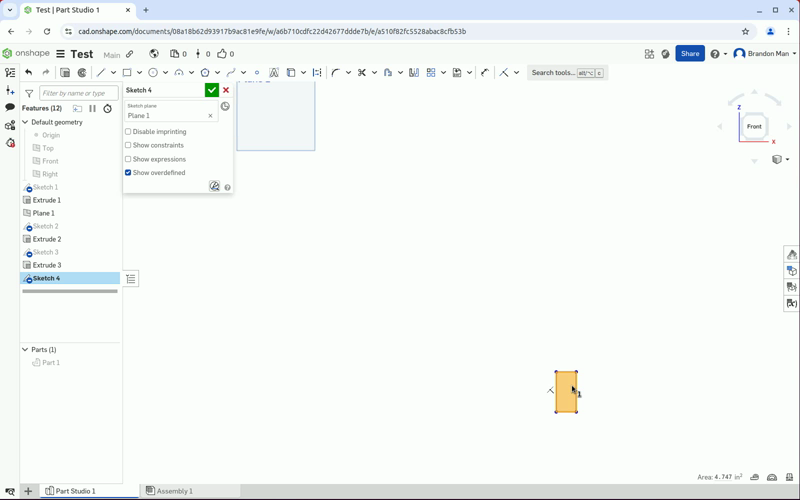
scroll(-6)
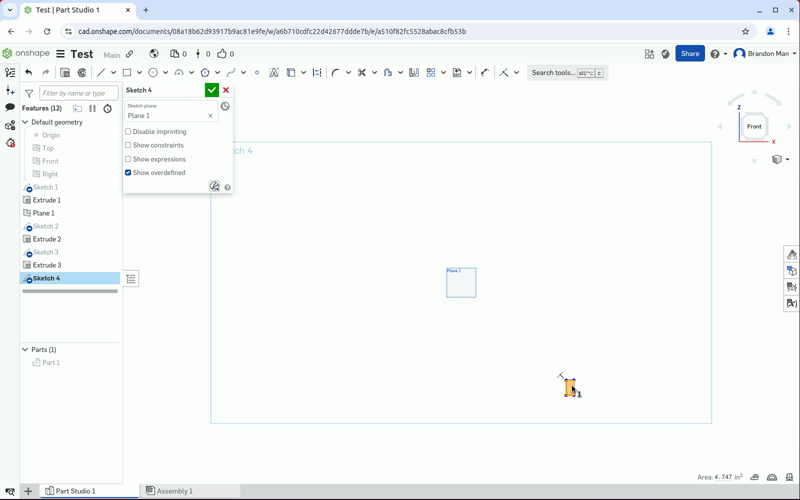
mouse_move(73, 352)
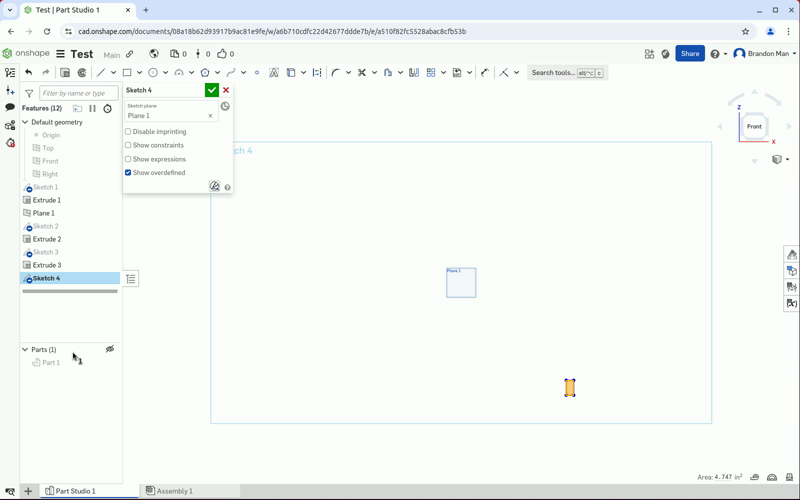
key(shift+y)
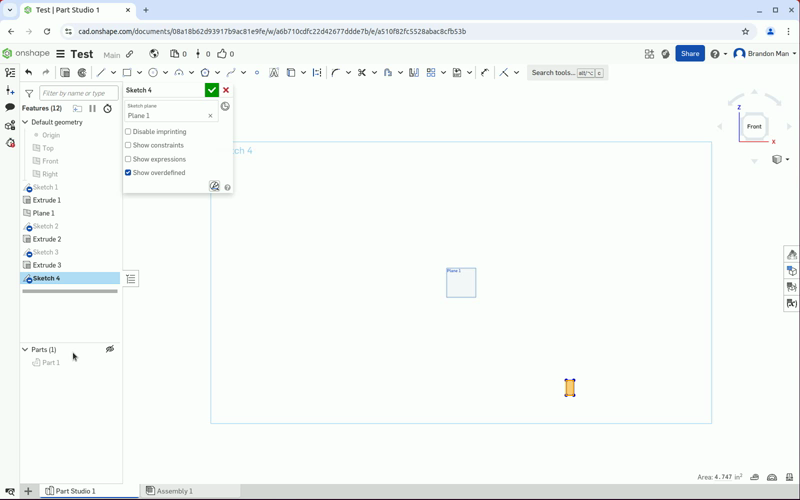
key(shift+e)
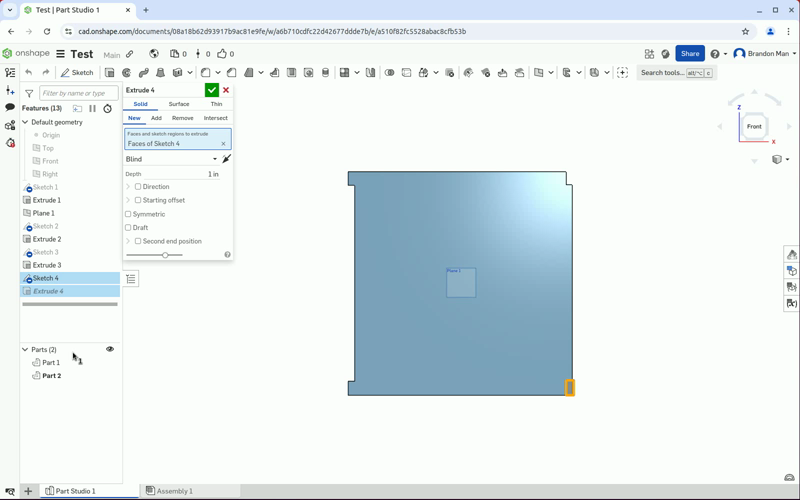
mouse_move(143, 106)
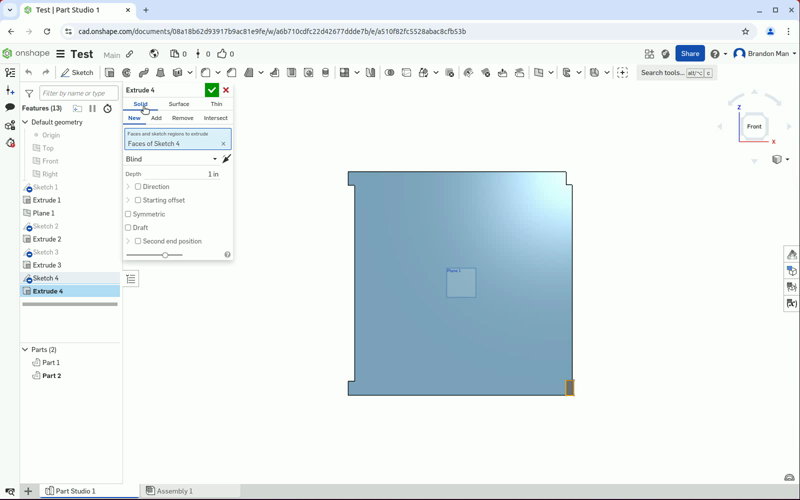
click(143, 106)
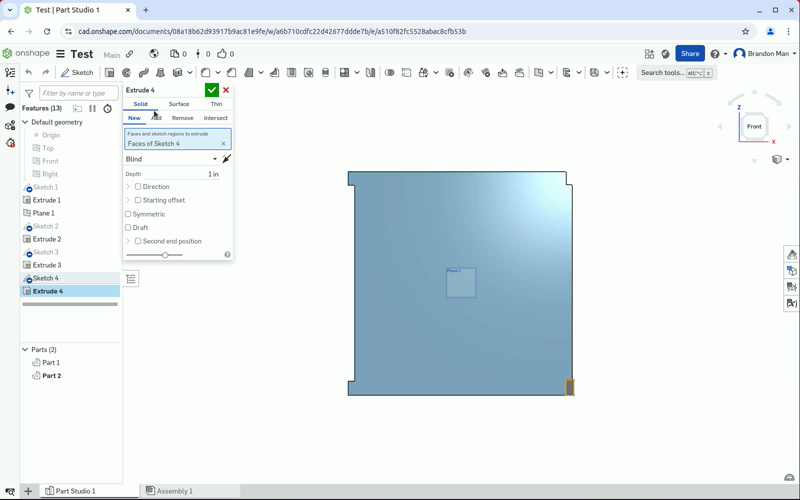
mouse_move(186, 120)
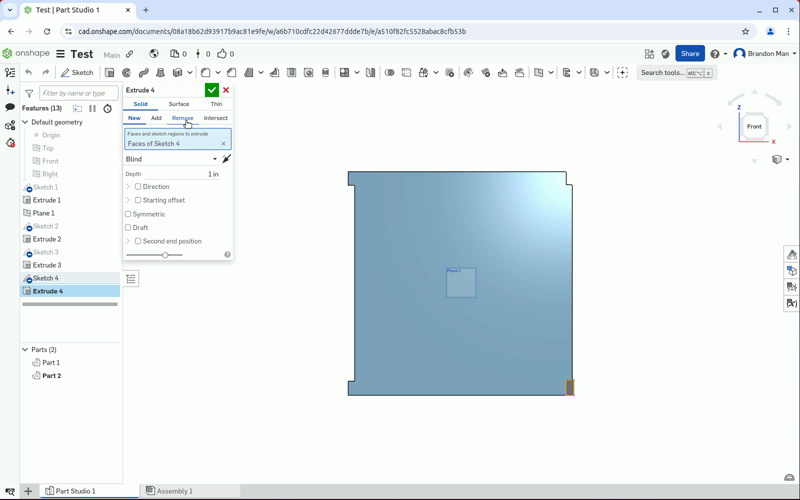
click(186, 120)
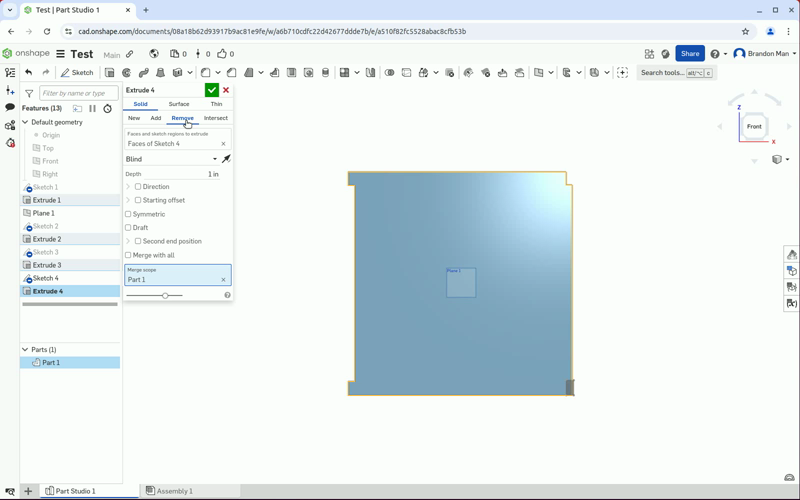
key(tab, 4)
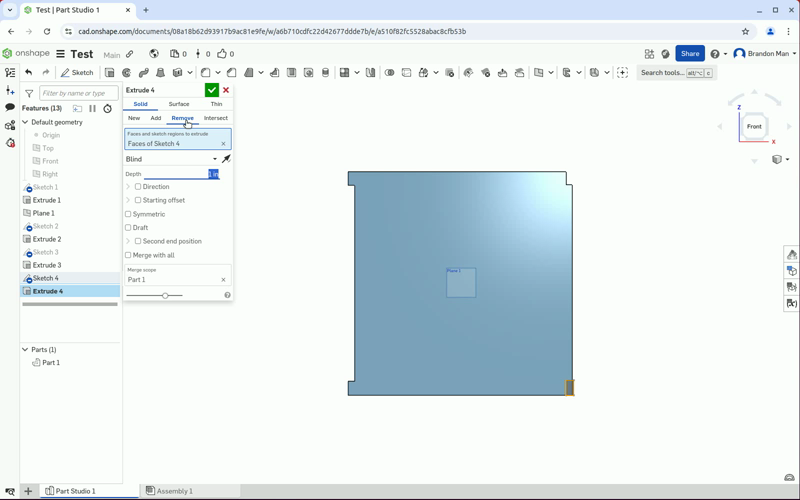
text(11.554)
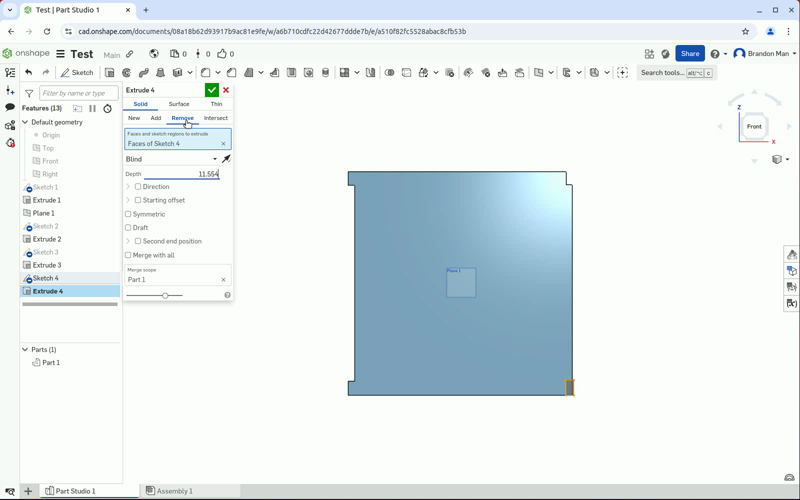
key(tab, 6)
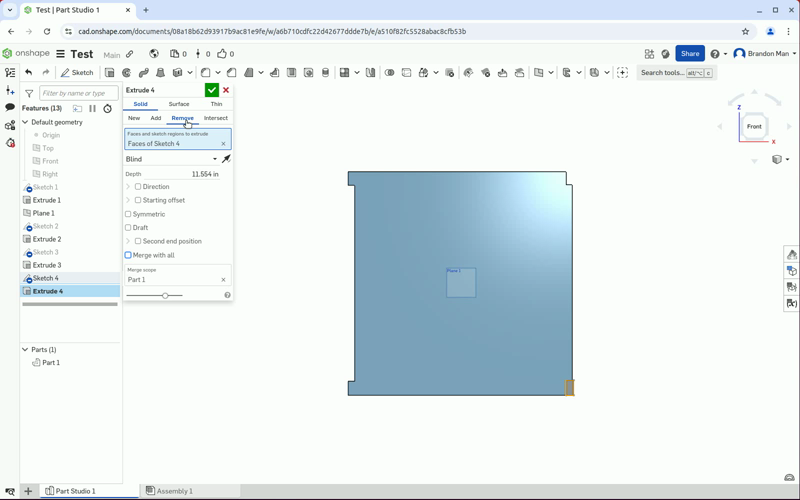
key(space)
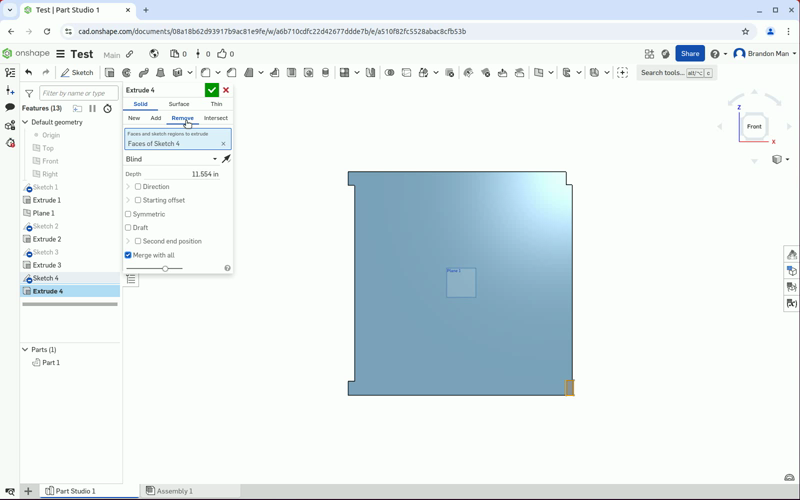
key(enter)
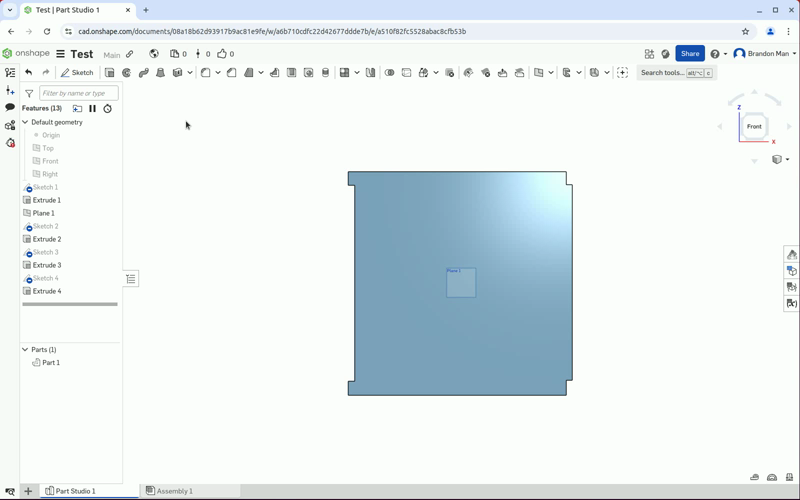
key(shift+h)
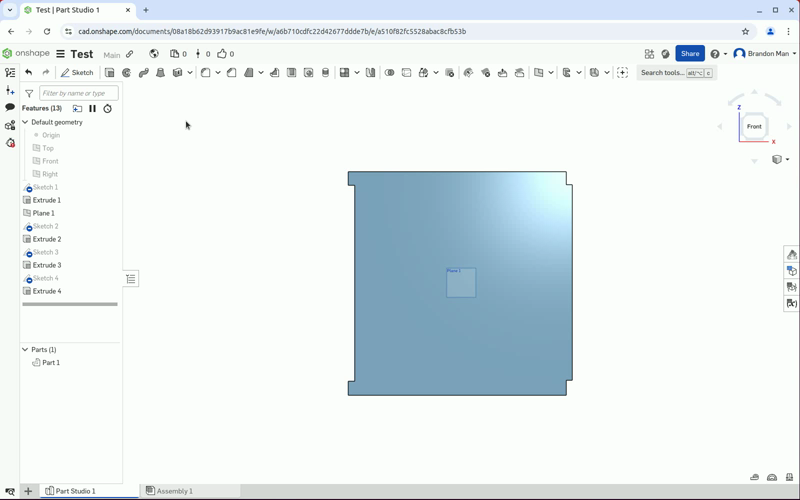
key(shift+h)
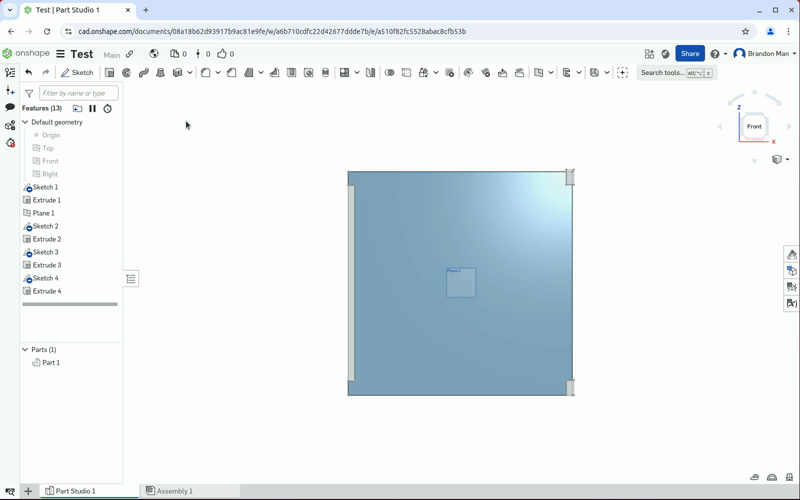
key(shift+7)
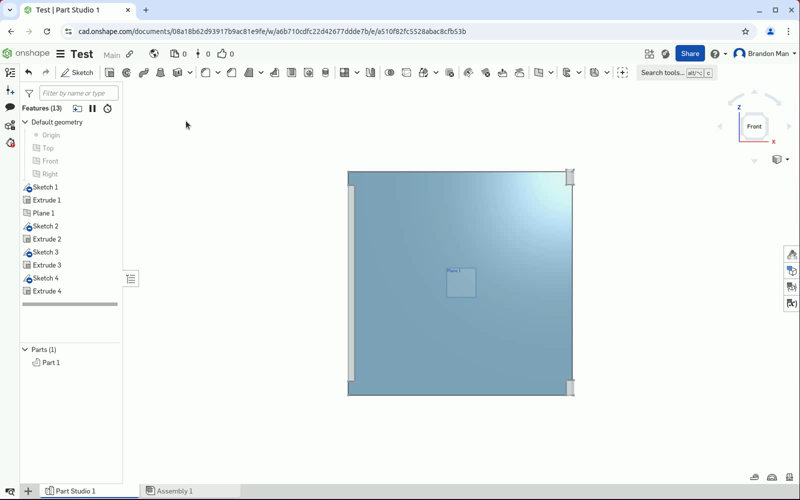
key(left, 2)
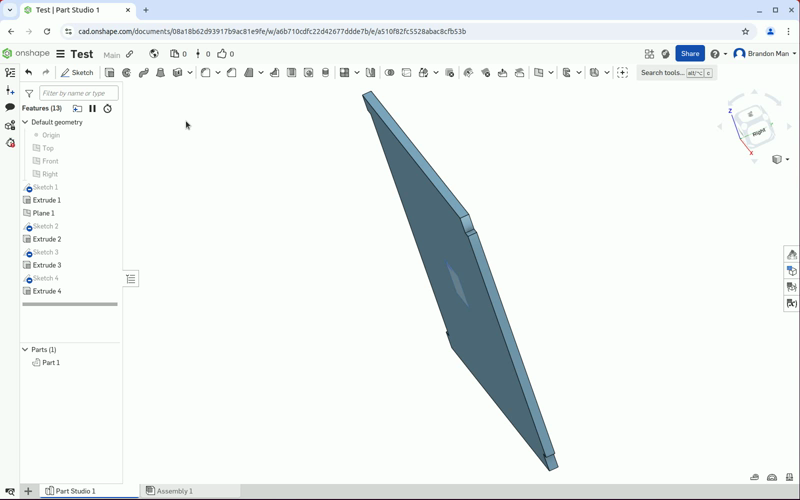
key(down, 2)
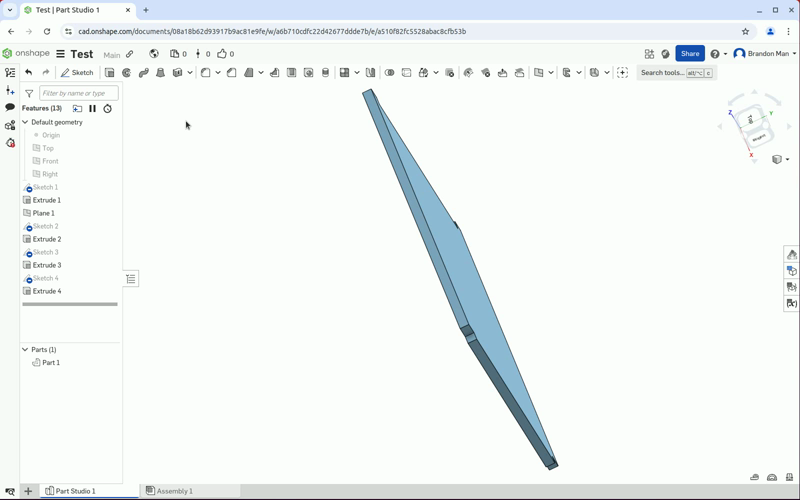
key(up, 2)
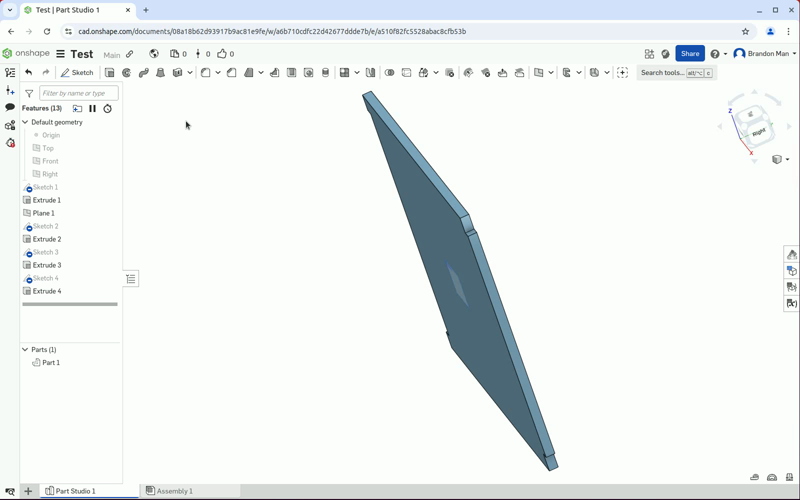
key(right, 2)
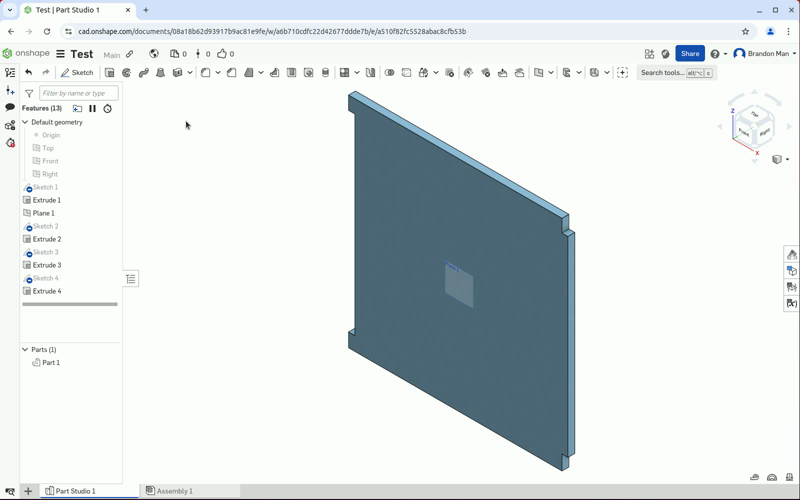
mouse_move(73, 189)
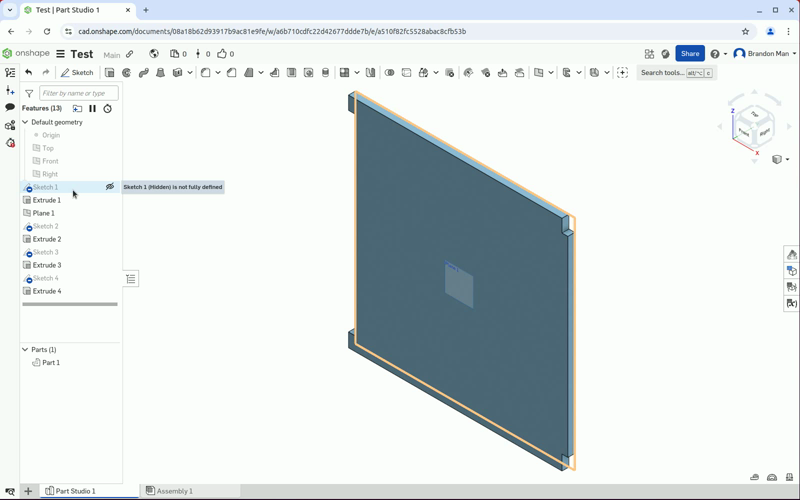
click(73, 189)